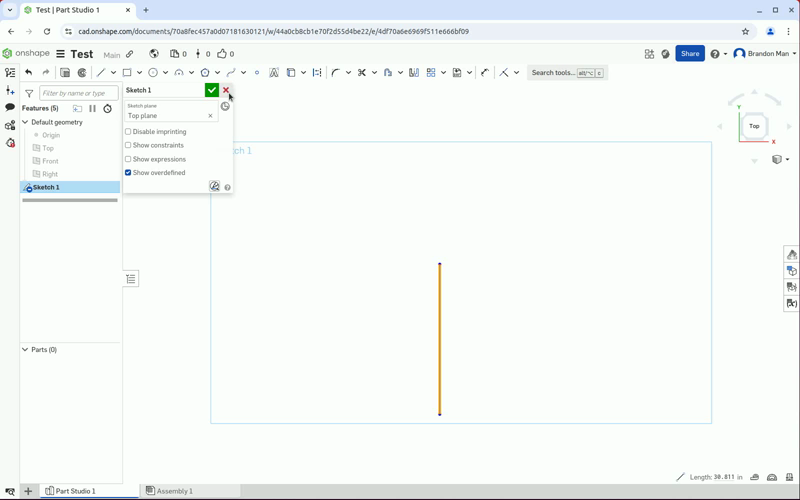
key(shift+h)
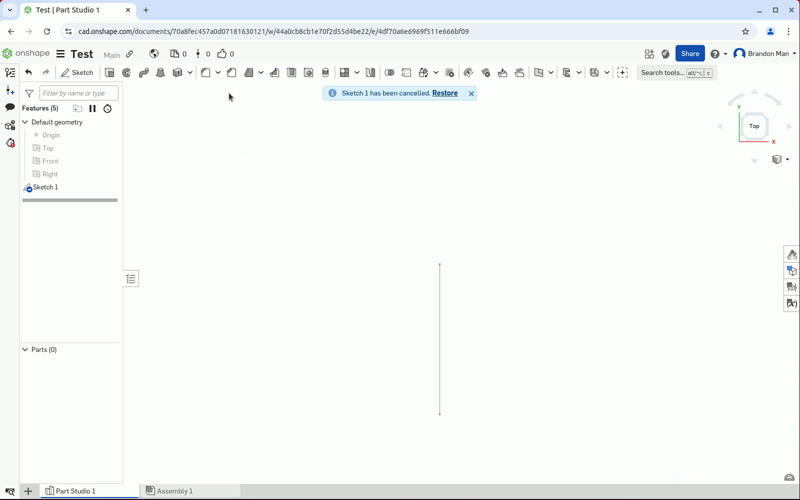
key(shift+s)
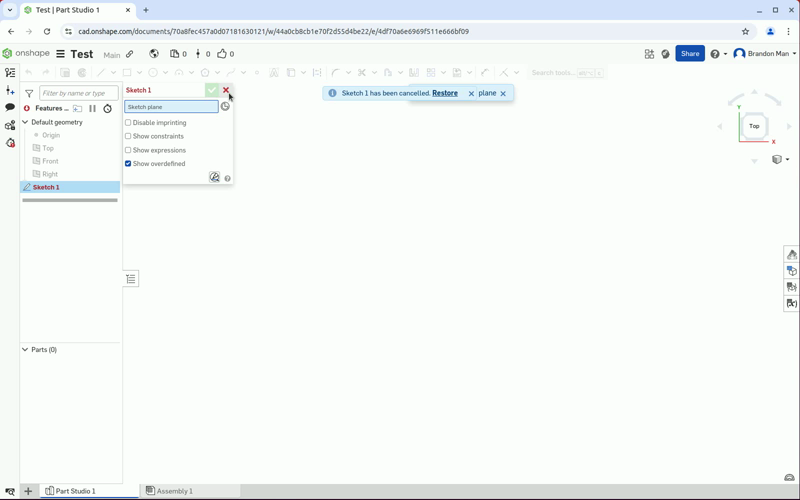
mouse_move(73, 150)
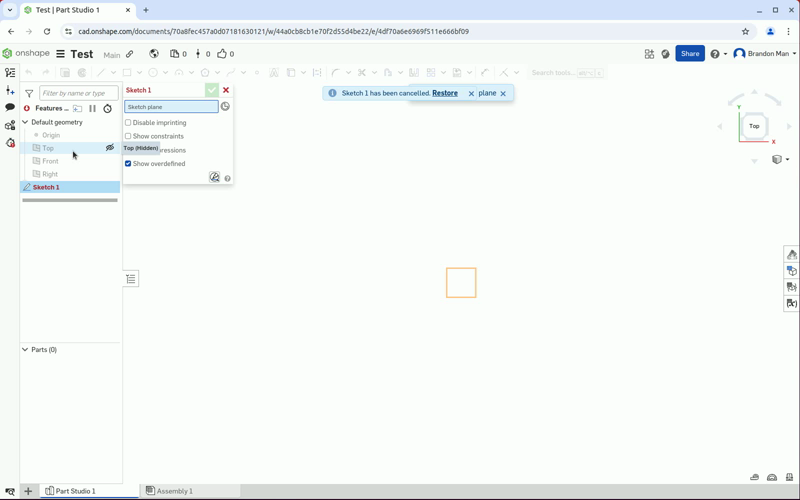
click(73, 150)
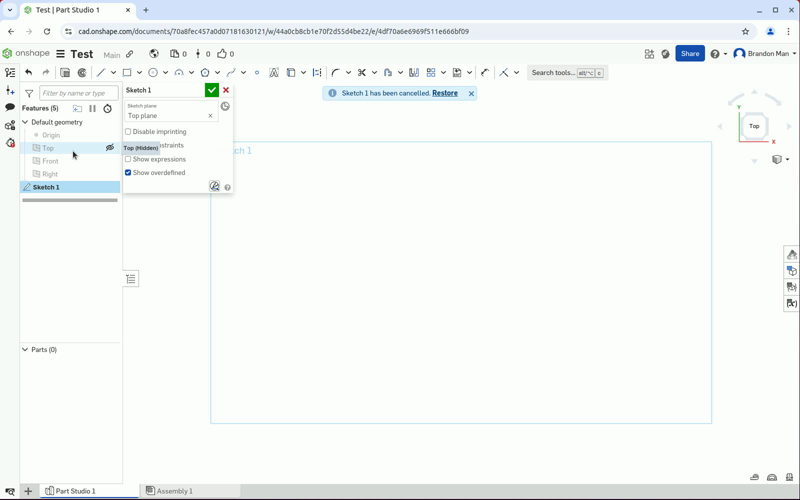
mouse_move(73, 352)
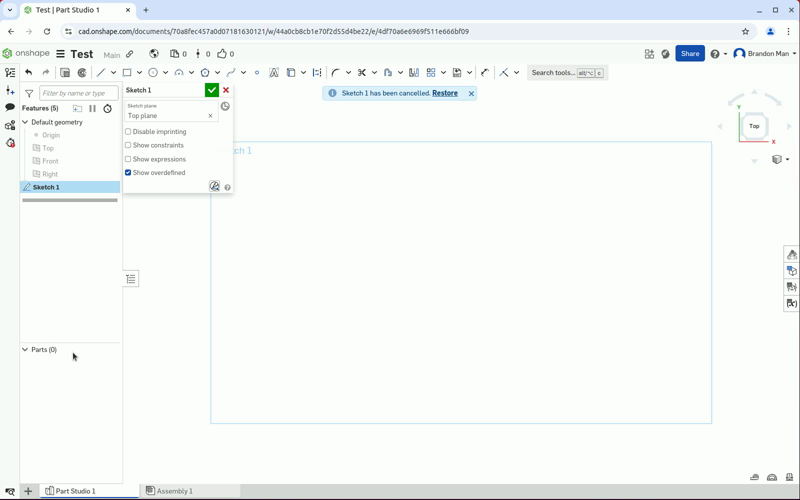
key(y)
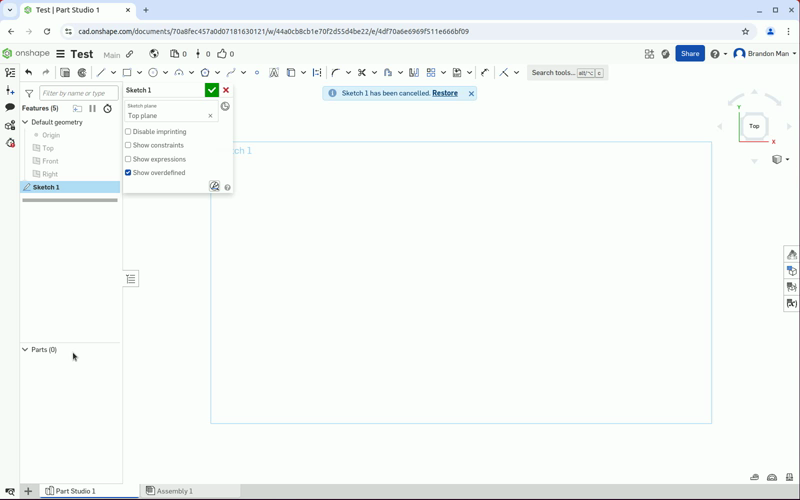
key(l)
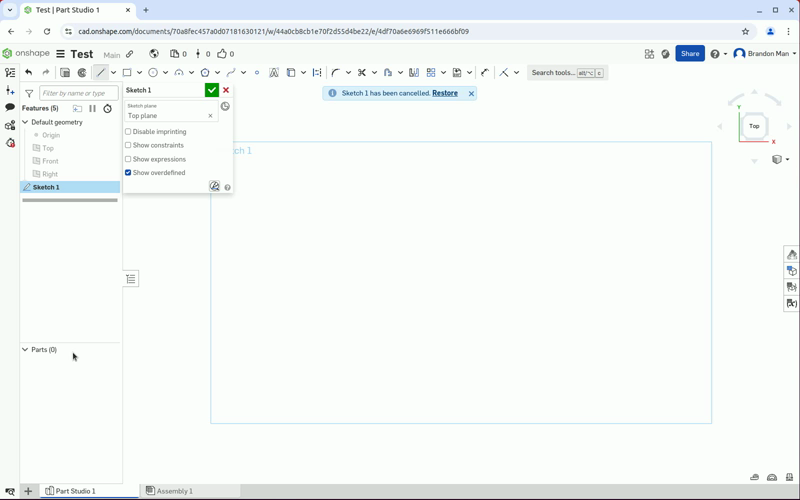
key_down(shift)
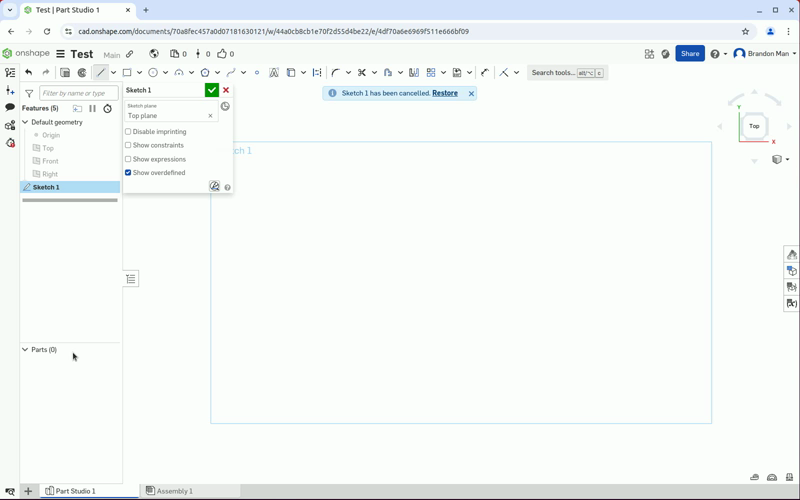
mouse_move(460, 282)
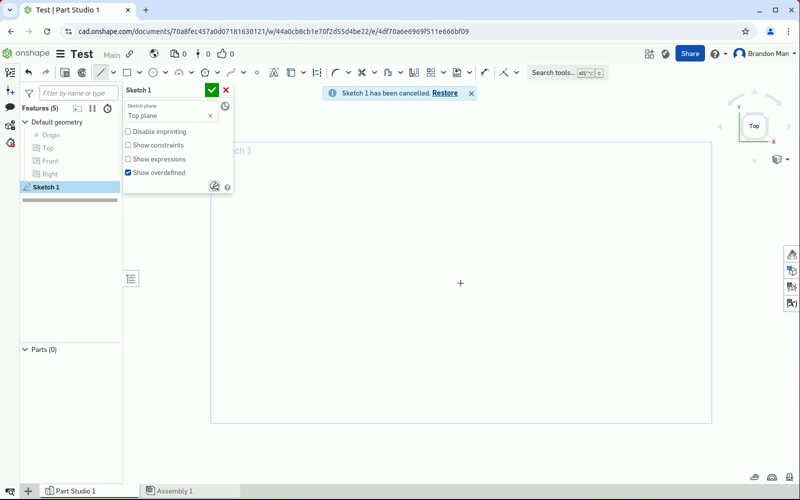
click(460, 282)
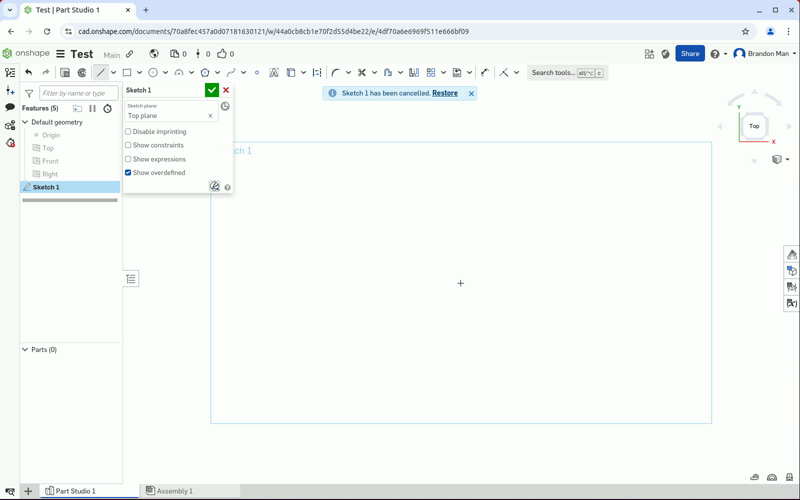
key_up(shift)
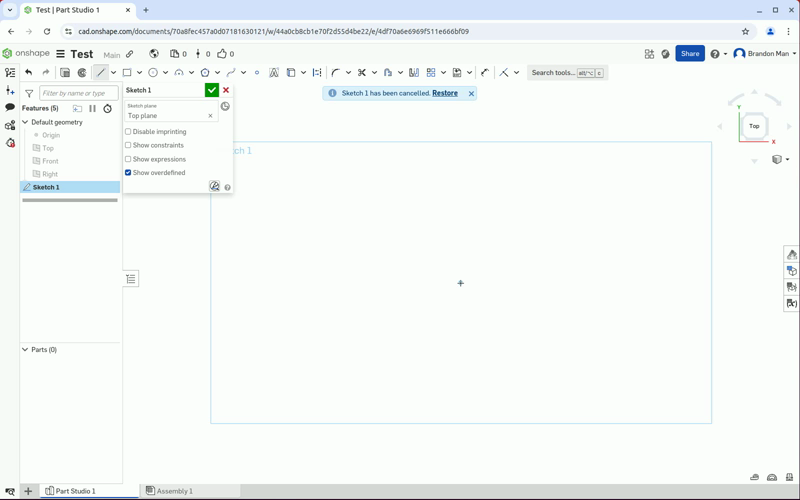
key_down(shift)
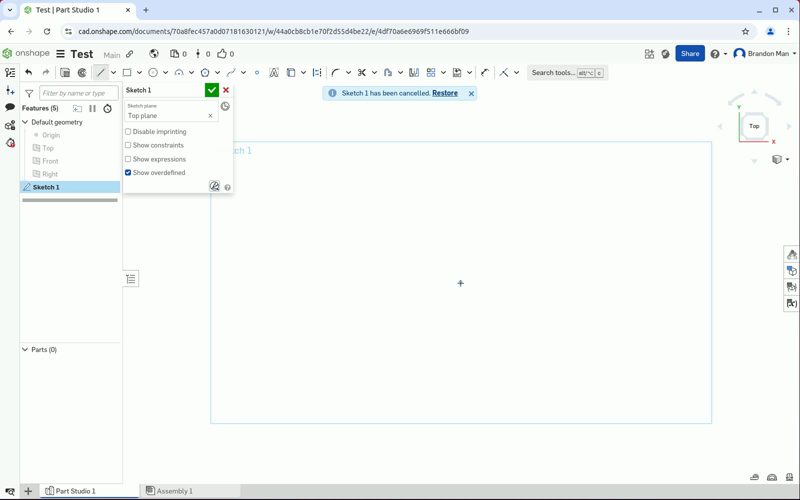
mouse_move(535, 282)
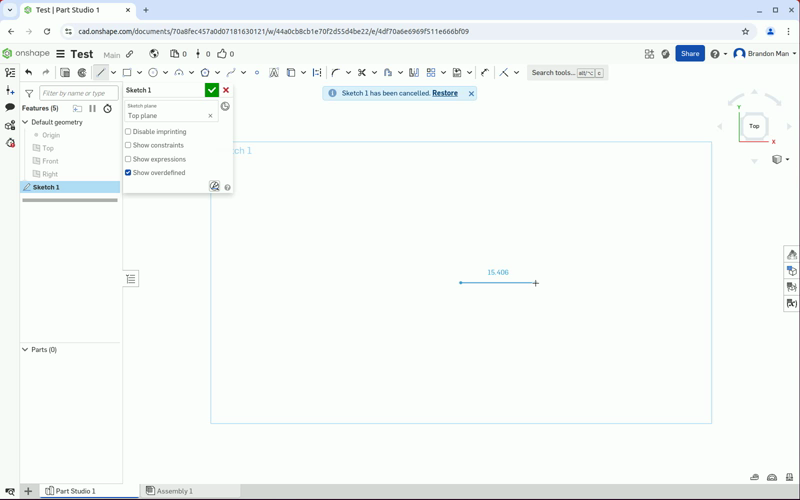
click(535, 282)
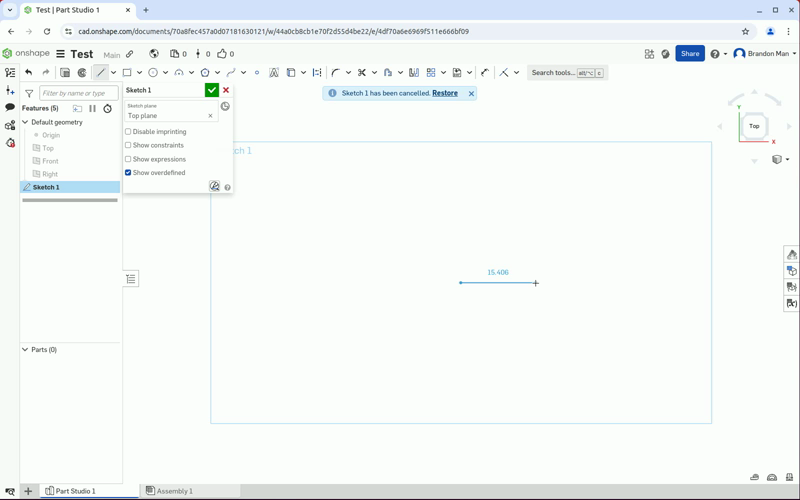
key_up(shift)
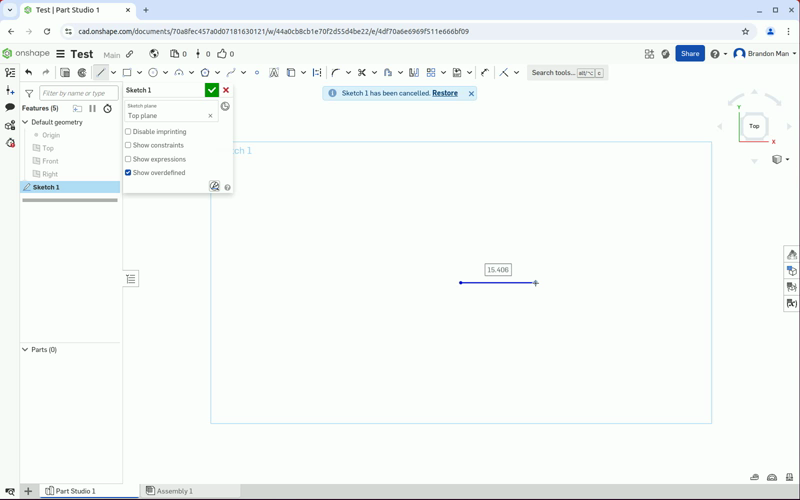
key_down(shift)
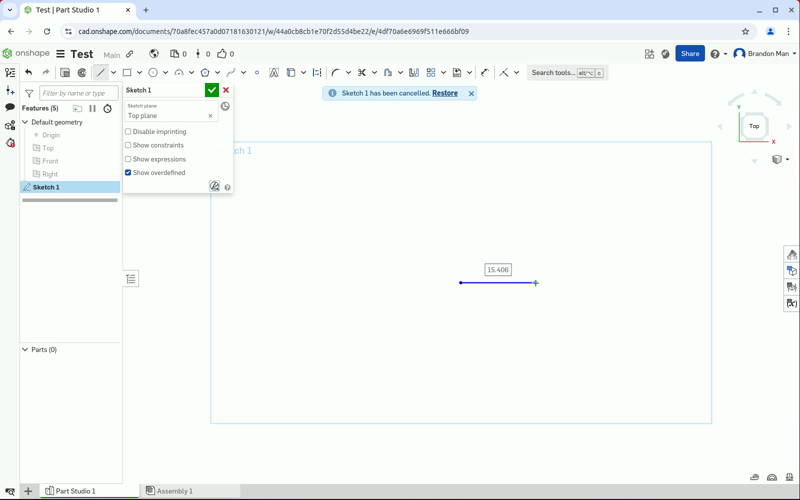
mouse_move(535, 170)
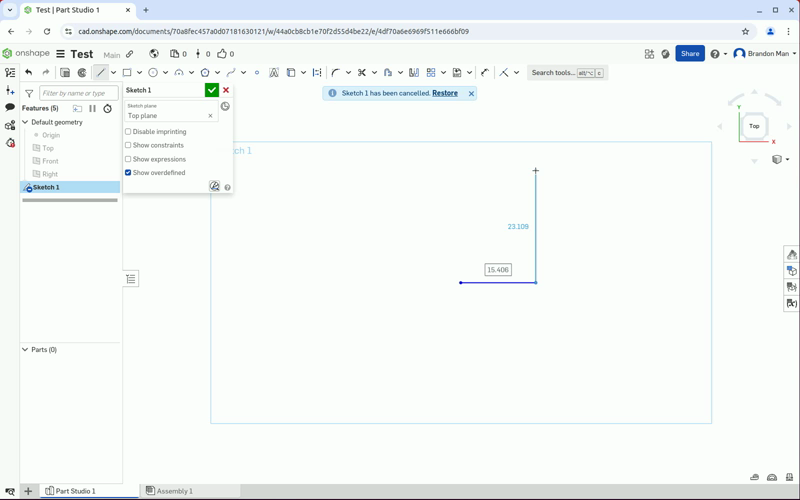
click(535, 170)
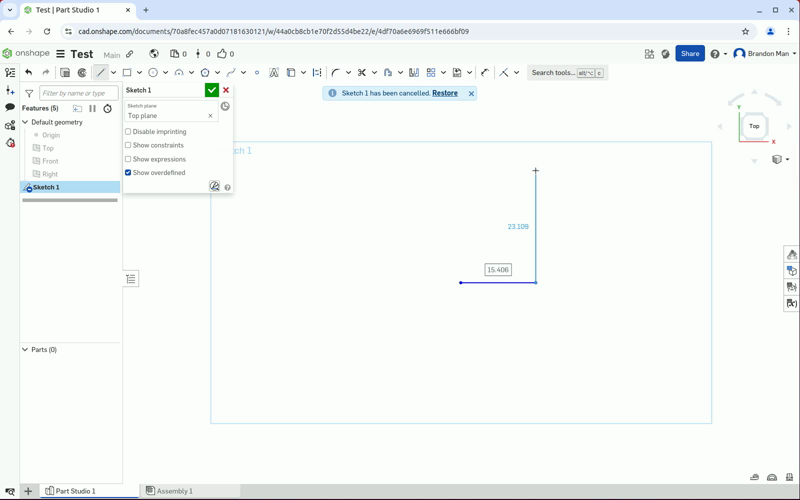
key_up(shift)
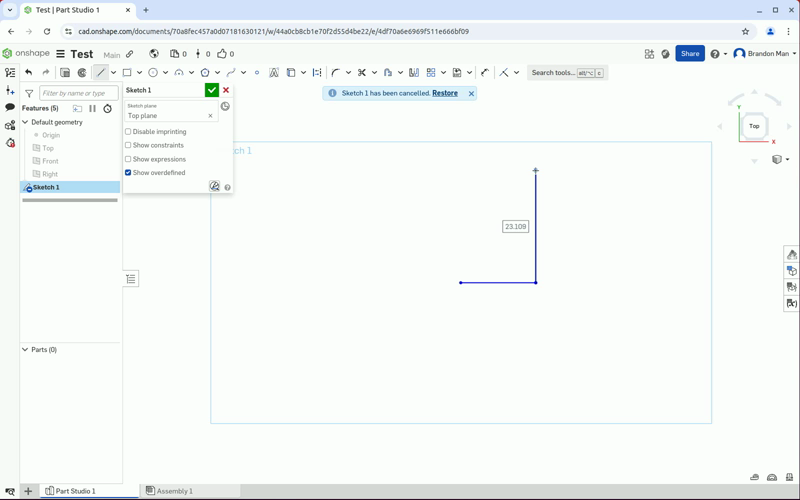
key_down(shift)
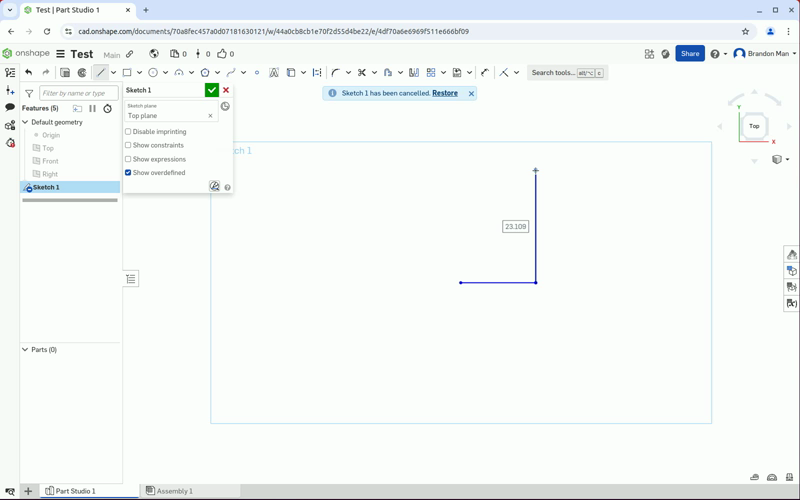
mouse_move(460, 170)
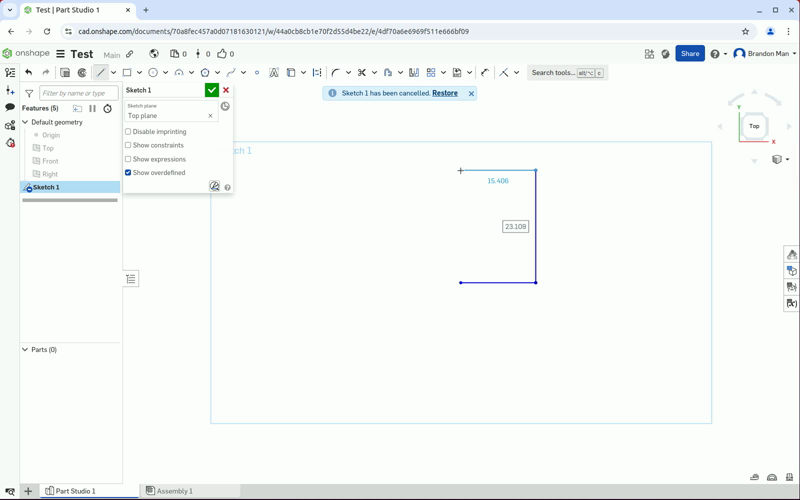
click(460, 170)
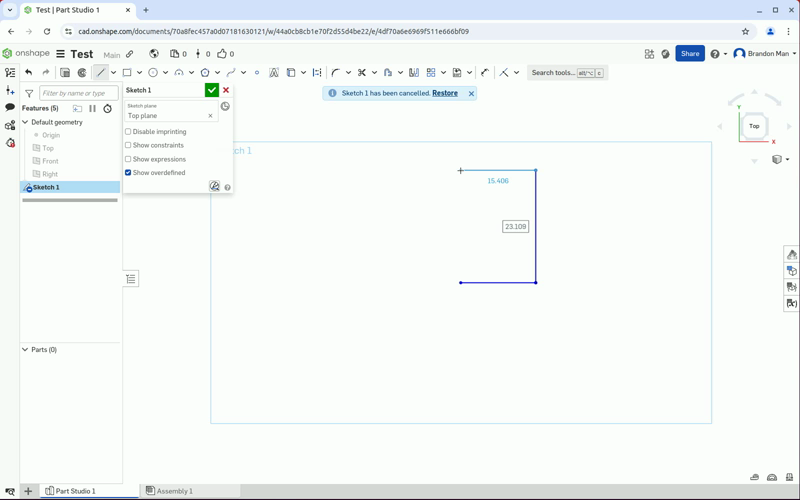
key_up(shift)
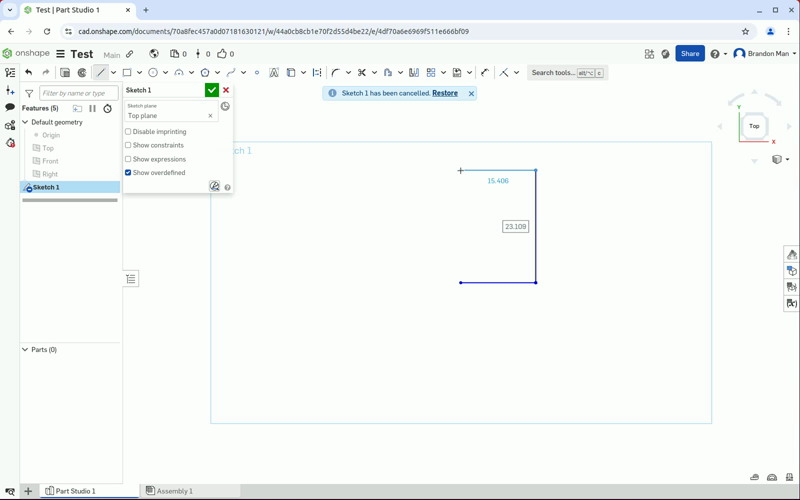
key_down(shift)
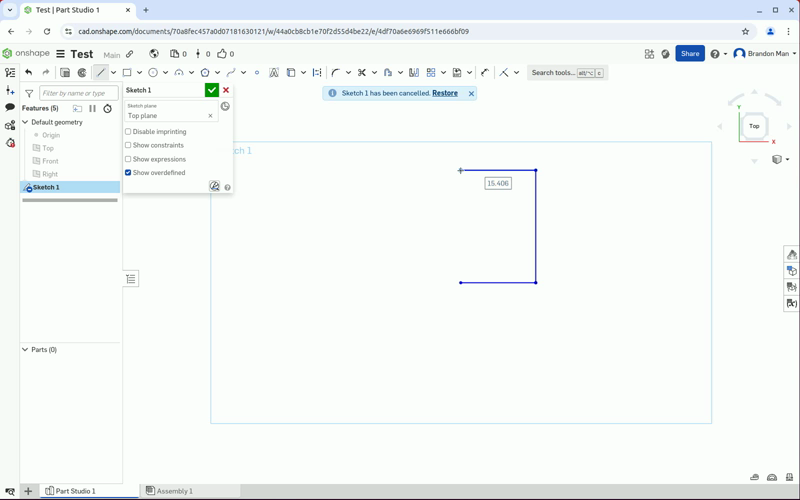
mouse_move(460, 282)
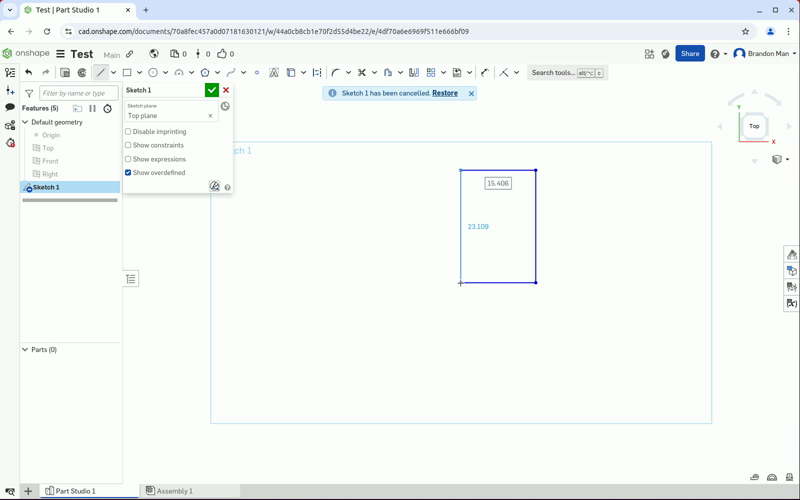
key_up(shift)
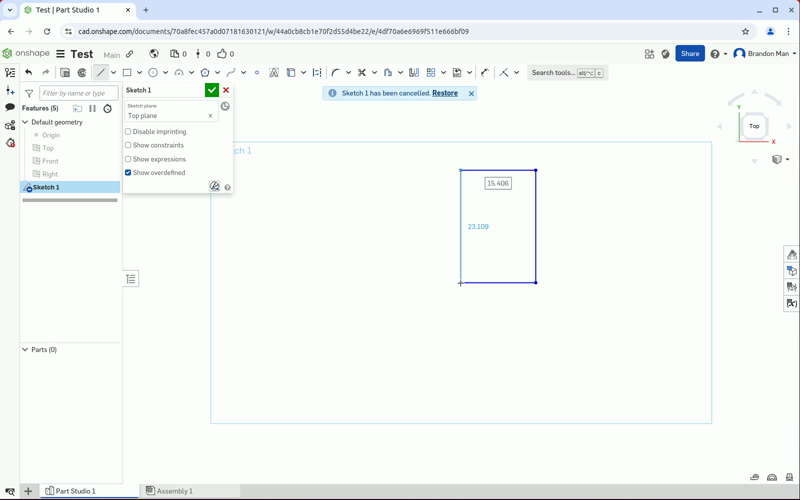
click(460, 282)
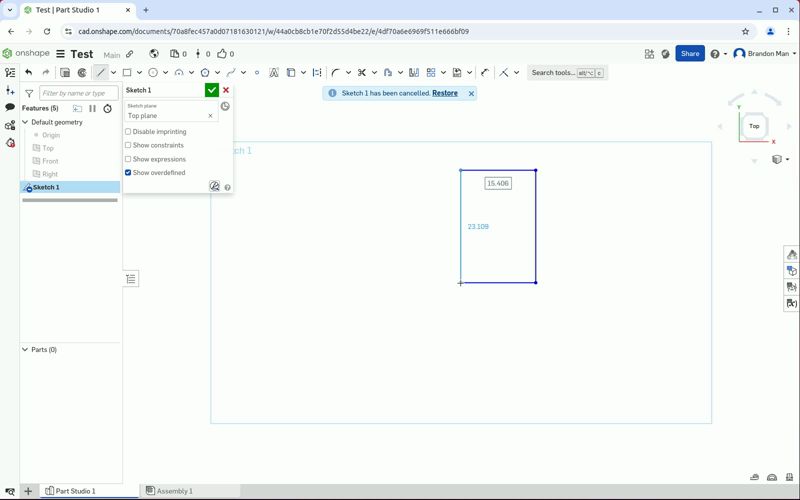
key(esc)
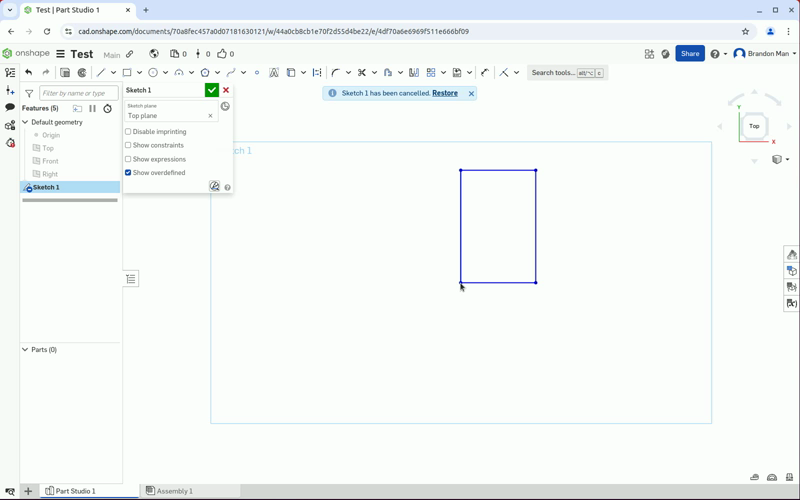
mouse_move(498, 262)
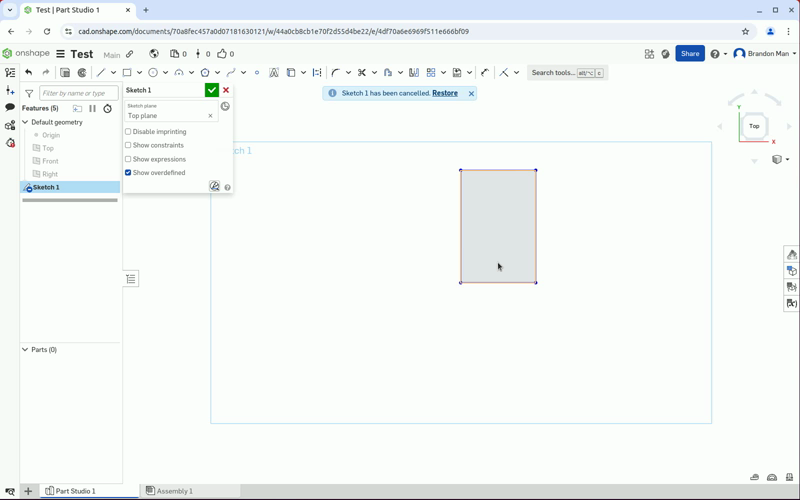
click(498, 262)
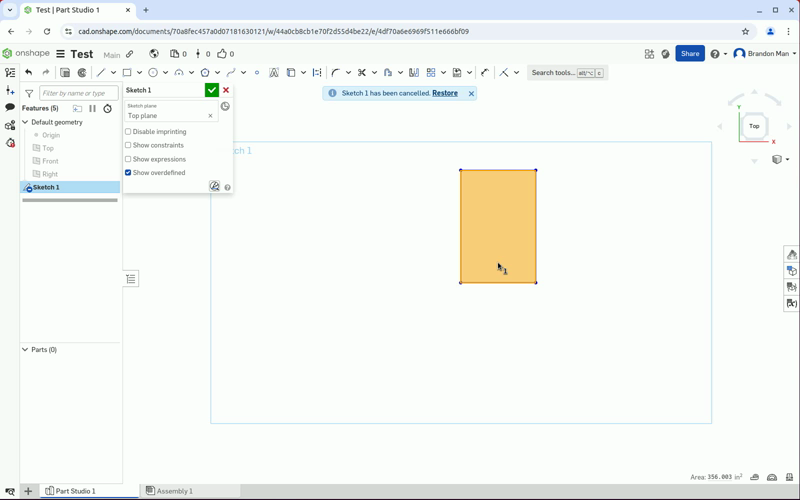
mouse_move(73, 352)
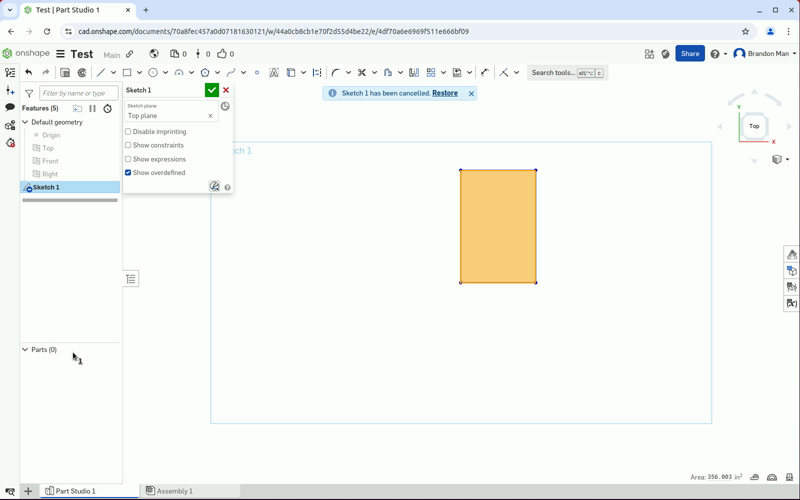
key(shift+y)
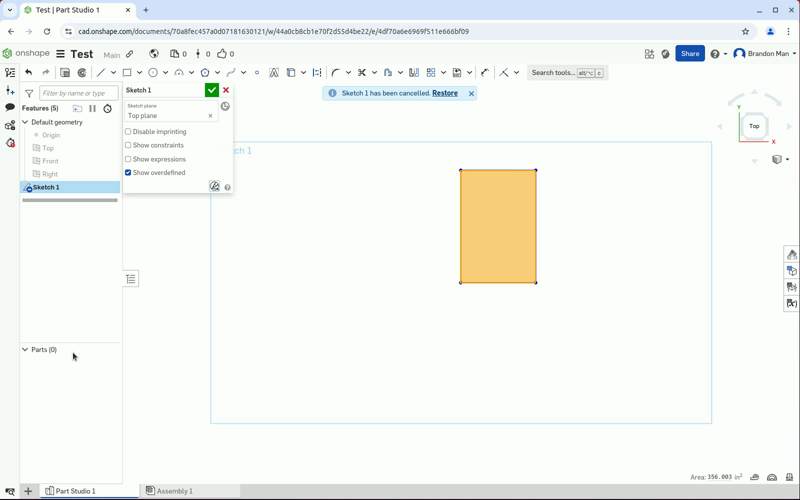
key(shift+e)
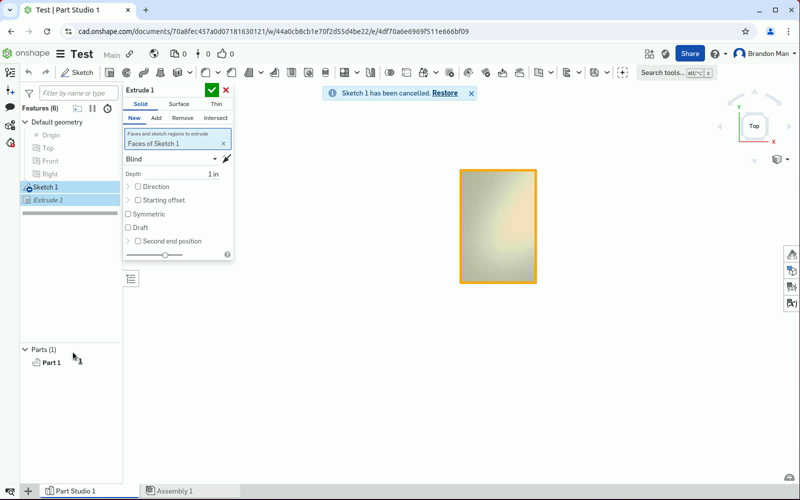
mouse_move(143, 106)
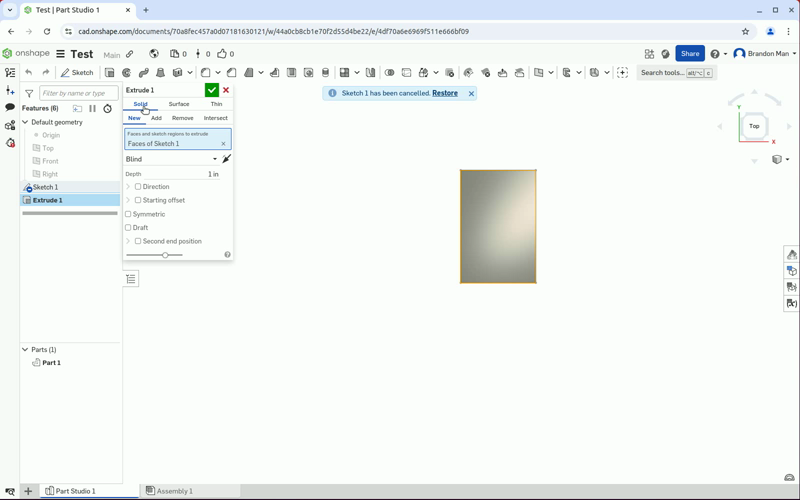
click(143, 106)
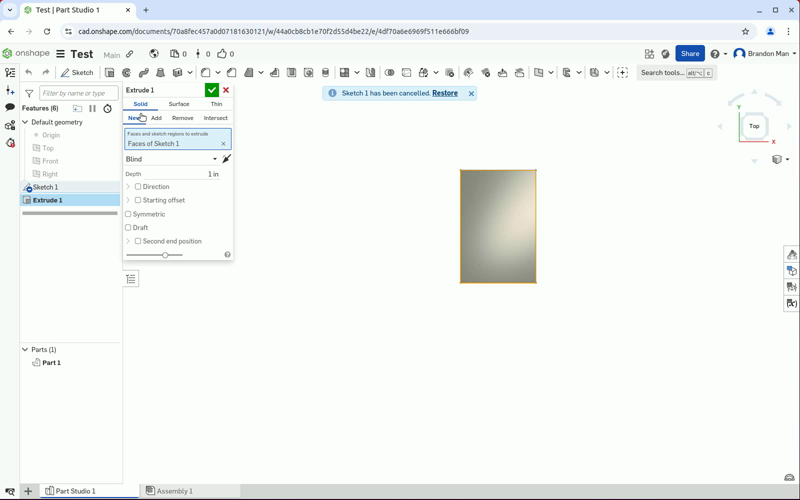
mouse_move(137, 120)
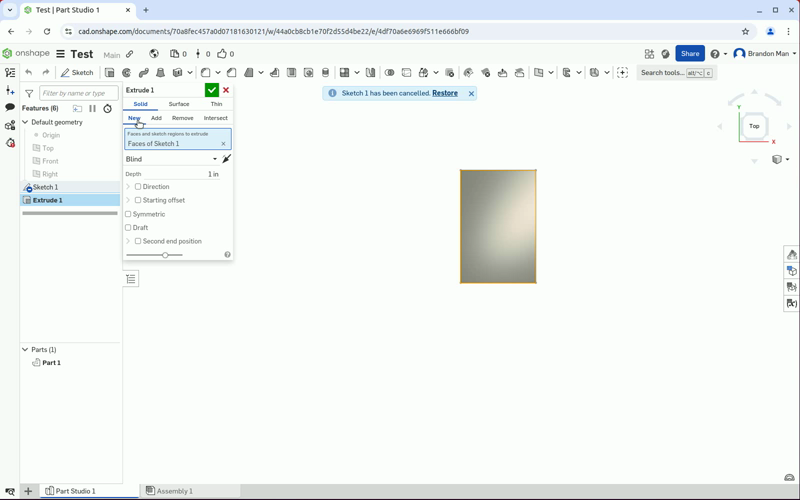
click(137, 120)
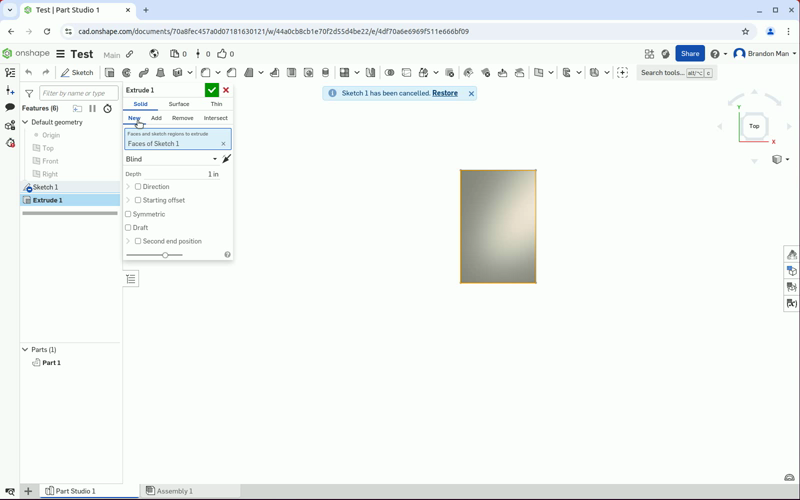
key(tab, 4)
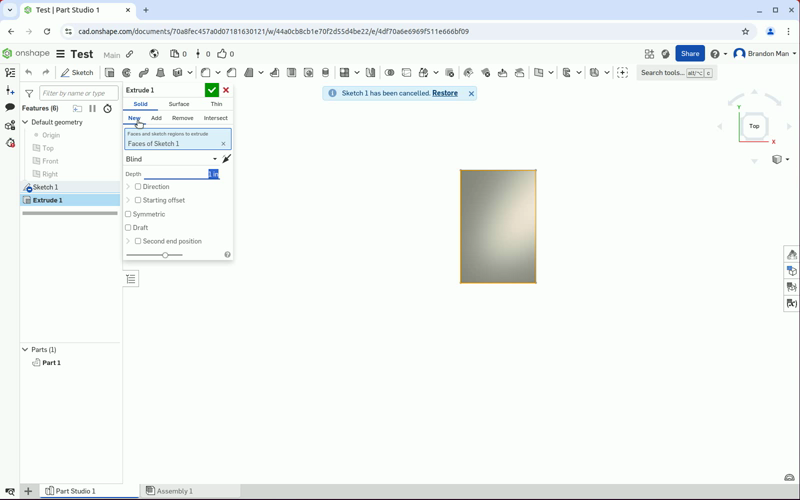
text(0.241)
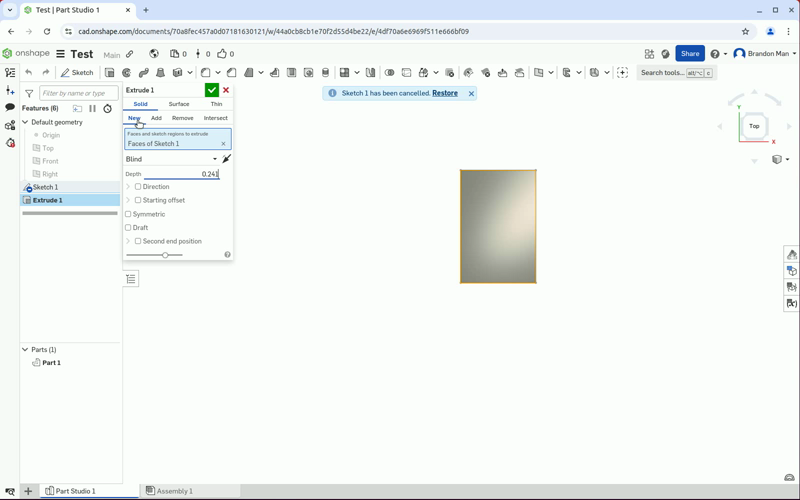
key(enter)
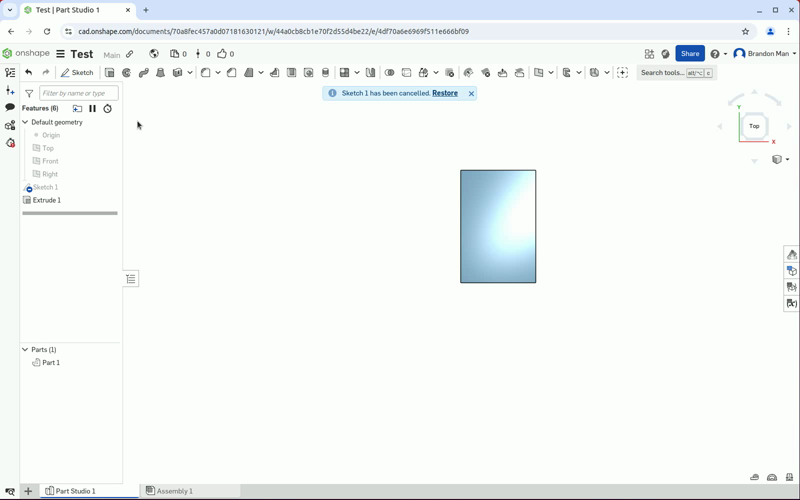
key(shift+h)
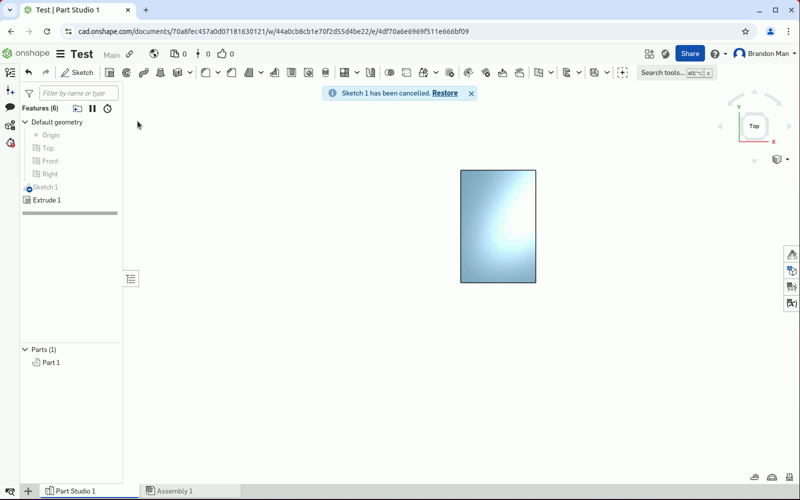
key(shift+h)
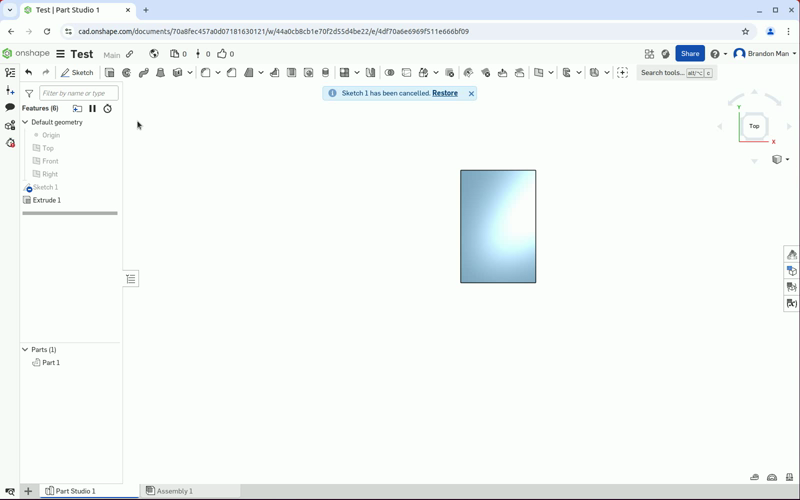
mouse_move(73, 189)
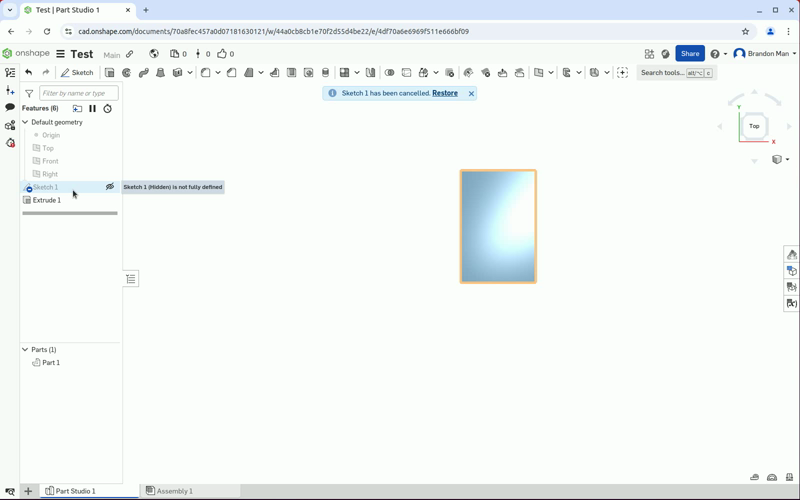
click(73, 189)
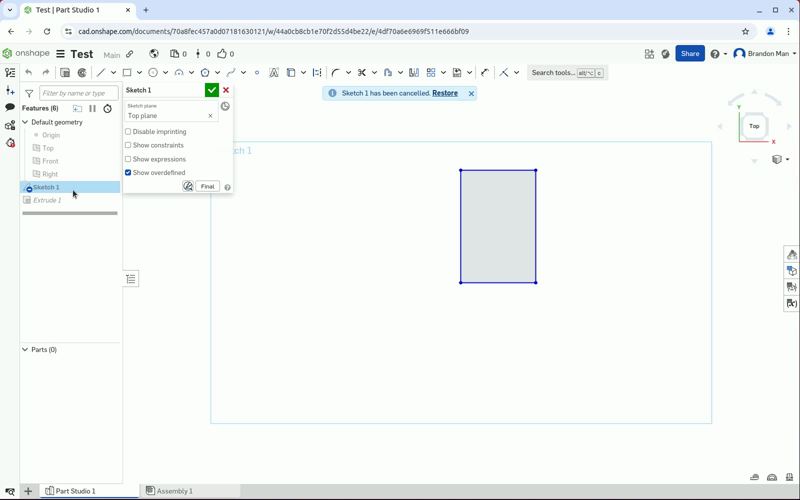
mouse_move(229, 92)
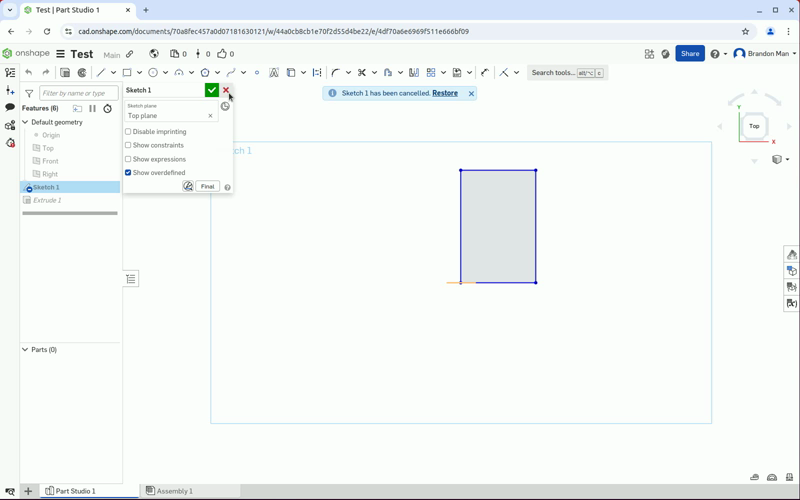
click(229, 92)
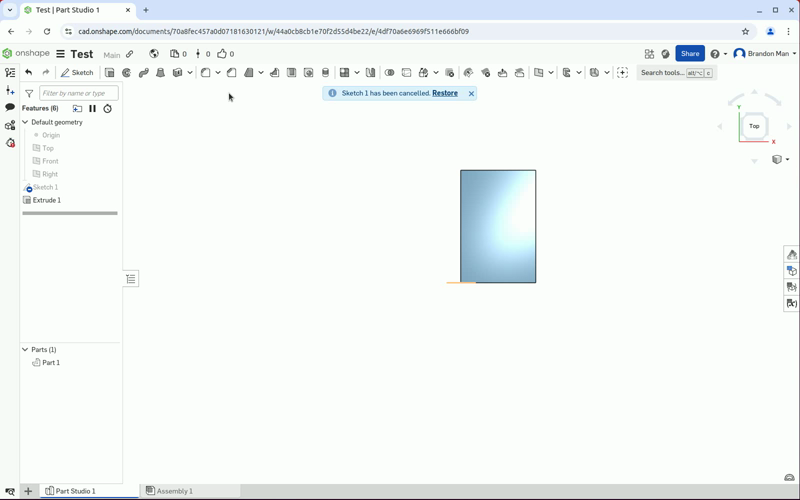
mouse_move(541, 75)
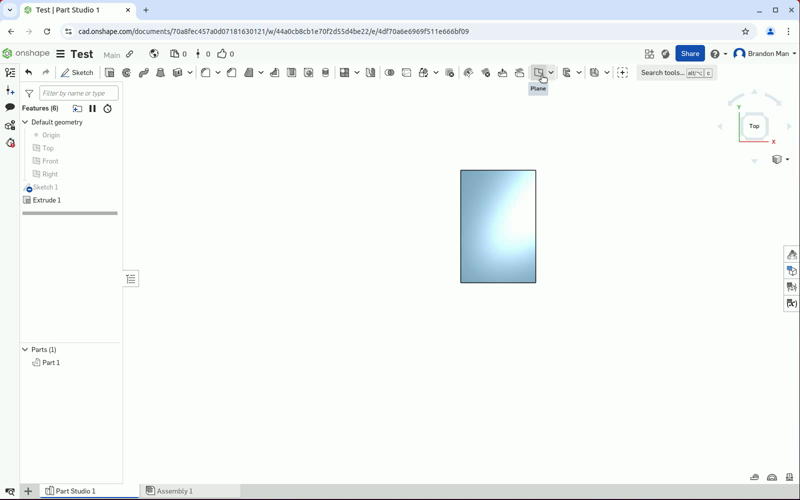
click(541, 75)
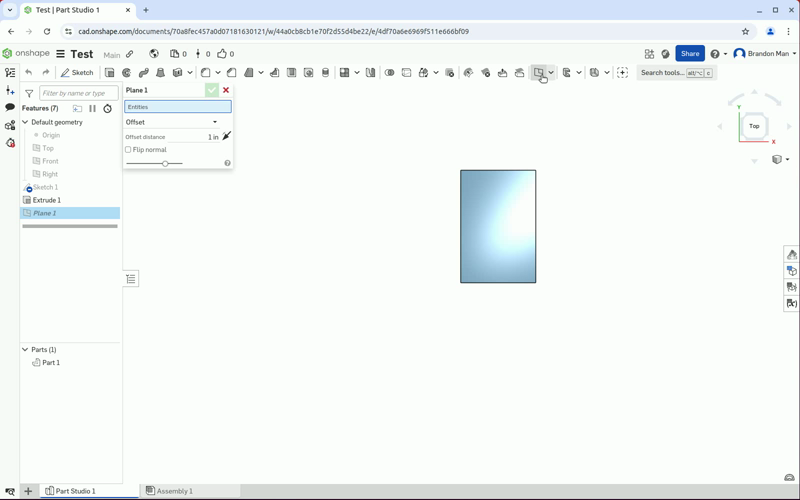
mouse_move(73, 150)
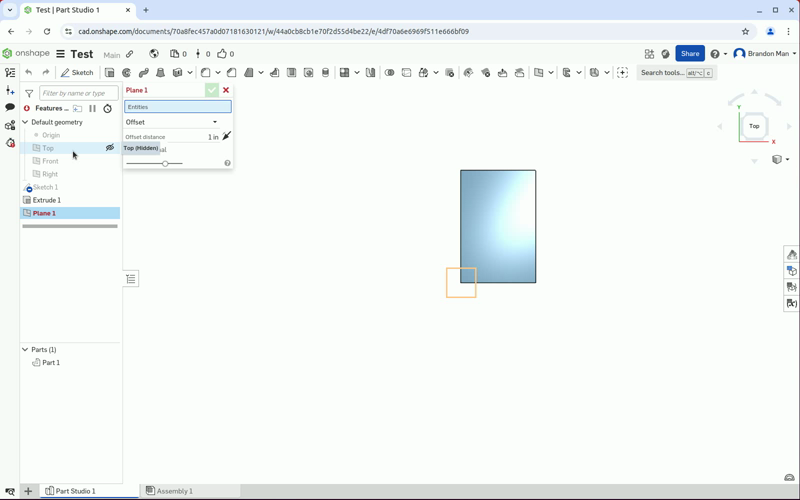
click(73, 150)
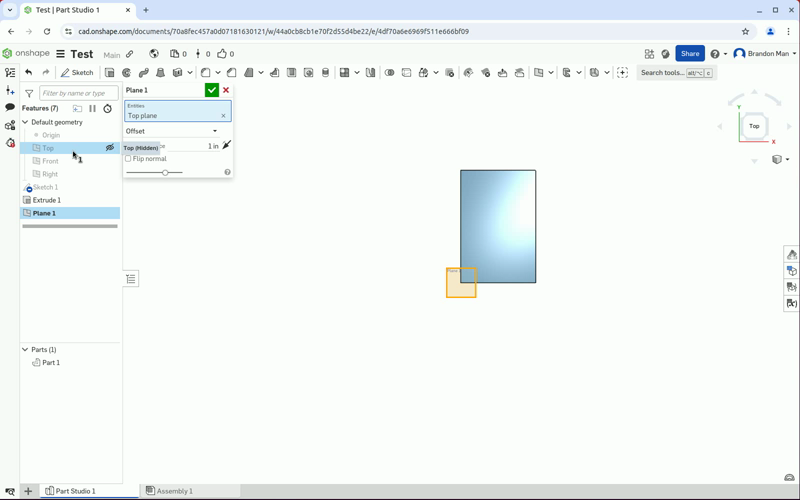
key(tab, 2)
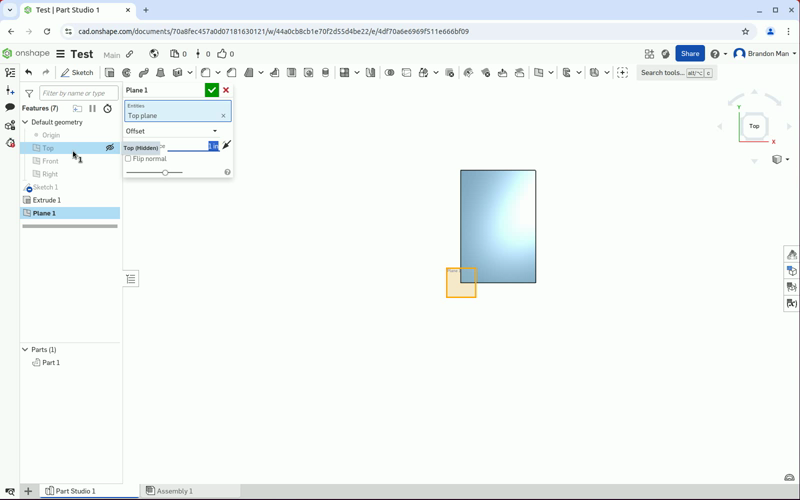
text(0.246)
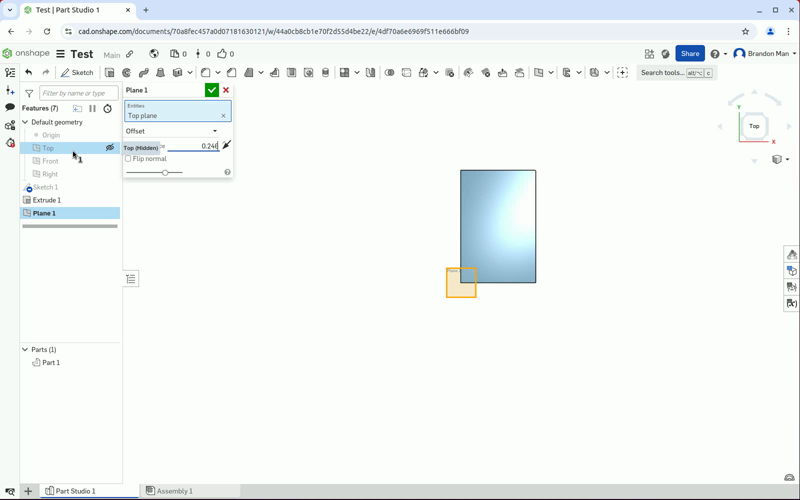
key(enter, 2)
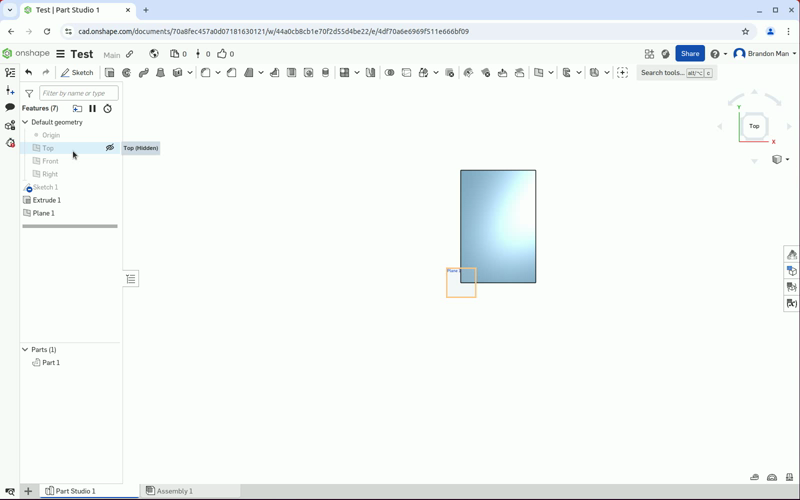
key(shift+s)
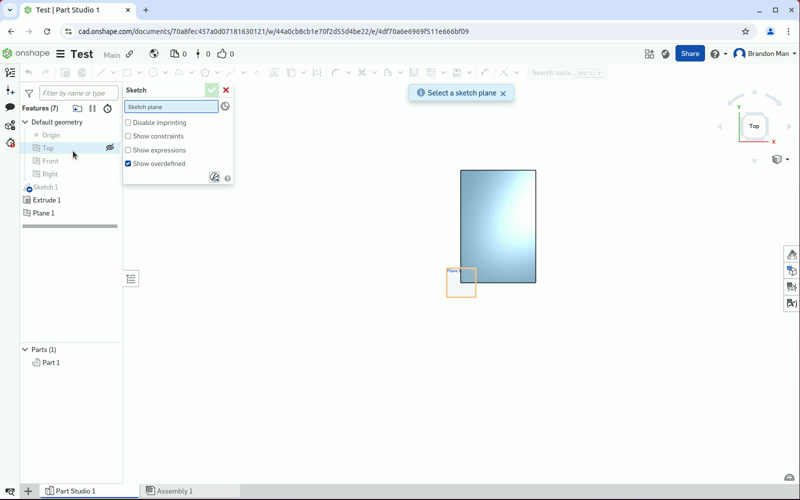
mouse_move(73, 215)
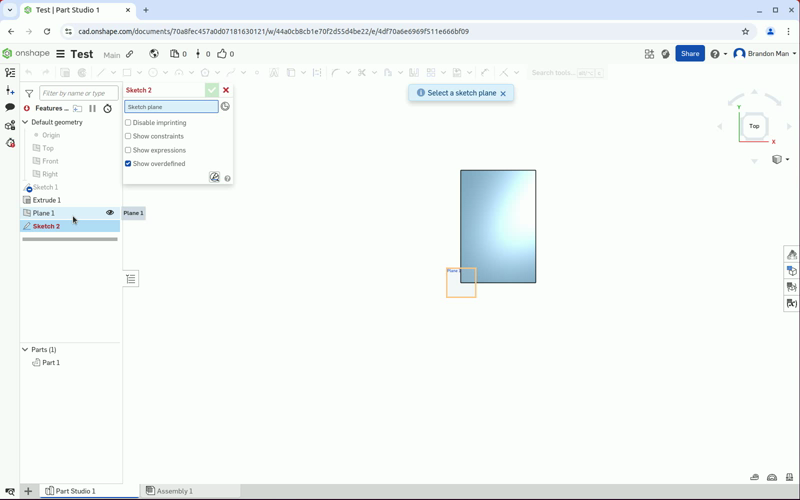
click(73, 215)
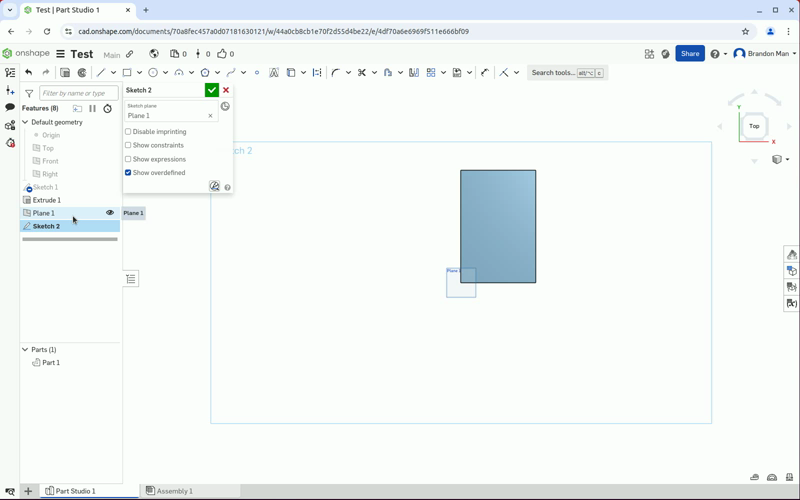
mouse_move(73, 352)
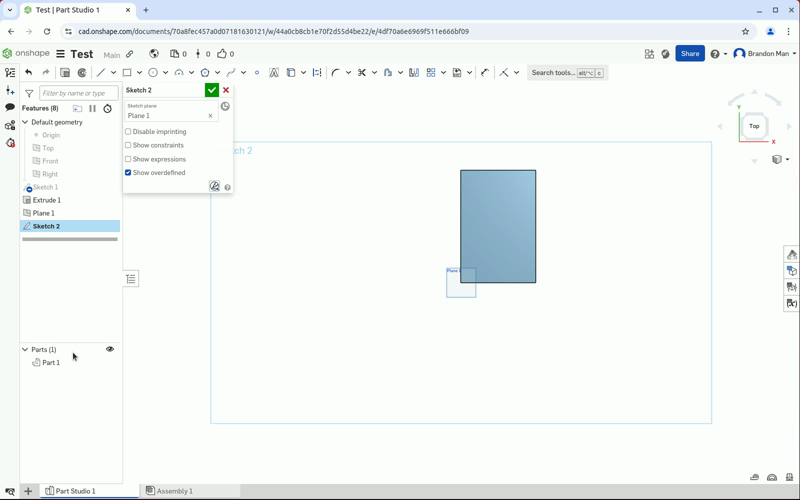
key(y)
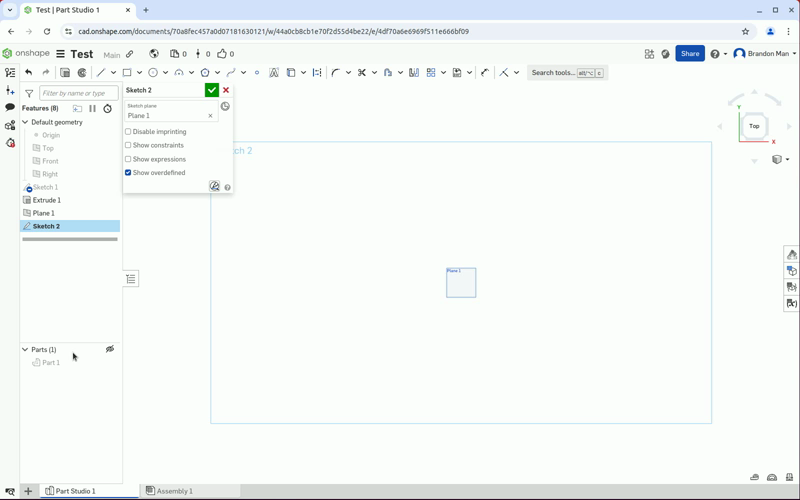
key(l)
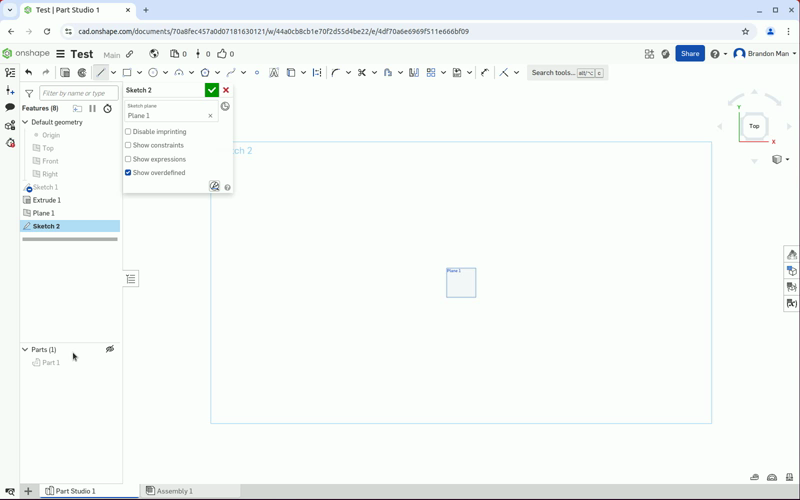
key_down(shift)
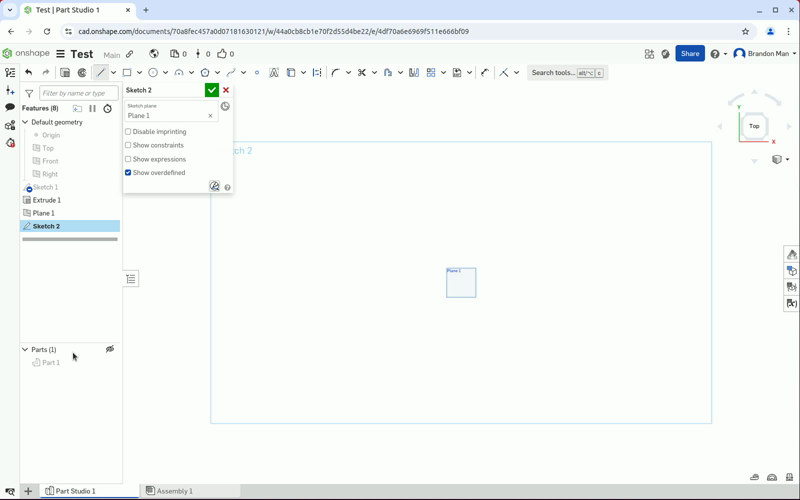
mouse_move(471, 274)
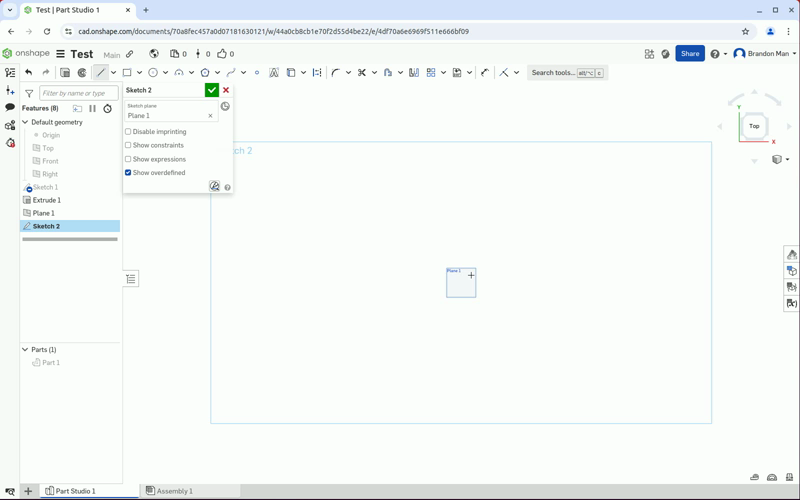
click(471, 274)
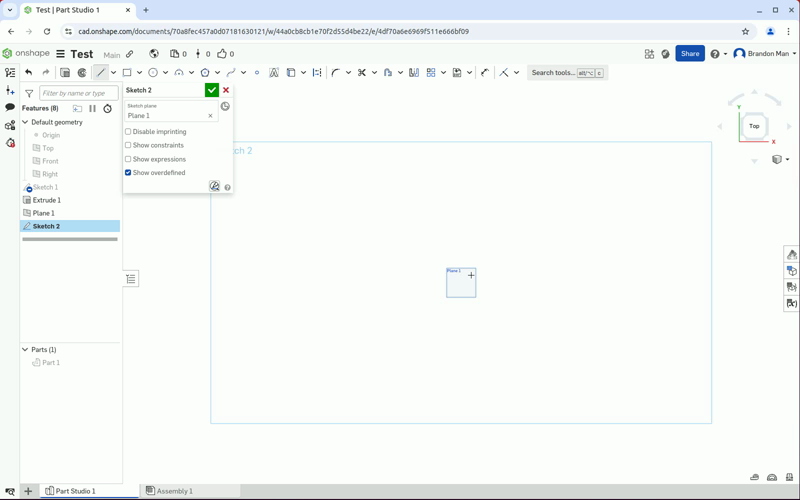
key_up(shift)
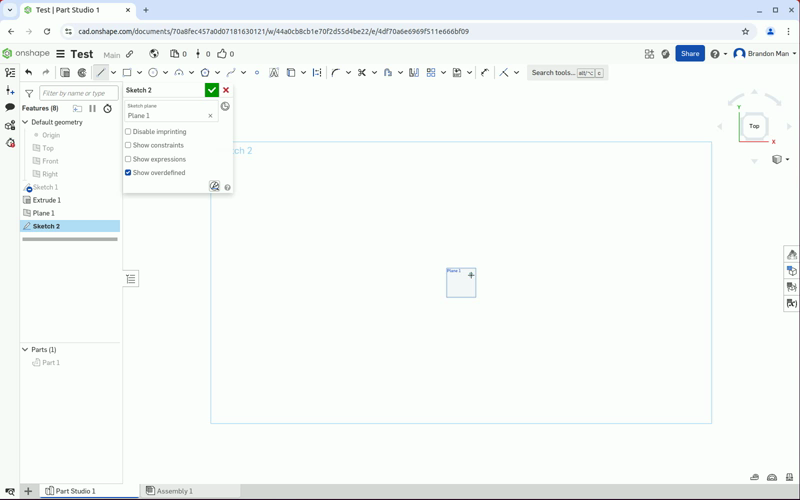
key_down(shift)
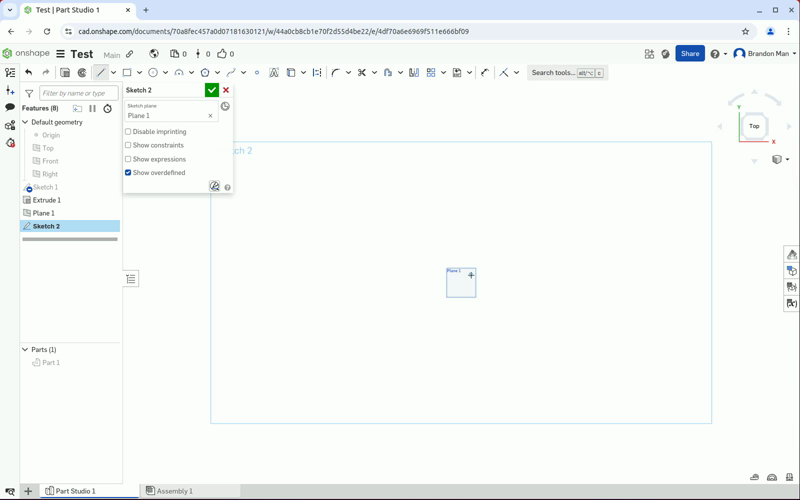
mouse_move(501, 274)
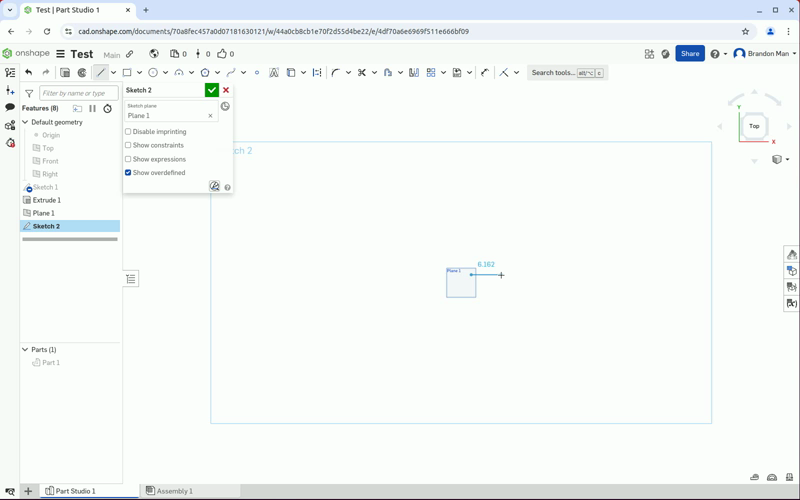
mouse_move(517, 274)
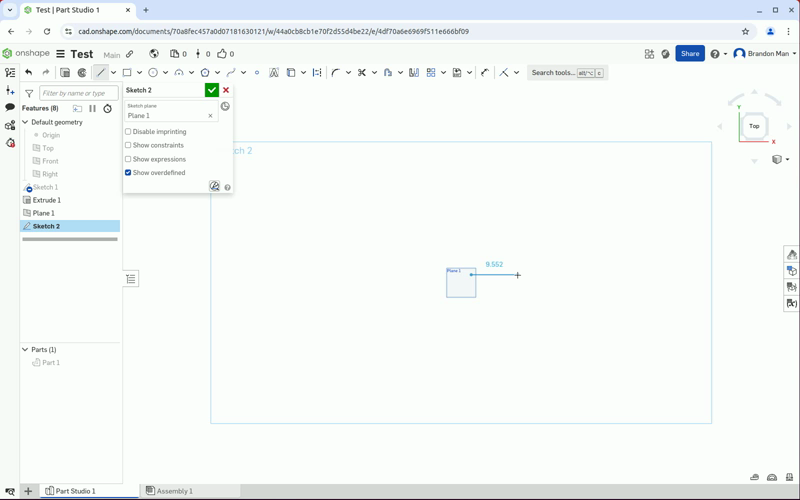
click(517, 274)
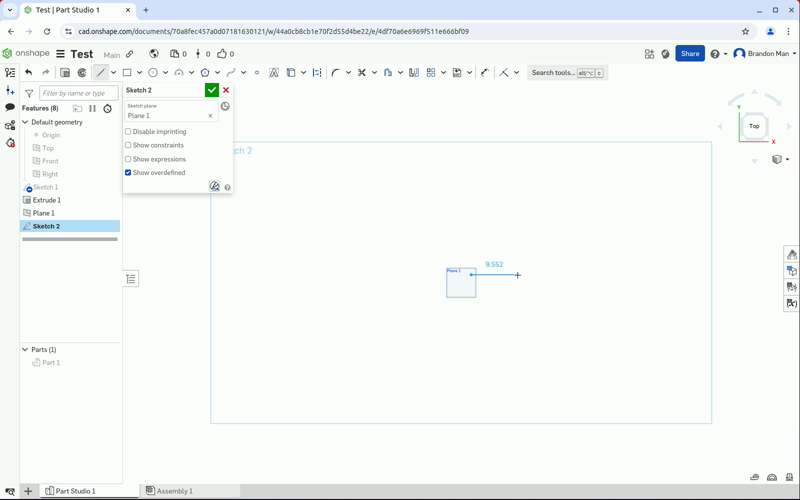
key_up(shift)
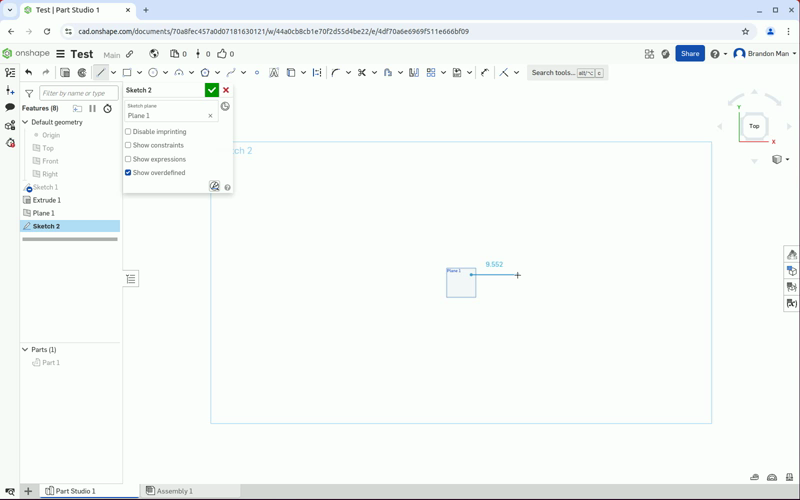
key_down(shift)
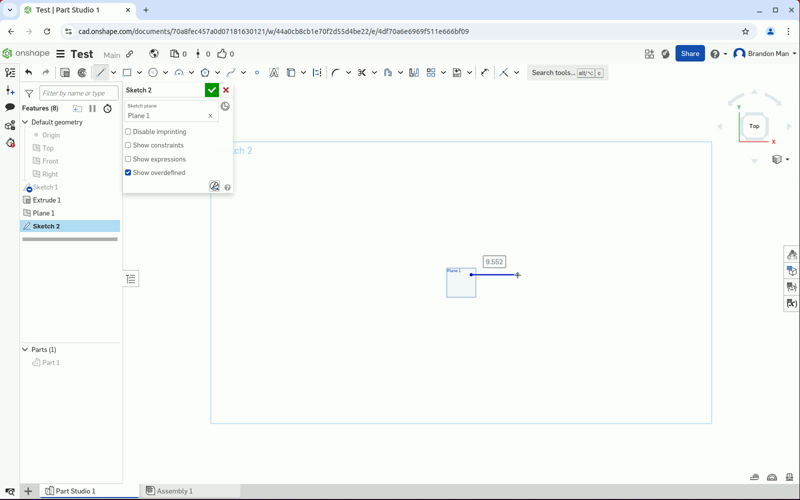
mouse_move(547, 274)
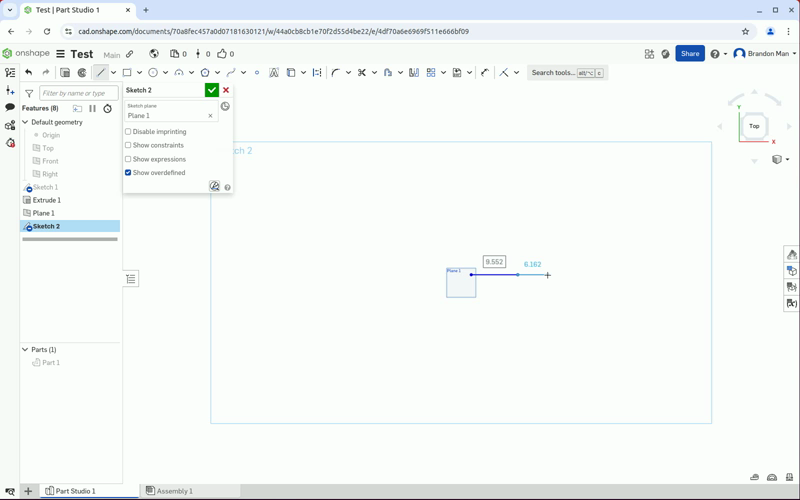
mouse_move(517, 267)
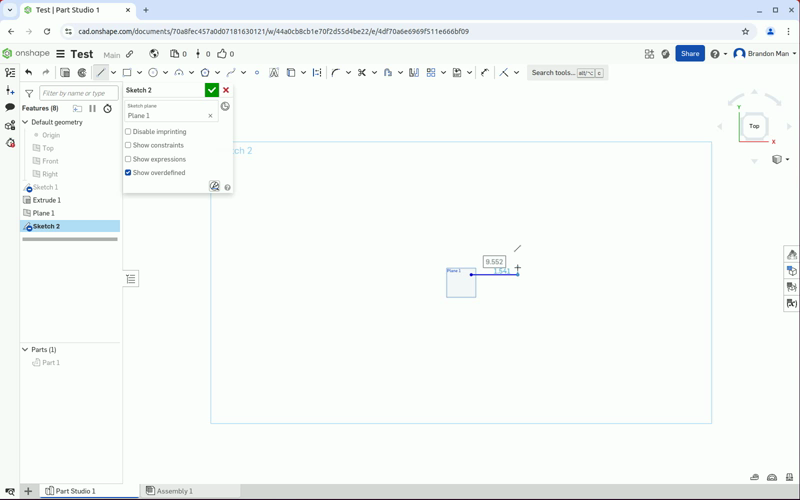
scroll(6)
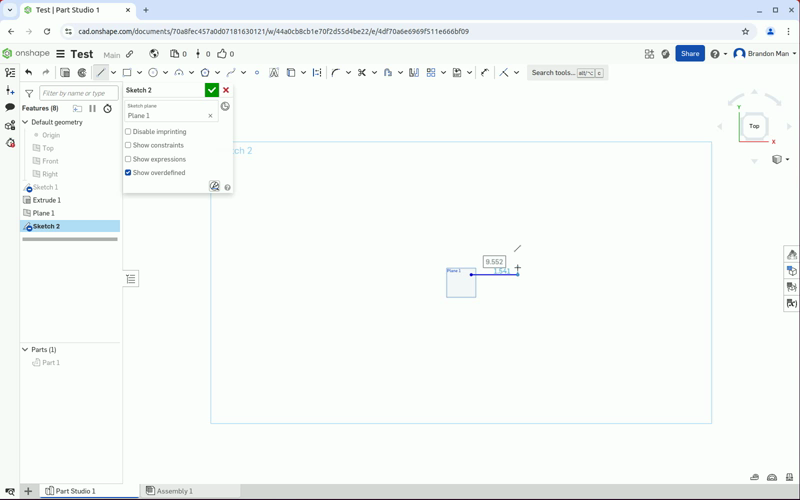
scroll(6)
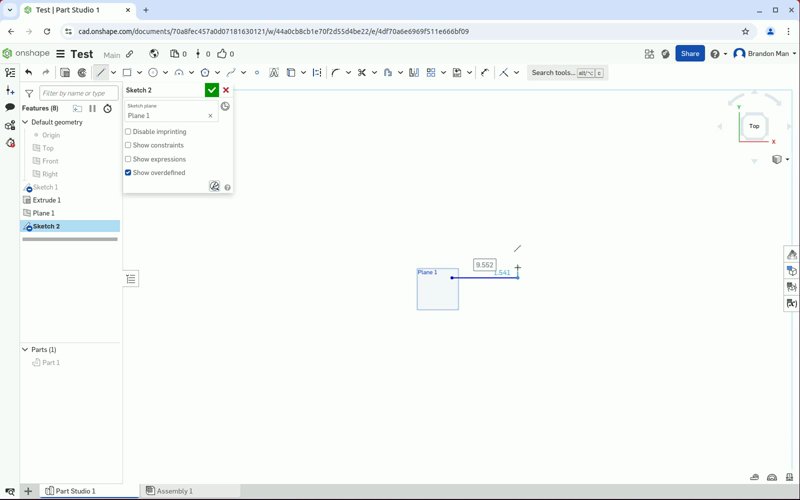
scroll(6)
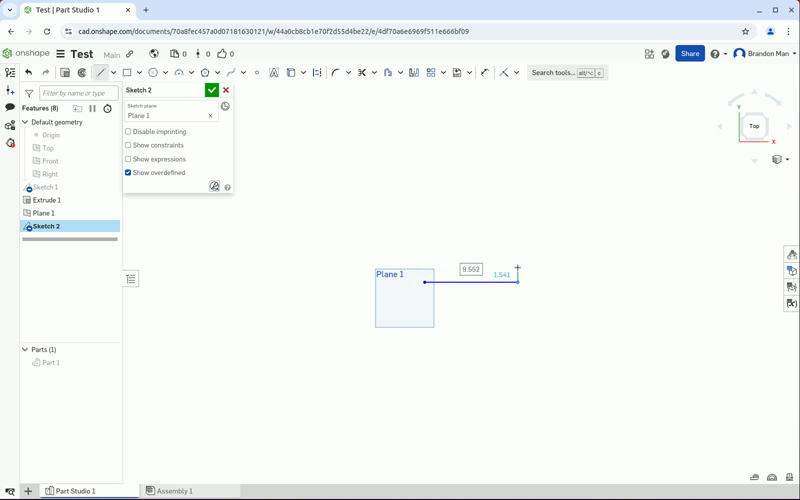
scroll(6)
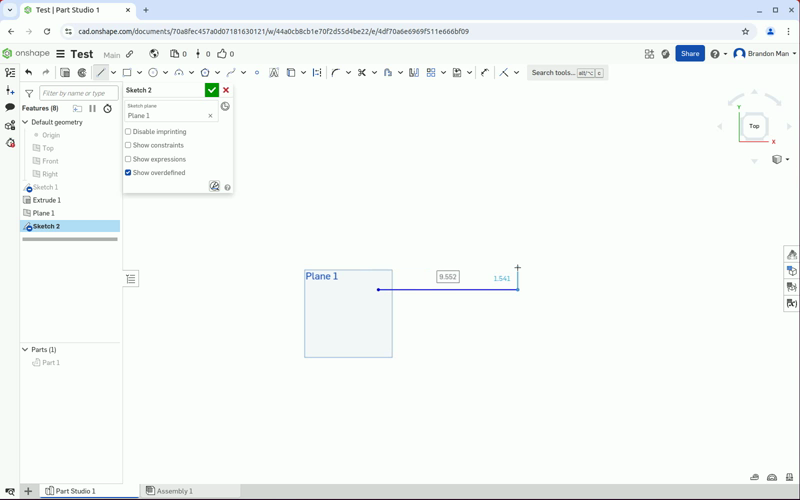
scroll(6)
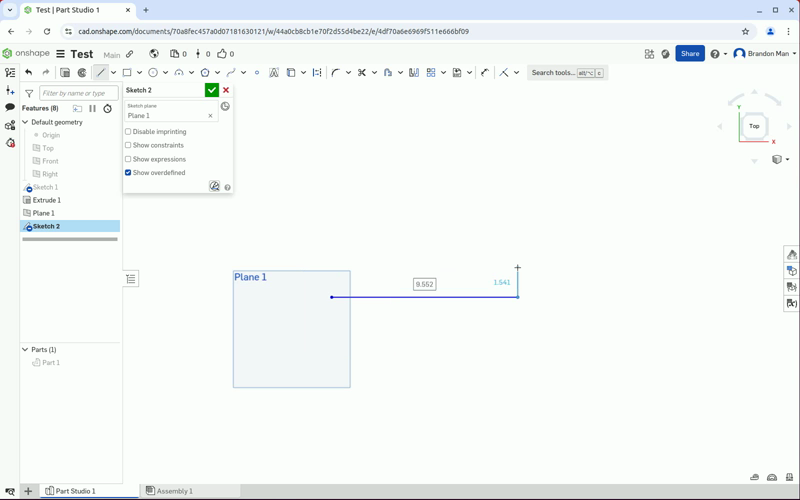
scroll(6)
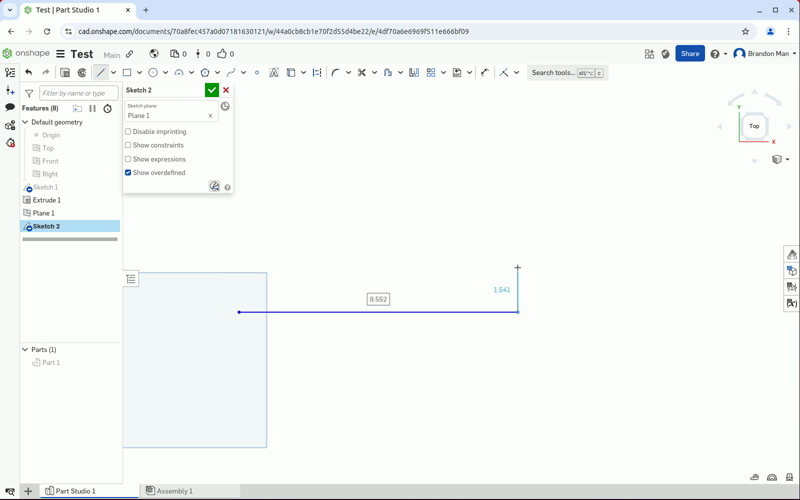
scroll(6)
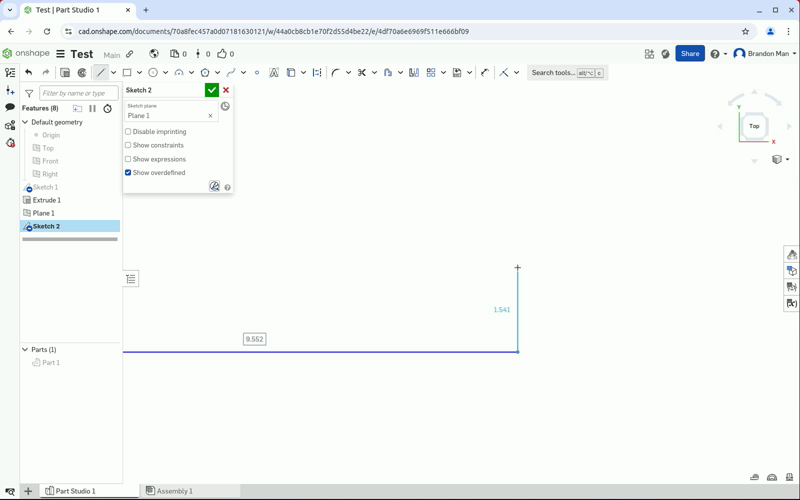
click(517, 267)
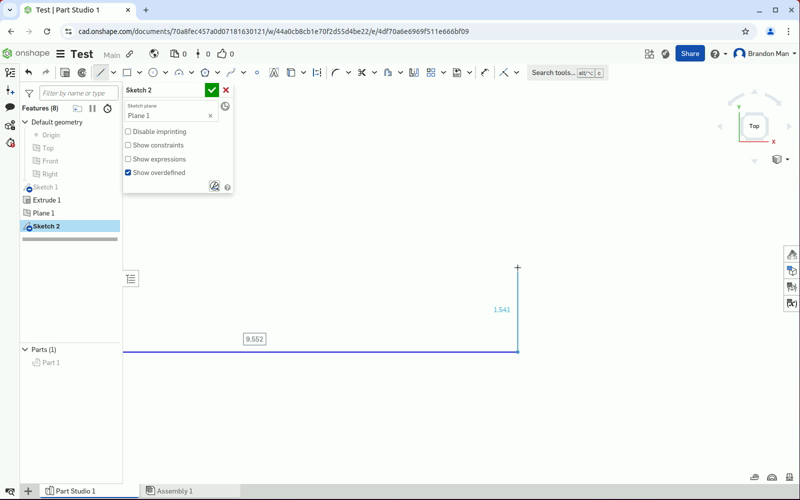
scroll(-6)
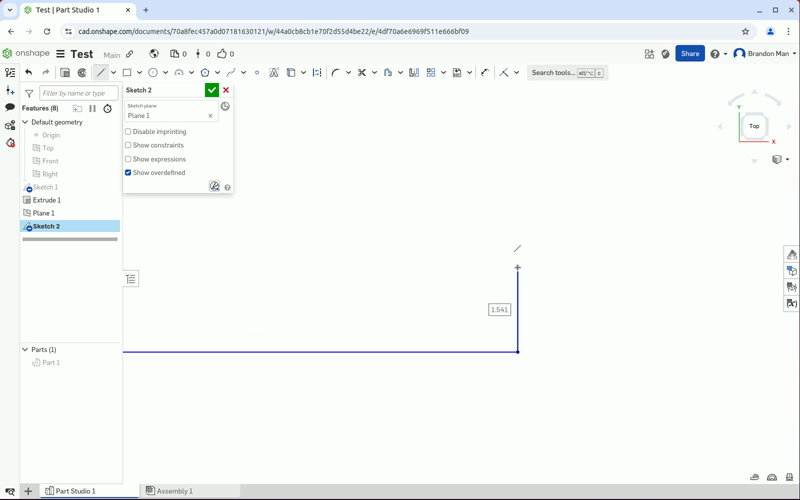
scroll(-6)
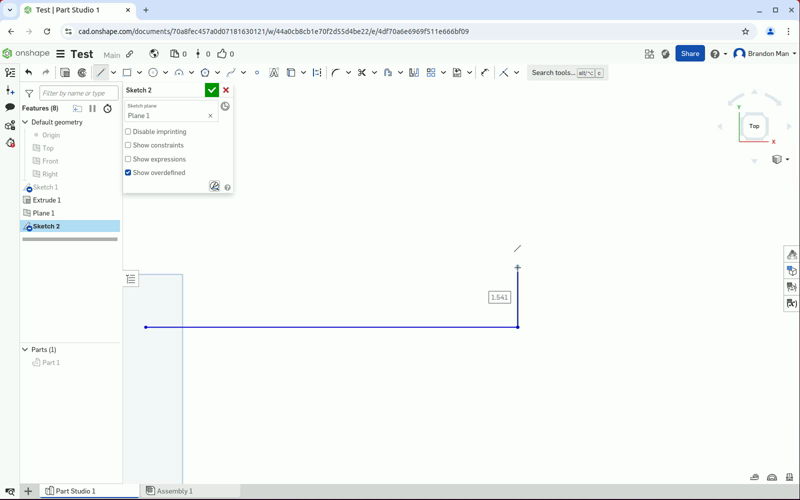
scroll(-6)
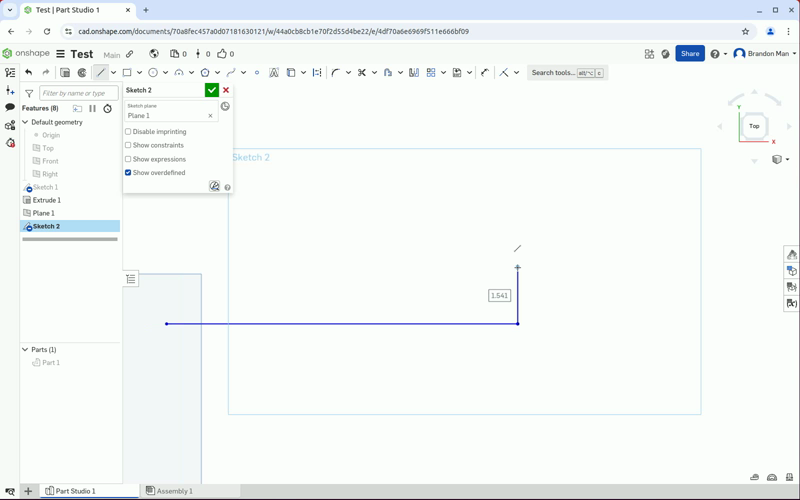
scroll(-6)
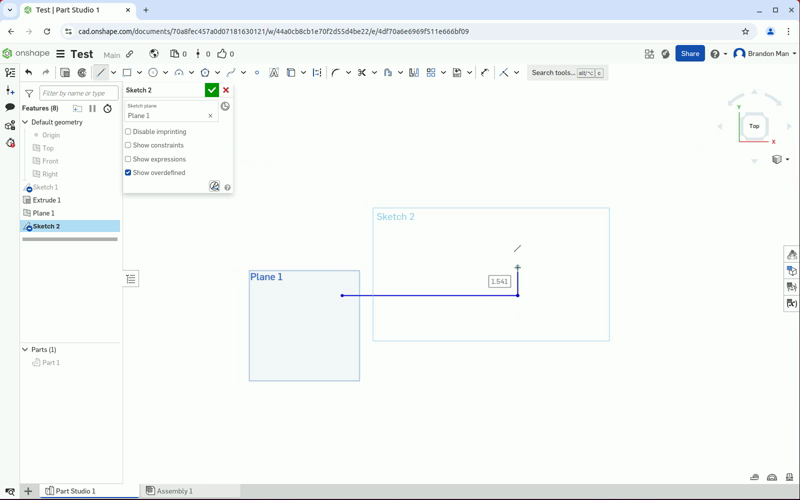
scroll(-6)
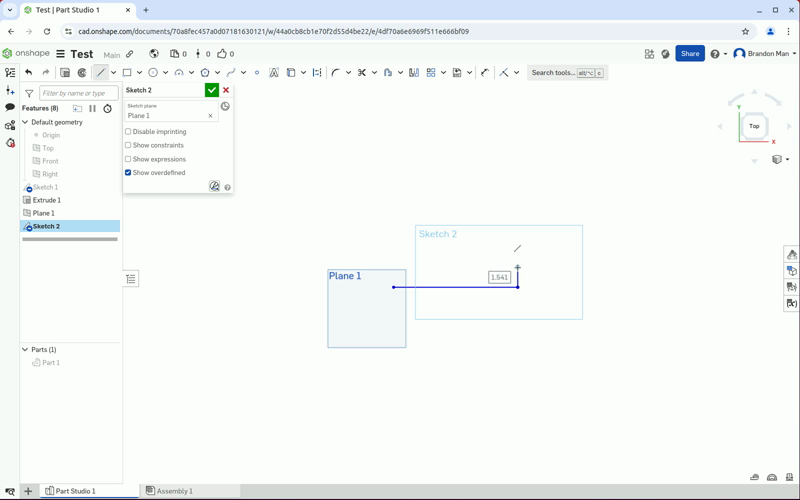
scroll(-6)
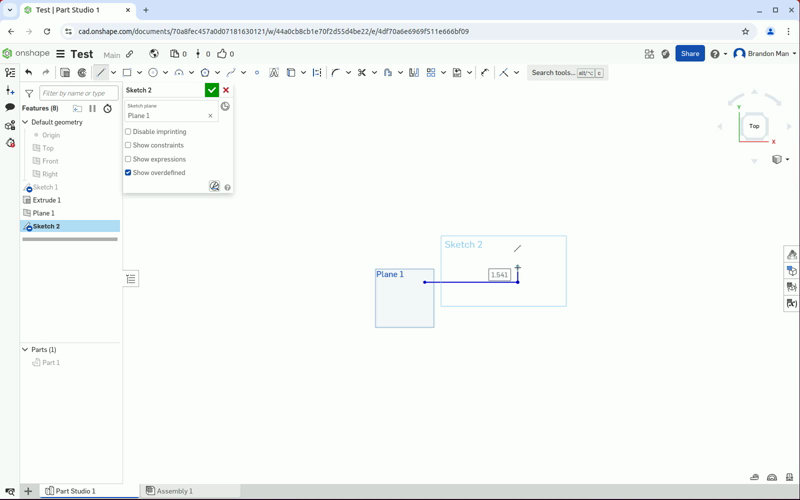
scroll(-6)
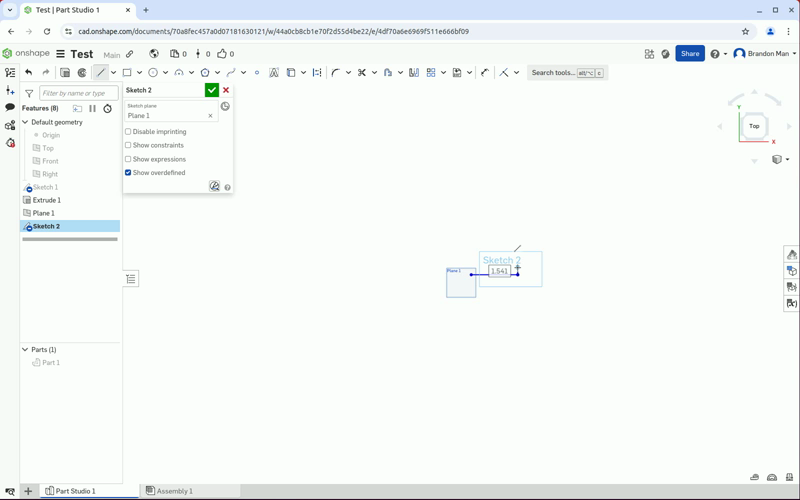
key_up(shift)
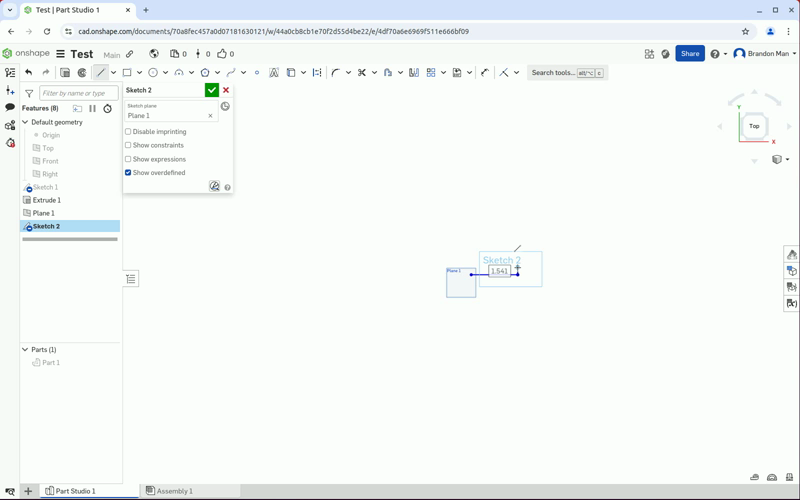
key_down(shift)
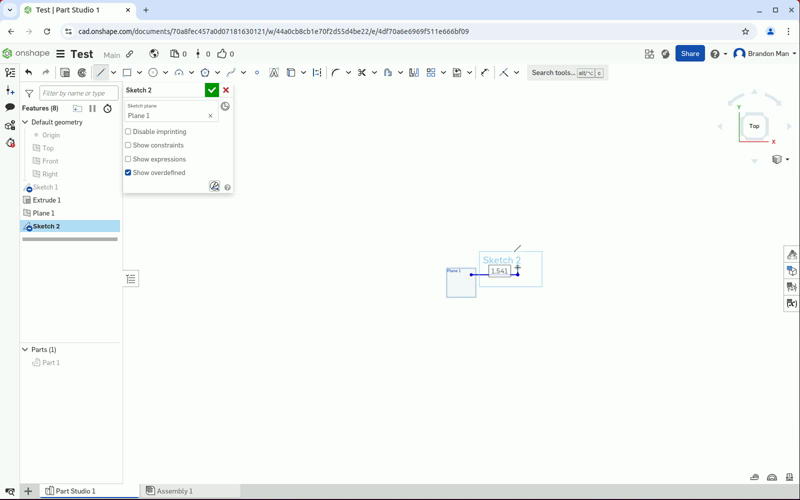
mouse_move(547, 267)
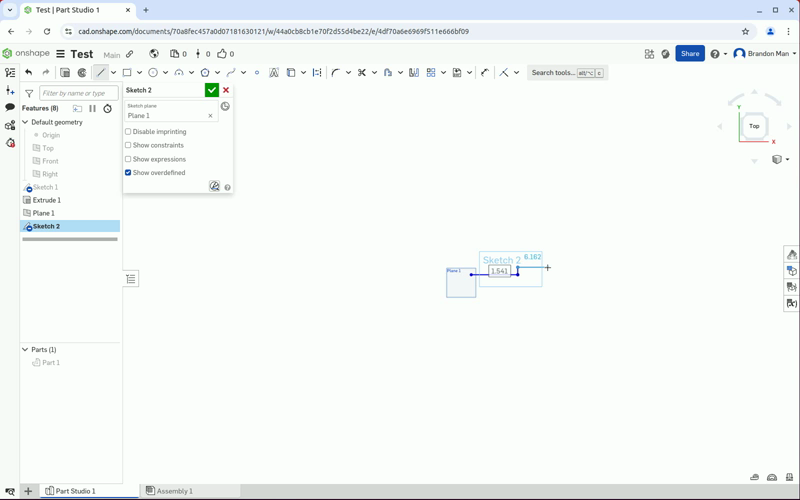
mouse_move(471, 267)
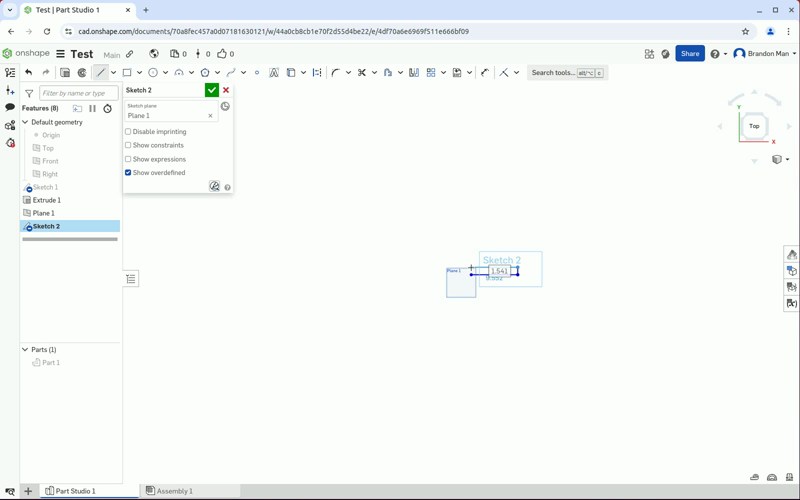
click(471, 267)
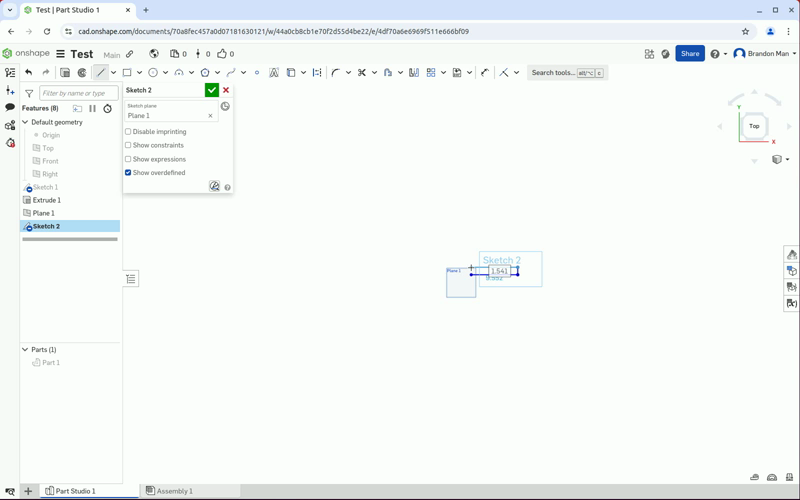
key_up(shift)
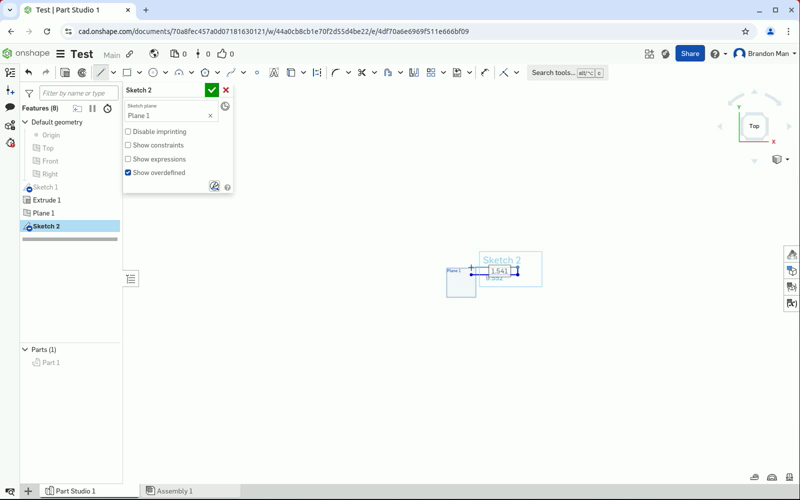
mouse_move(501, 267)
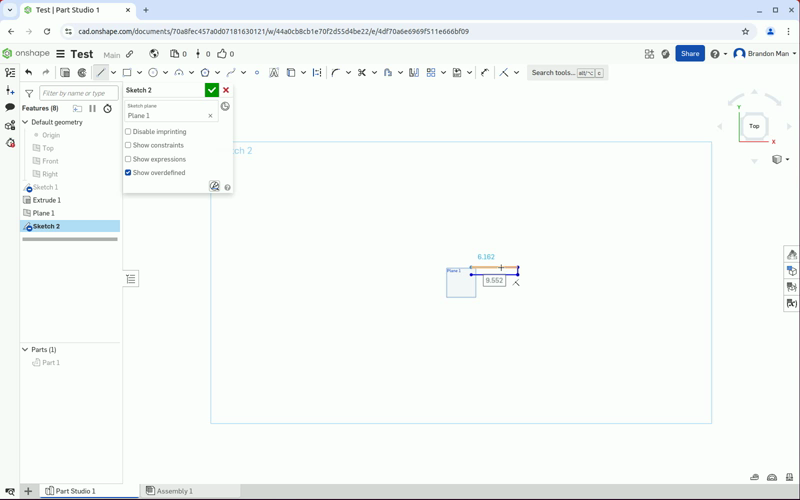
key_down(shift)
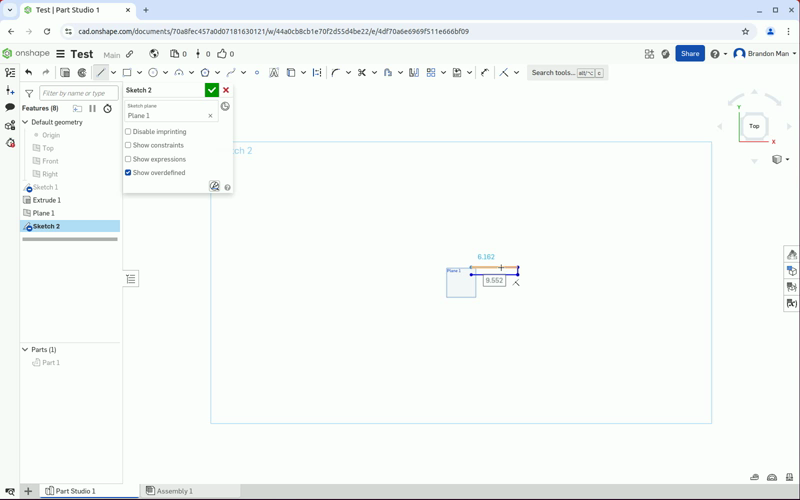
mouse_move(471, 274)
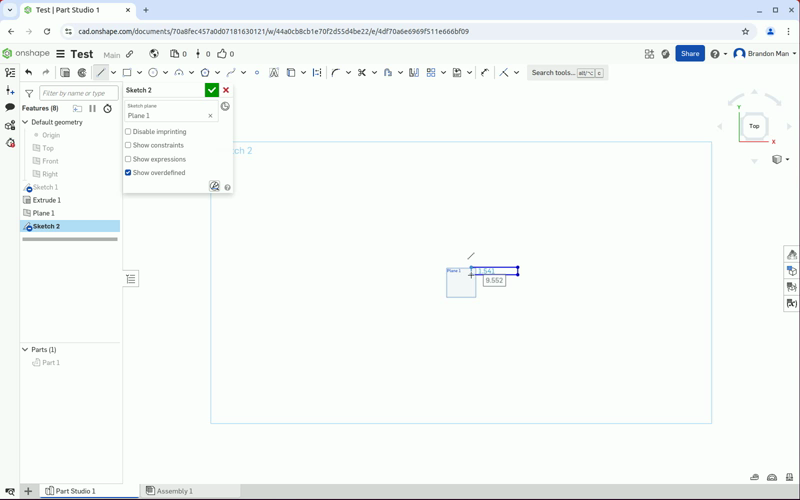
scroll(6)
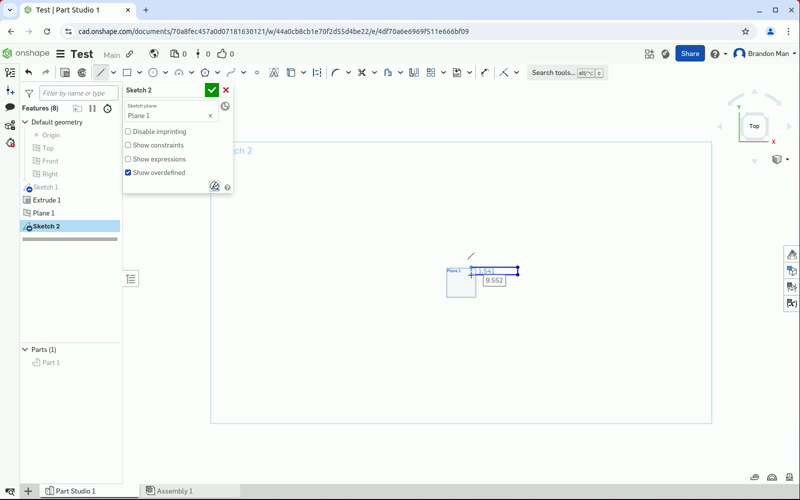
scroll(6)
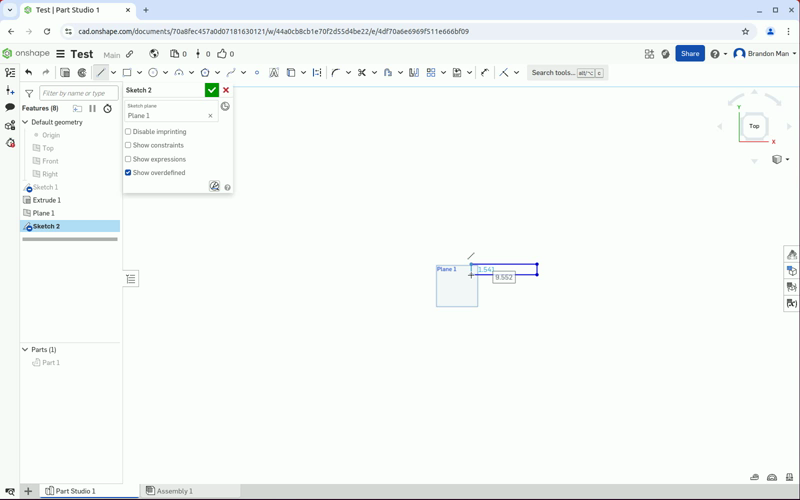
scroll(6)
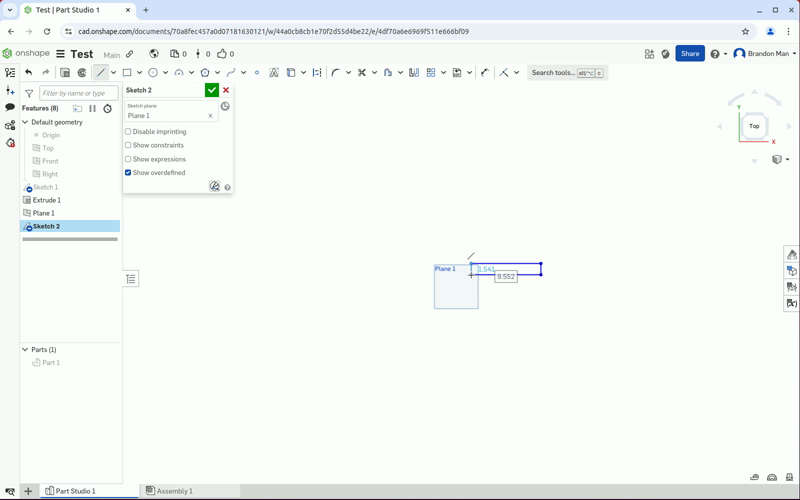
scroll(6)
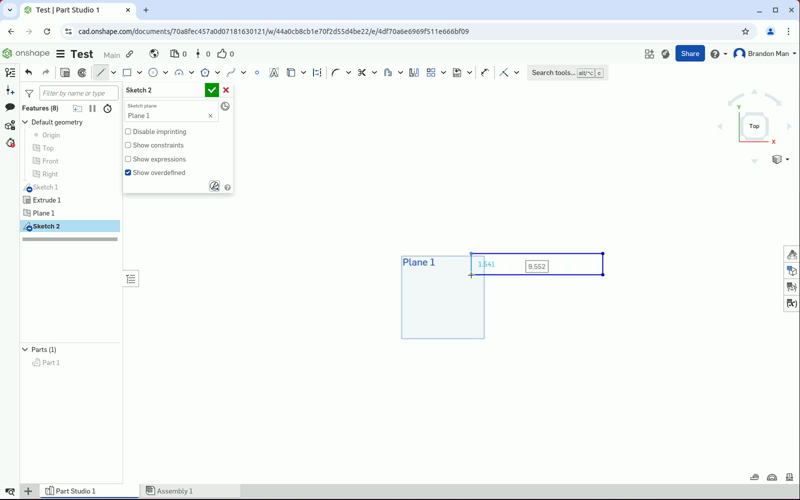
scroll(6)
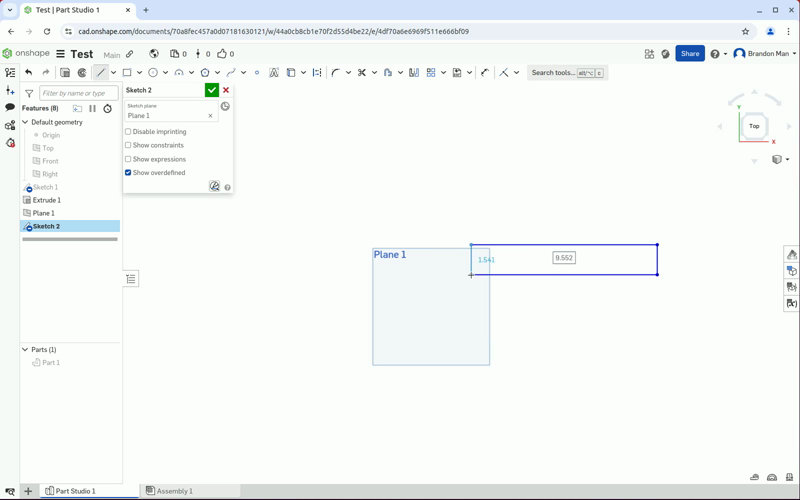
scroll(6)
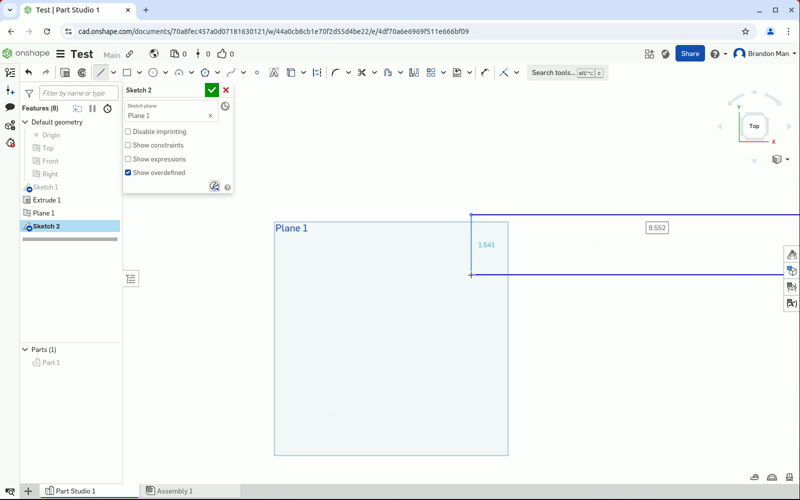
scroll(6)
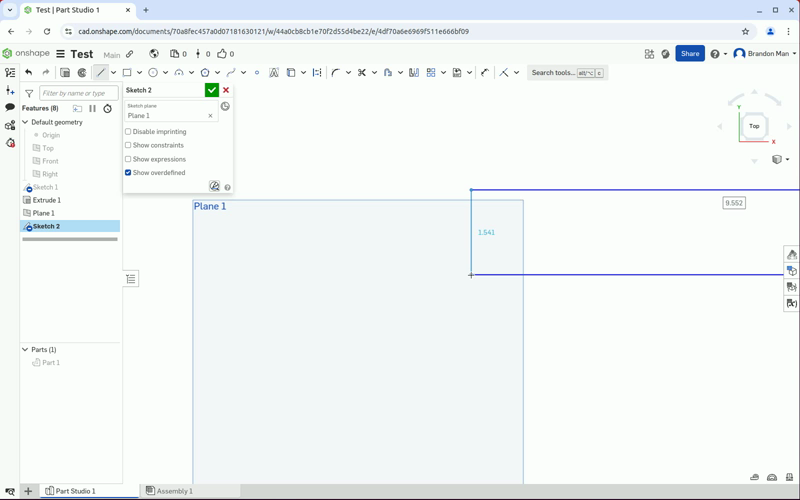
key_up(shift)
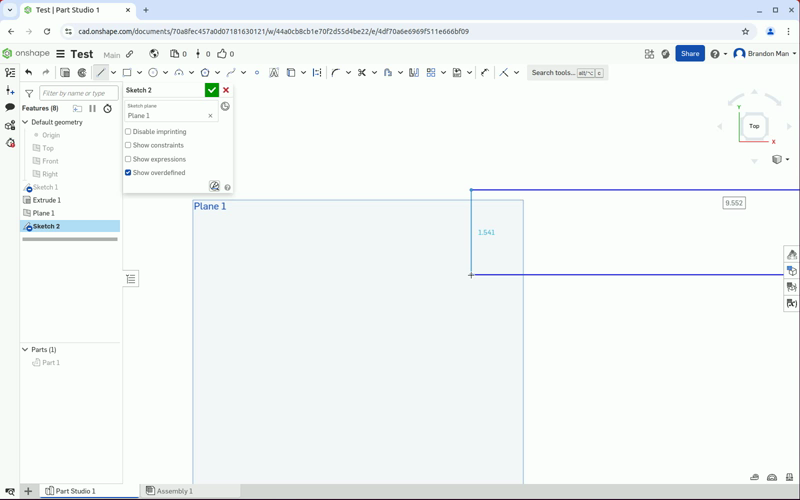
click(471, 274)
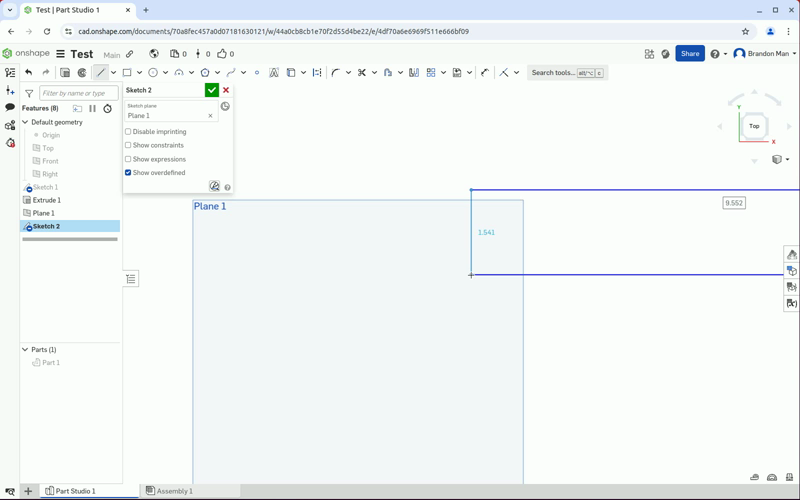
scroll(-6)
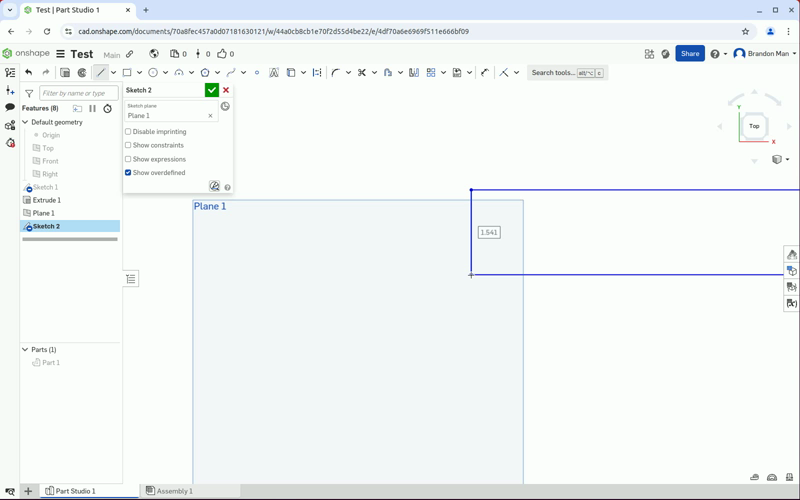
scroll(-6)
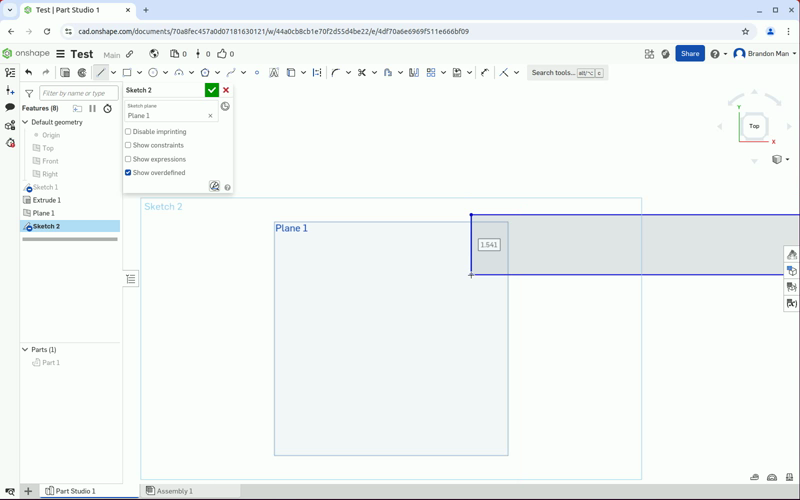
scroll(-6)
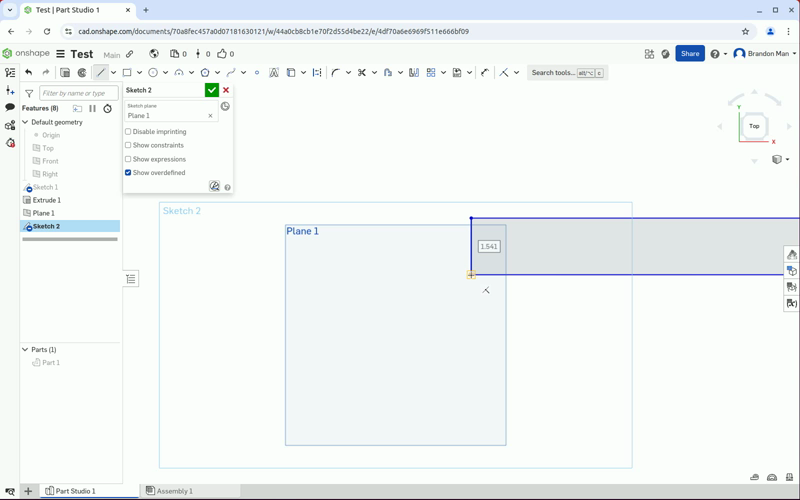
scroll(-6)
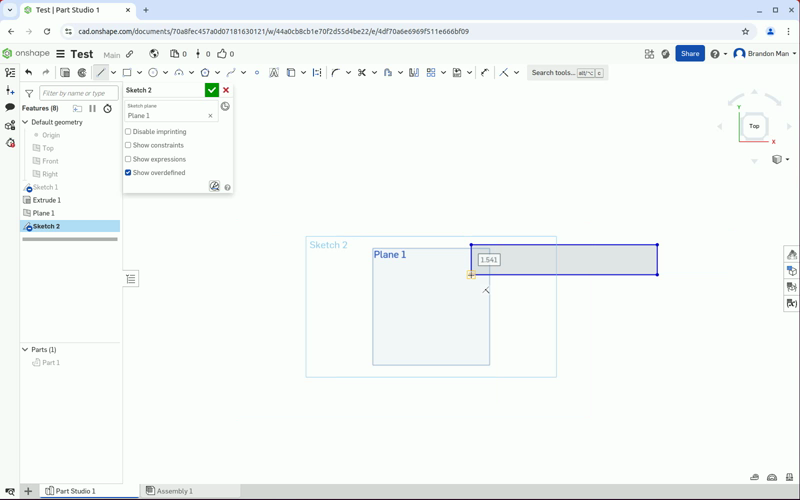
scroll(-6)
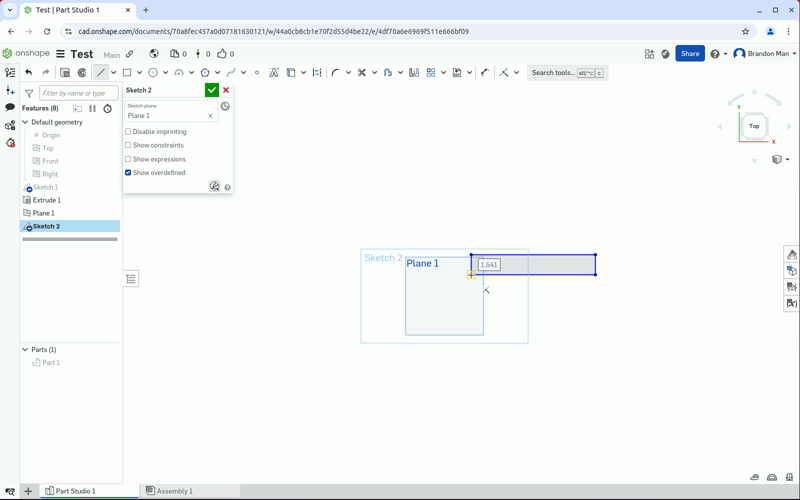
scroll(-6)
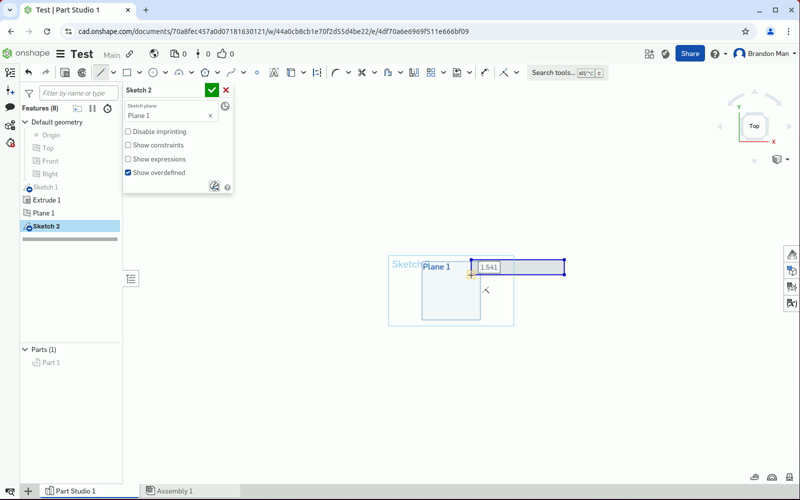
scroll(-6)
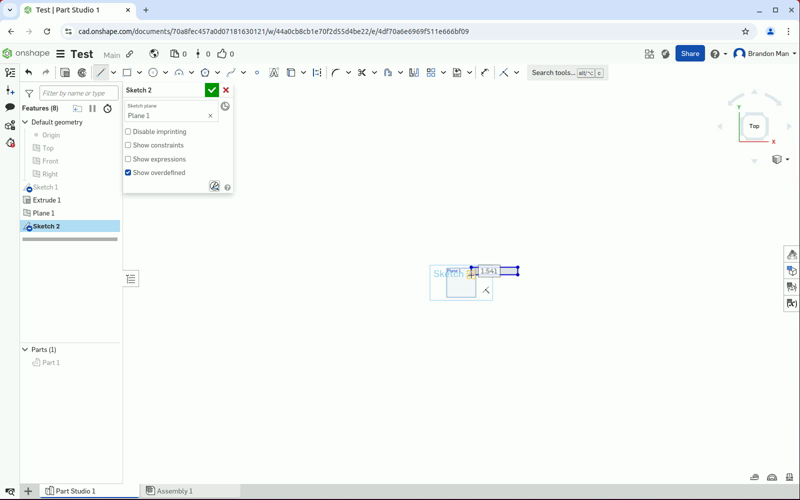
key(esc)
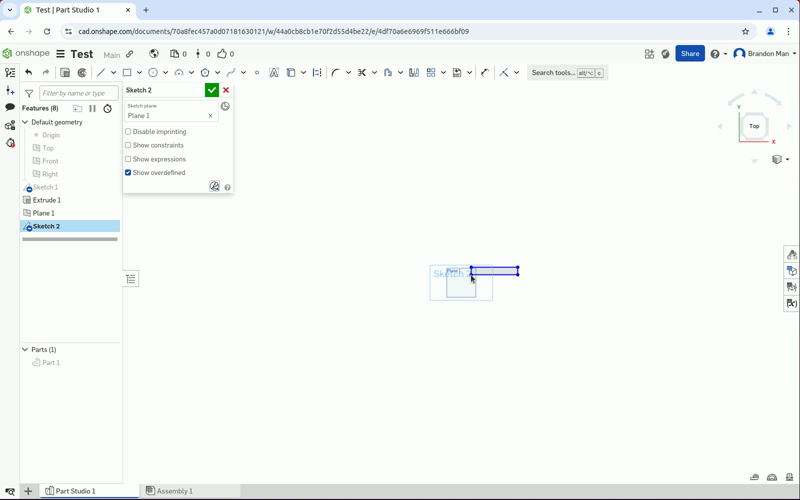
mouse_move(510, 272)
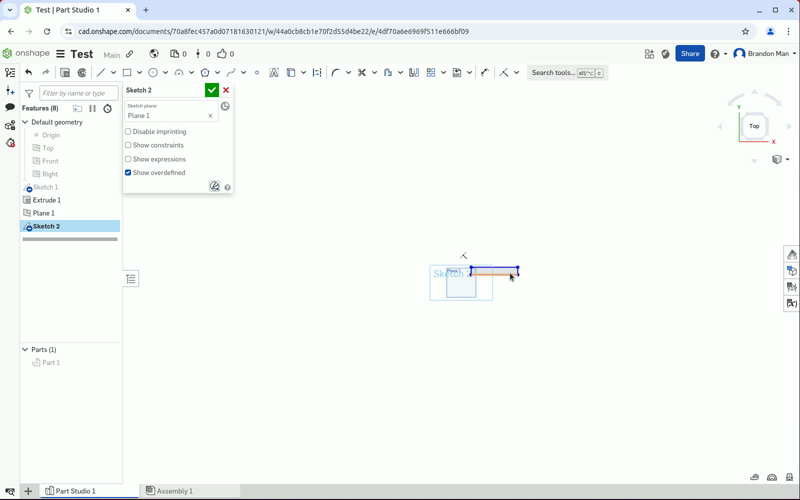
scroll(6)
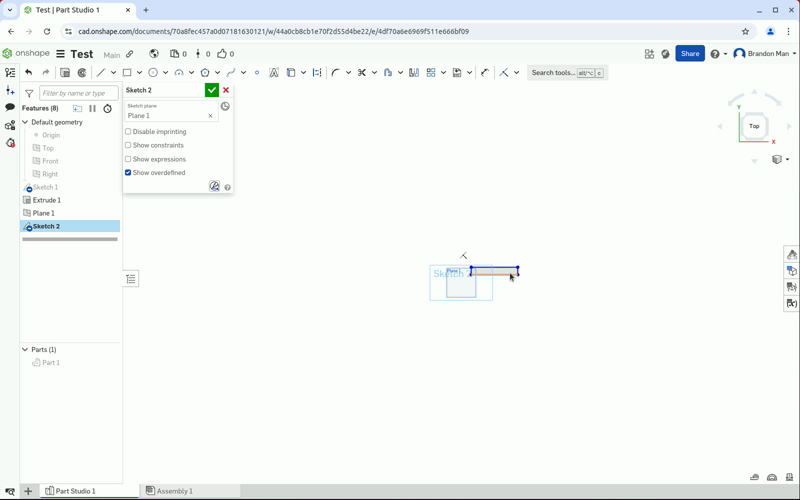
scroll(6)
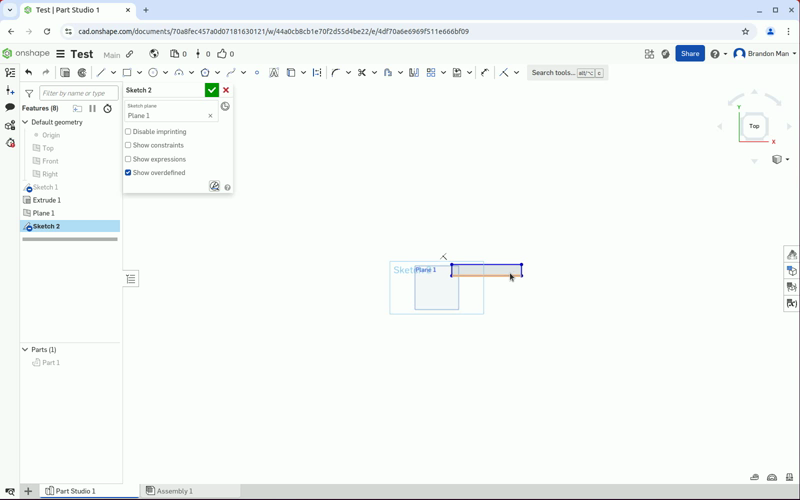
scroll(6)
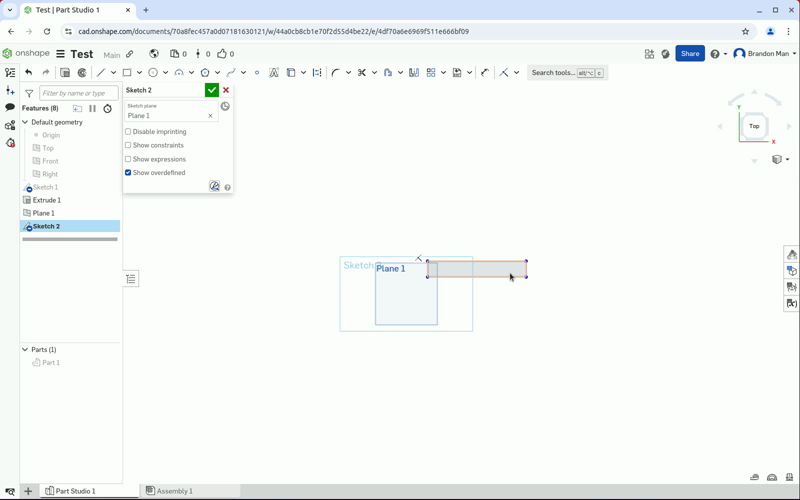
scroll(6)
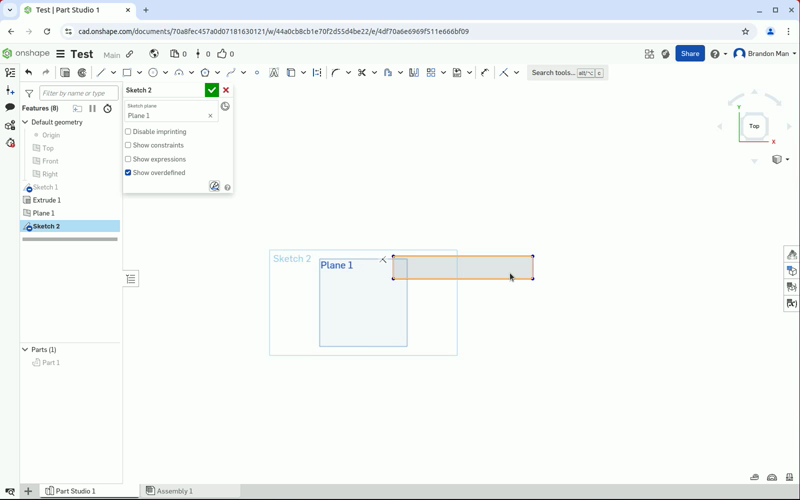
scroll(6)
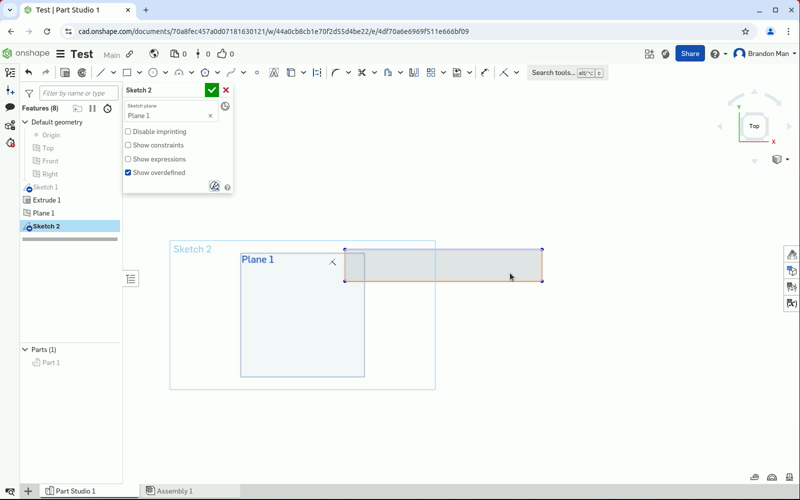
scroll(6)
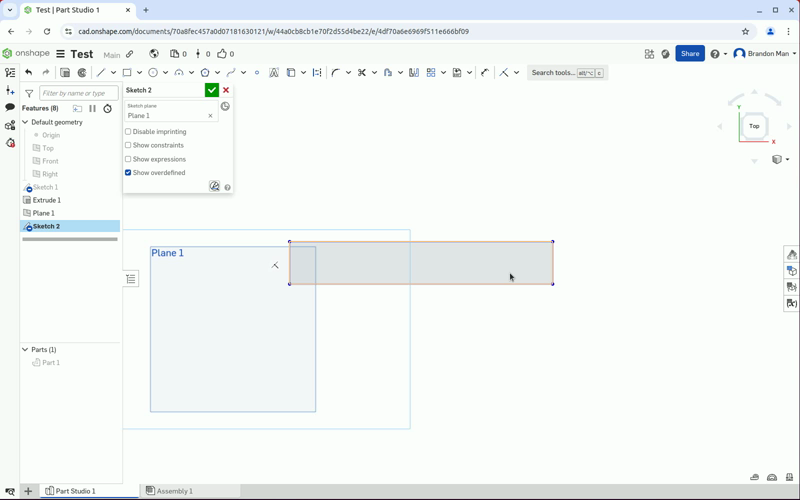
scroll(6)
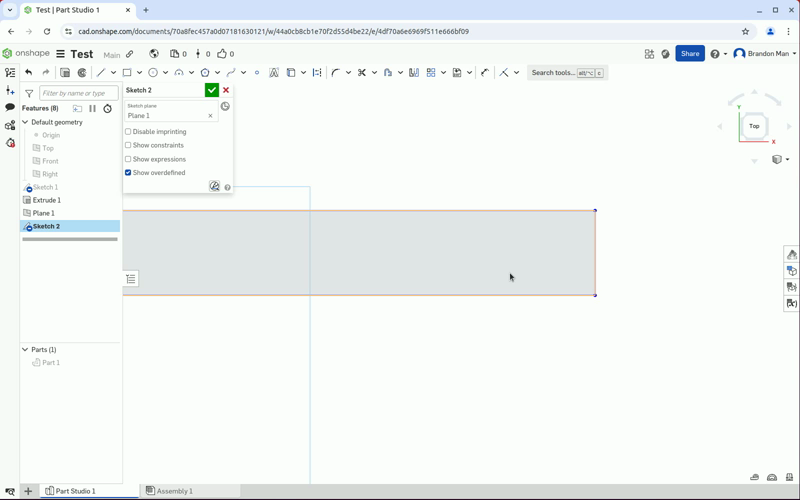
click(510, 272)
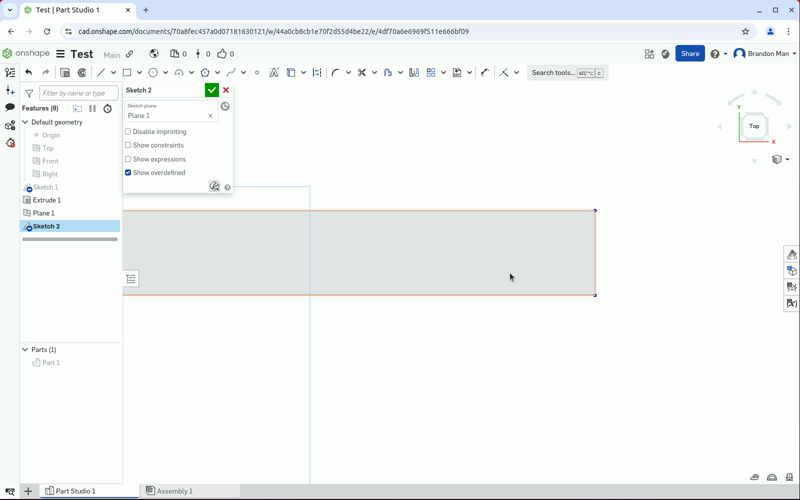
scroll(-6)
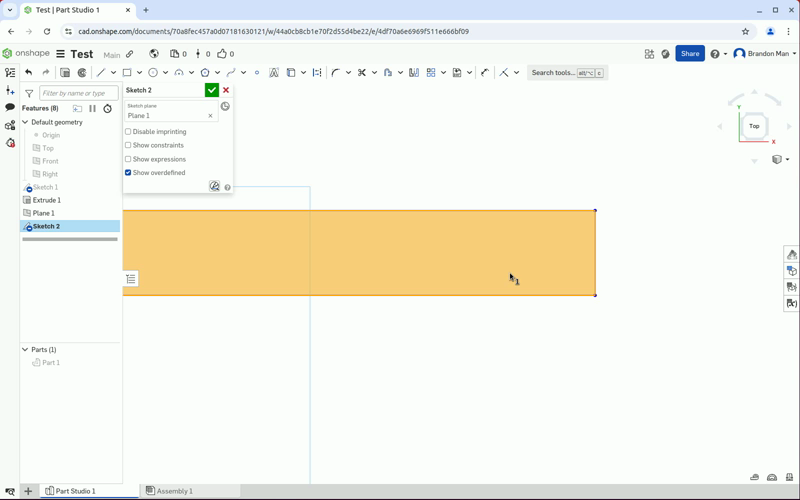
scroll(-6)
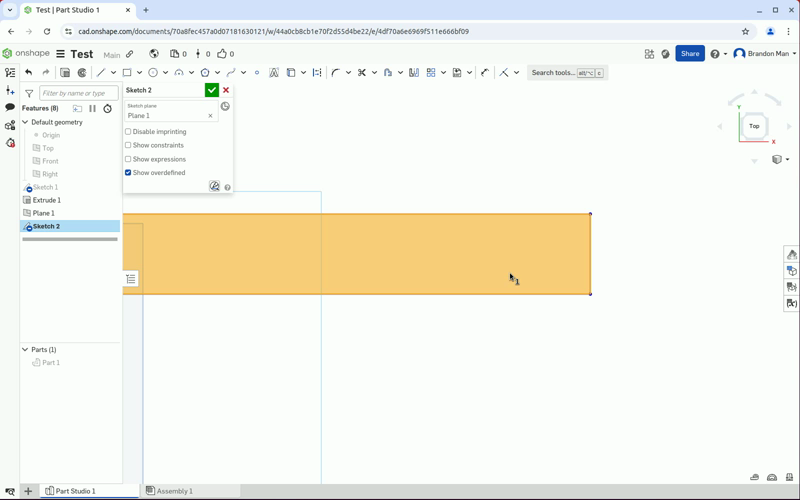
scroll(-6)
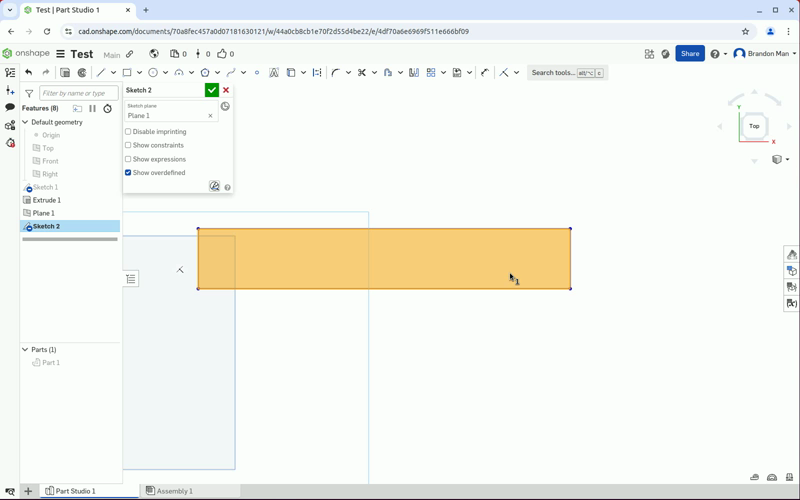
scroll(-6)
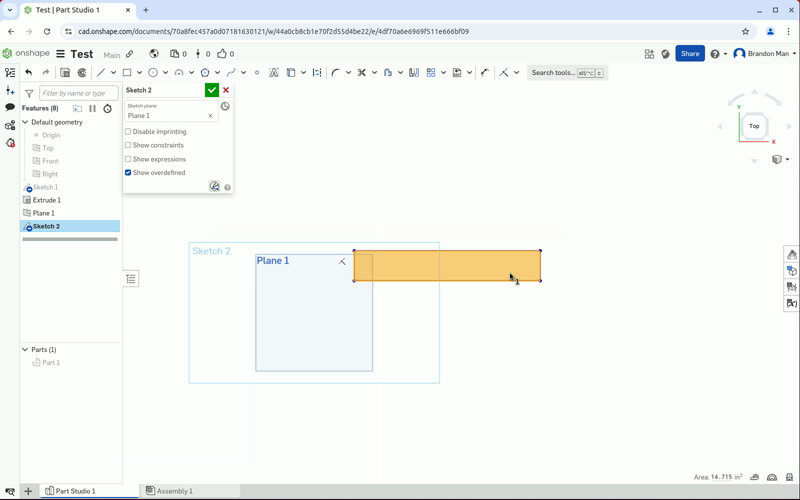
scroll(-6)
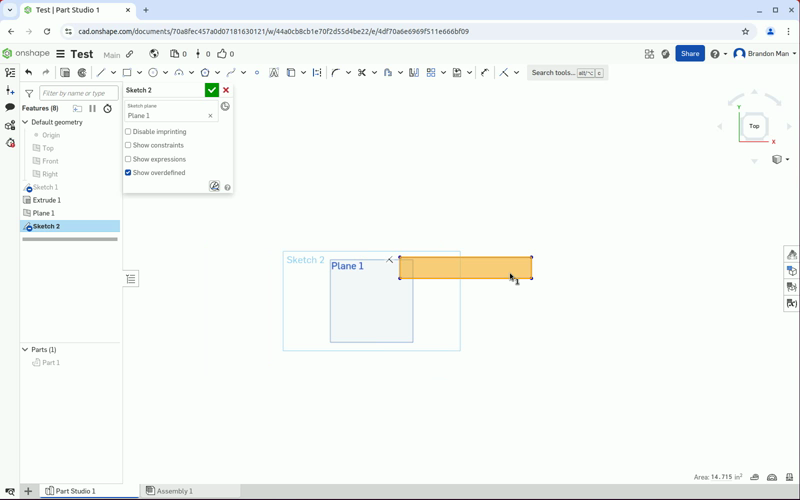
scroll(-6)
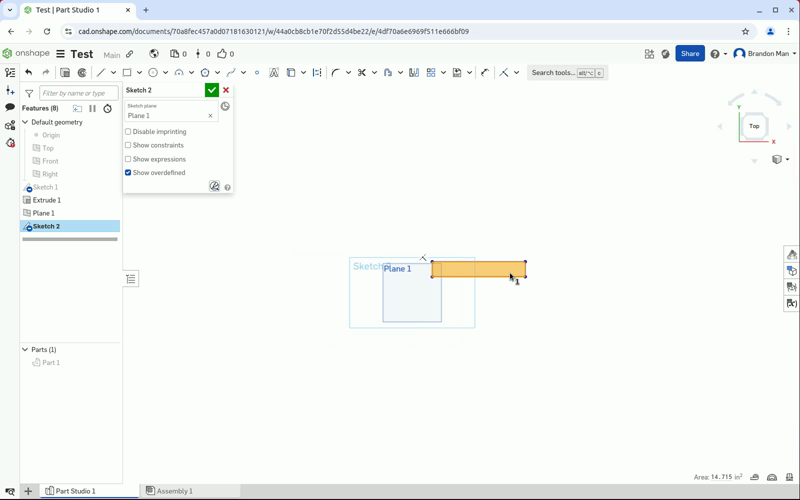
scroll(-6)
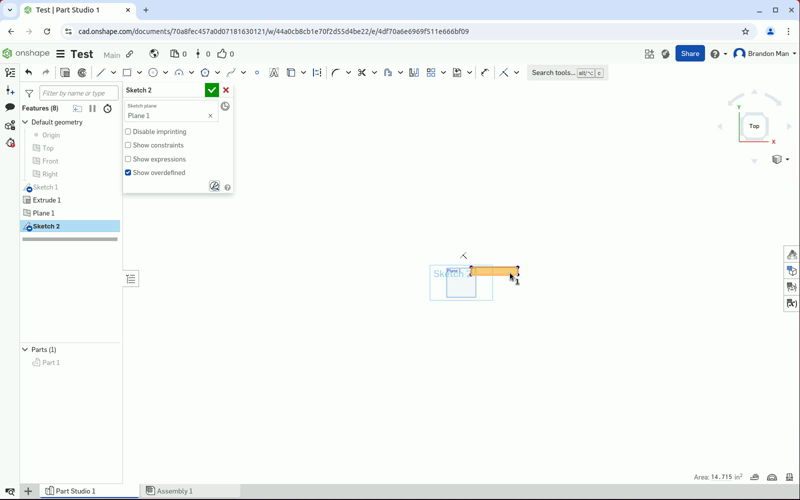
mouse_move(73, 352)
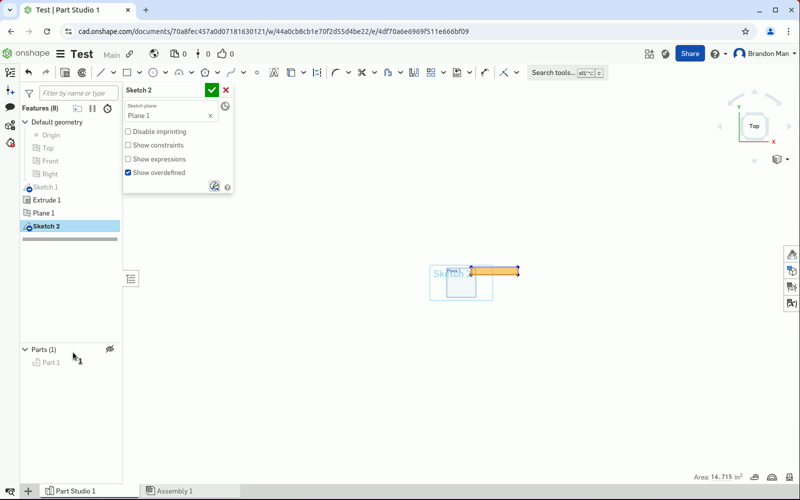
key(shift+y)
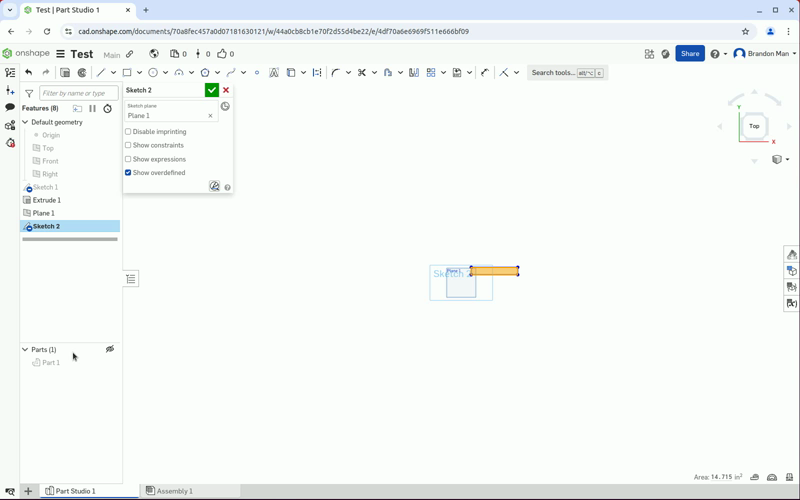
key(shift+e)
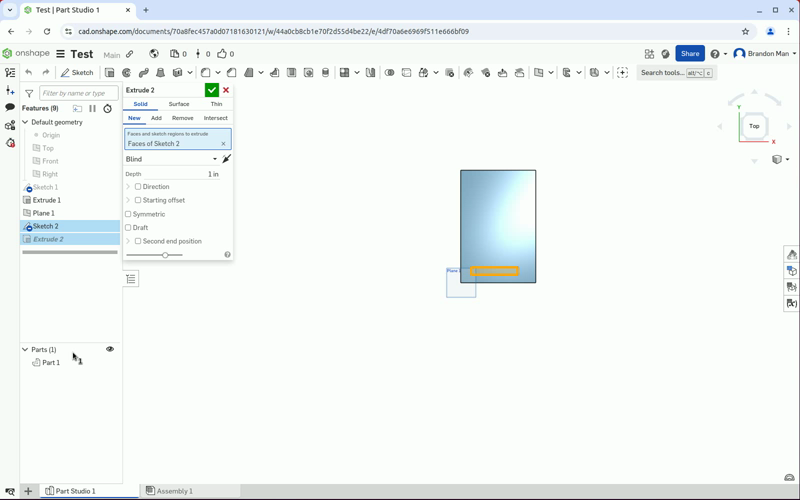
mouse_move(143, 106)
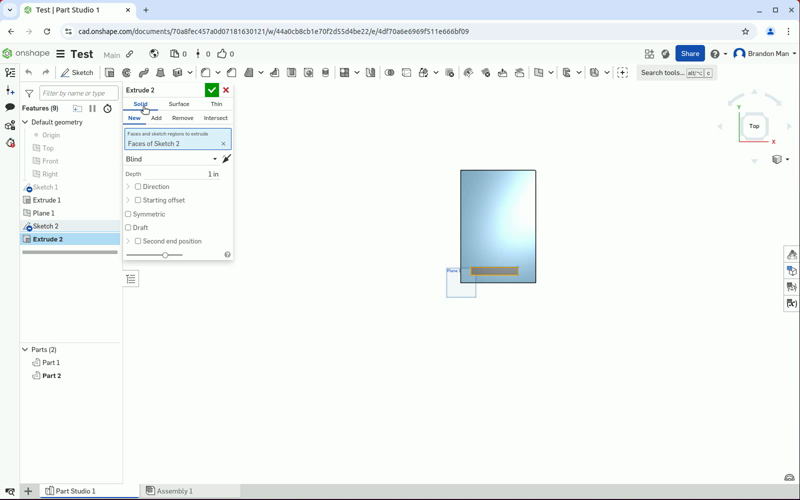
click(143, 106)
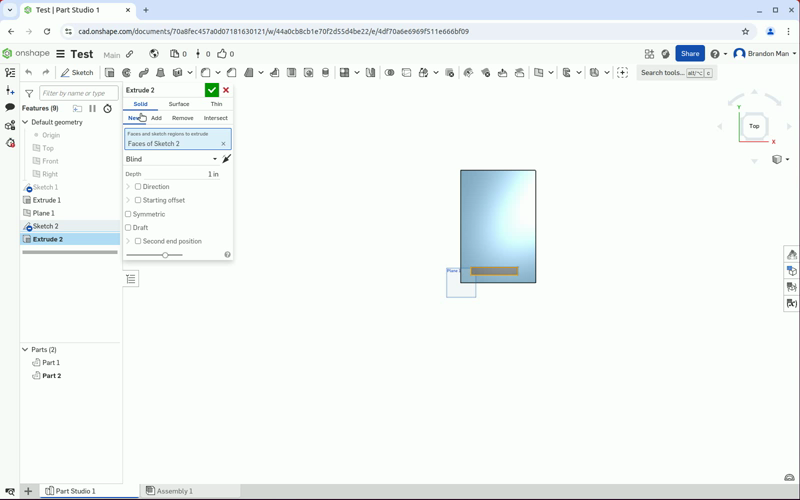
mouse_move(137, 120)
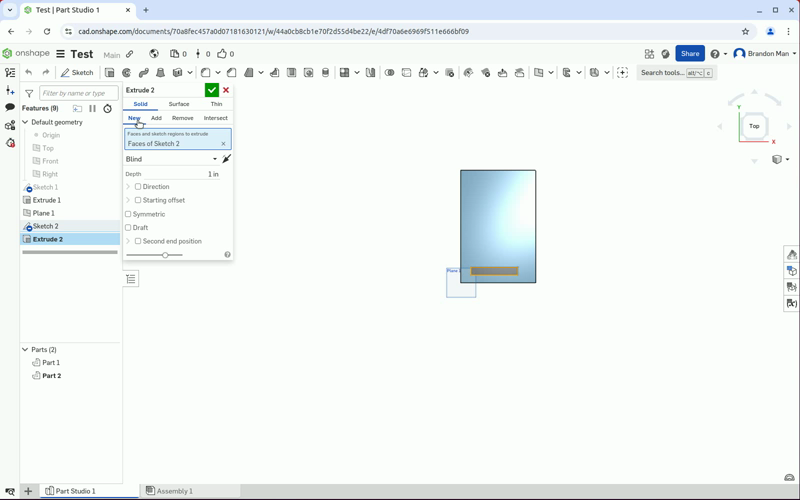
click(137, 120)
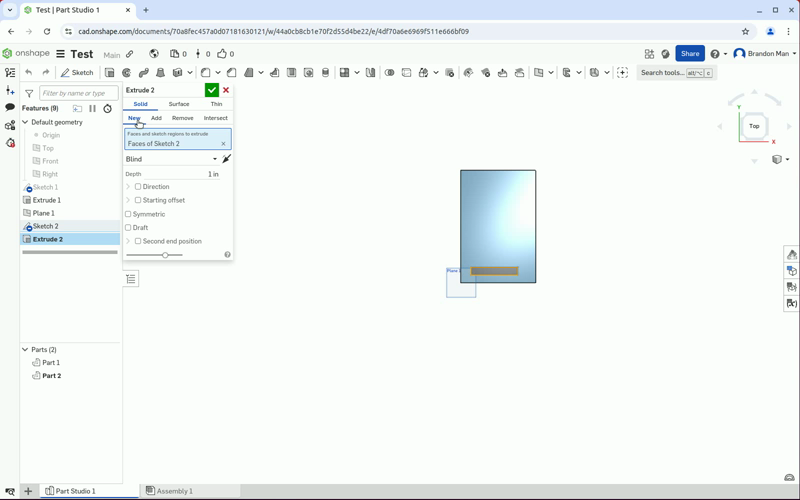
key(tab, 4)
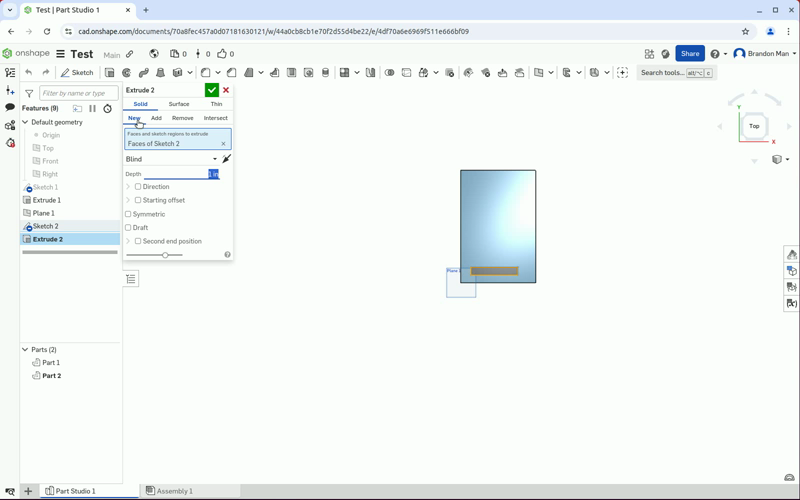
text(3.129)
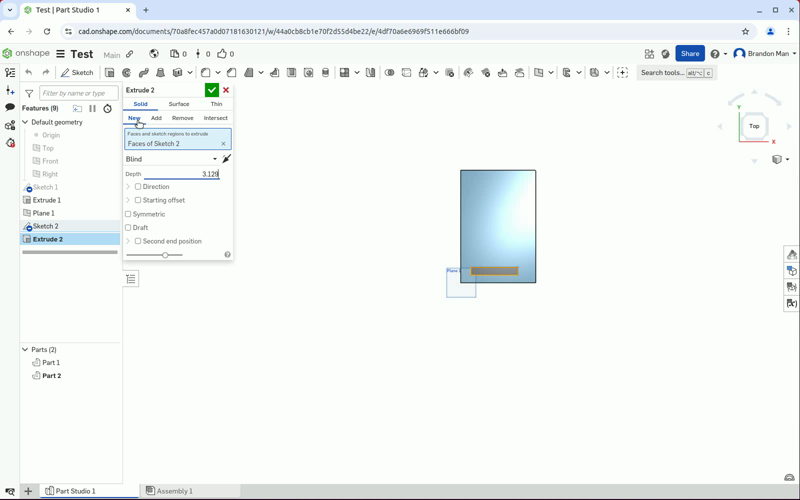
key(enter)
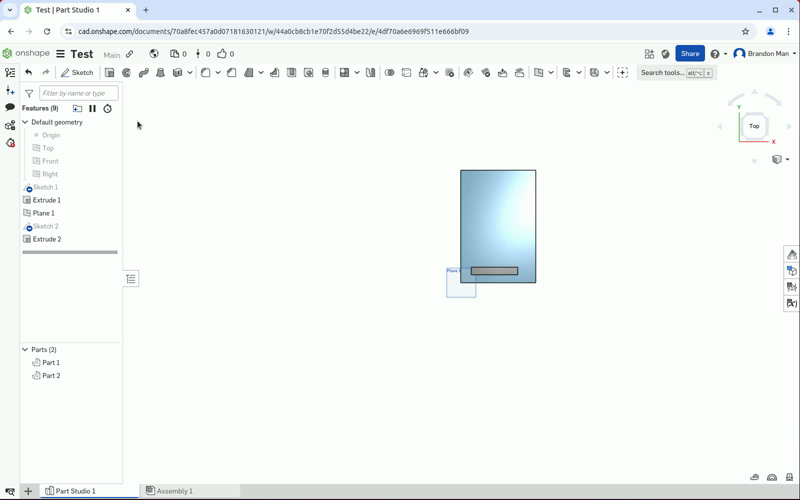
key(shift+h)
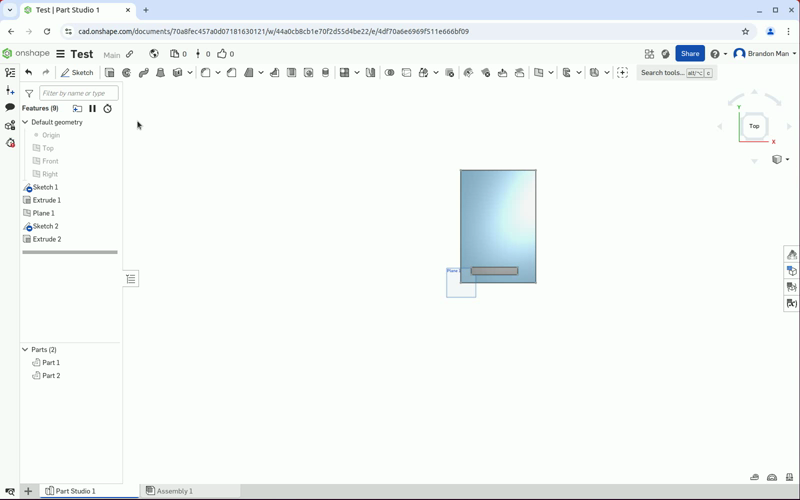
key(shift+h)
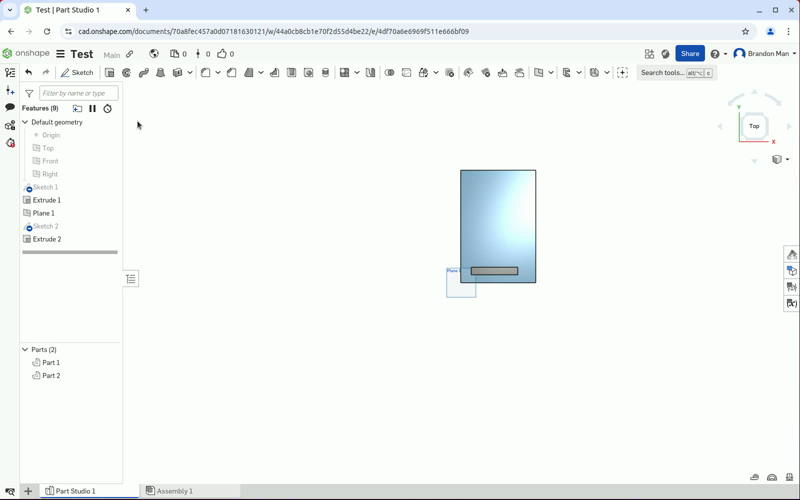
mouse_move(73, 189)
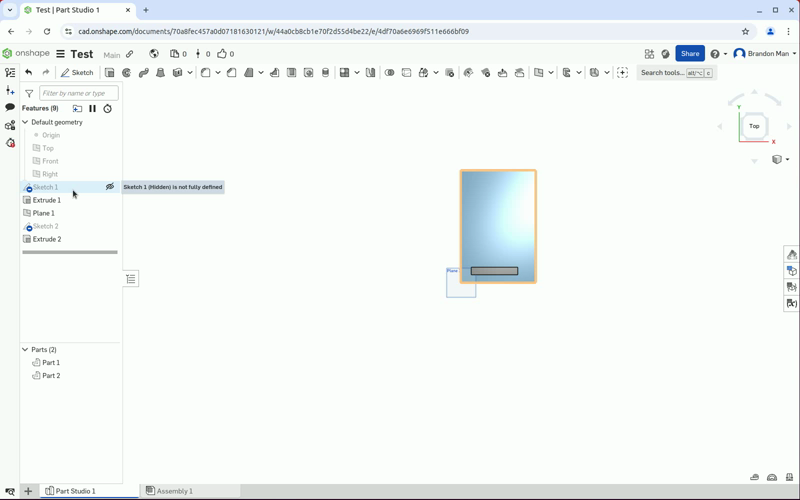
click(73, 189)
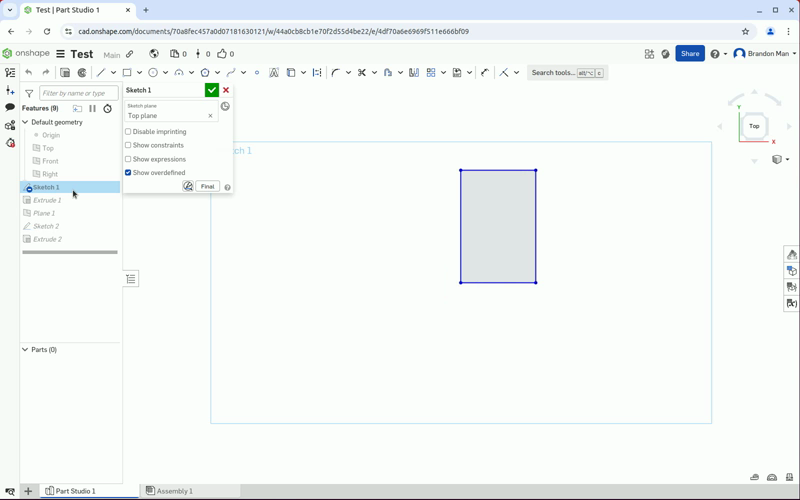
mouse_move(229, 92)
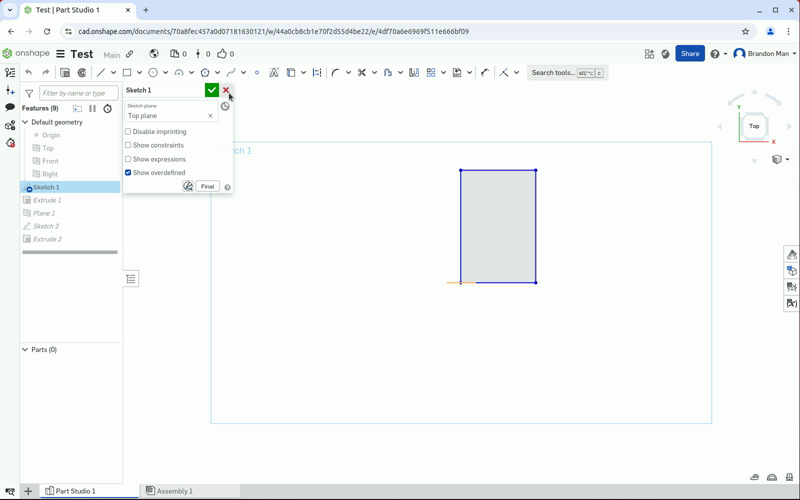
click(229, 92)
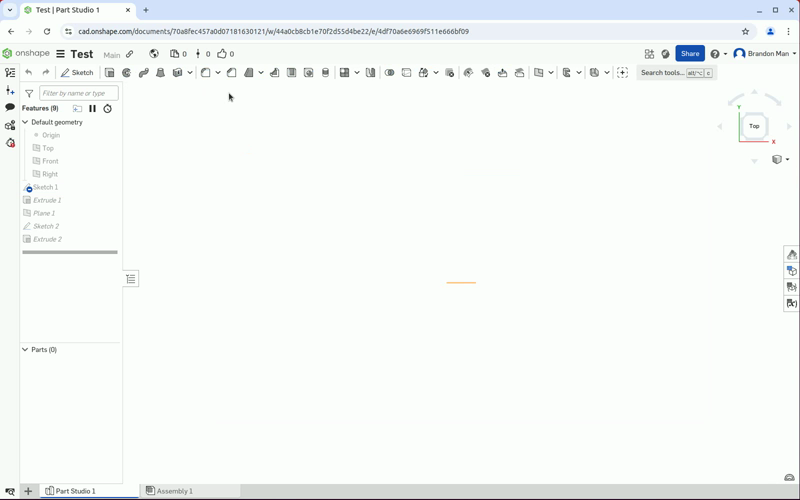
key(shift+s)
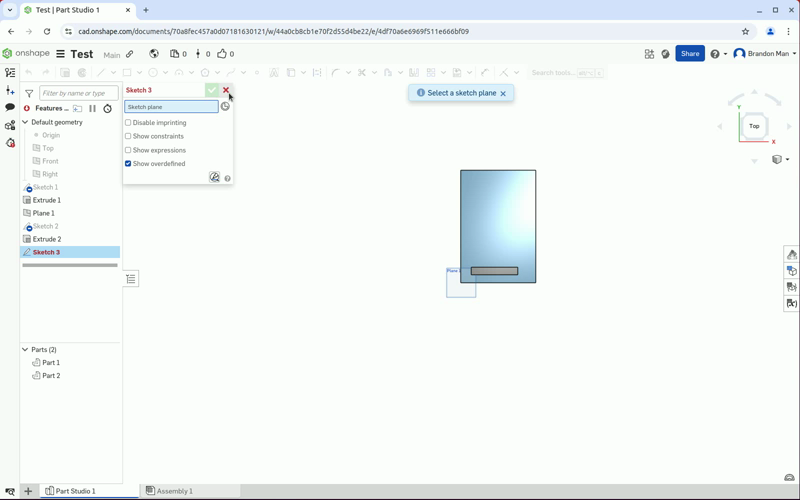
mouse_move(73, 215)
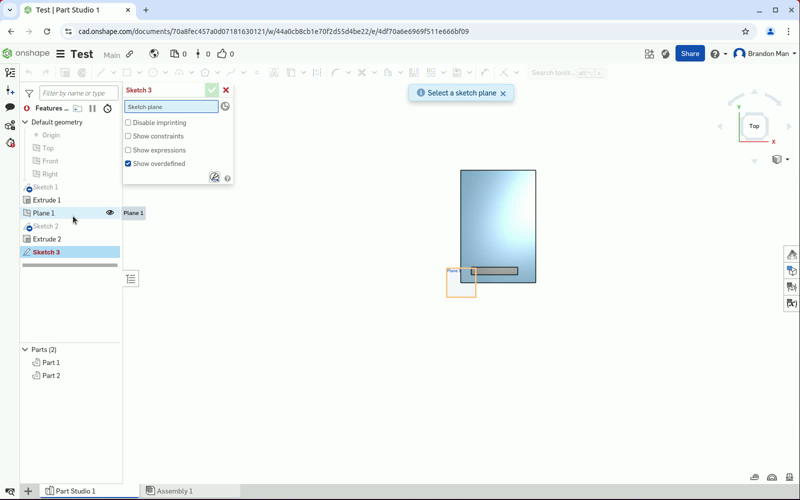
click(73, 215)
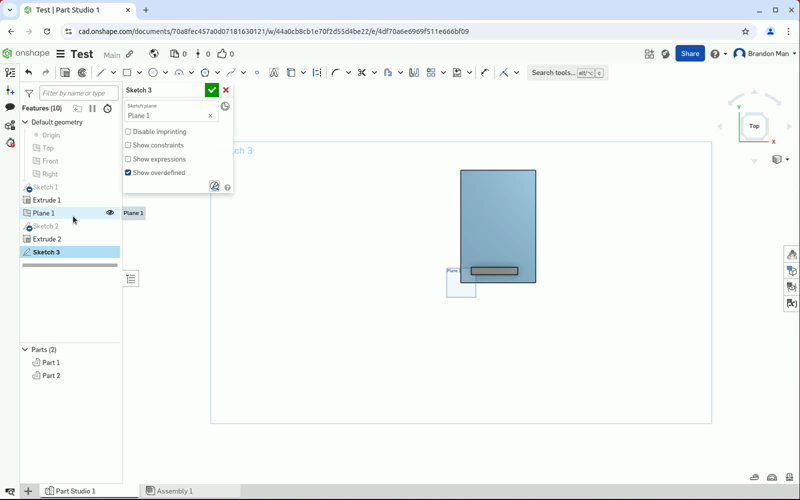
mouse_move(73, 352)
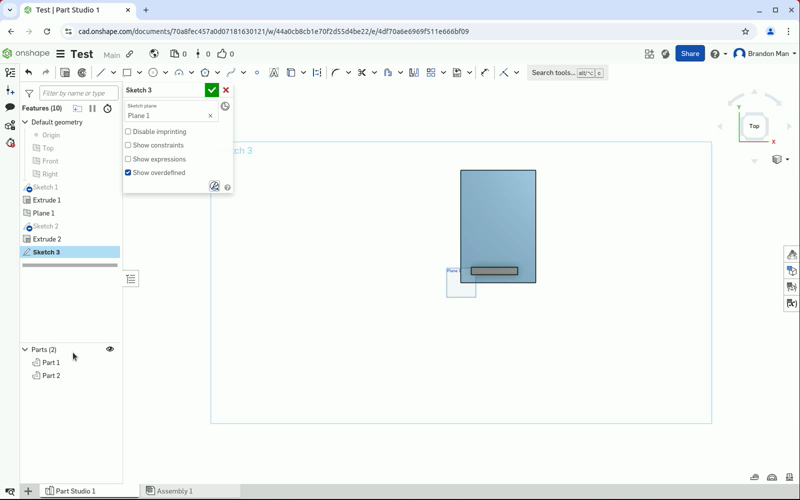
key(y)
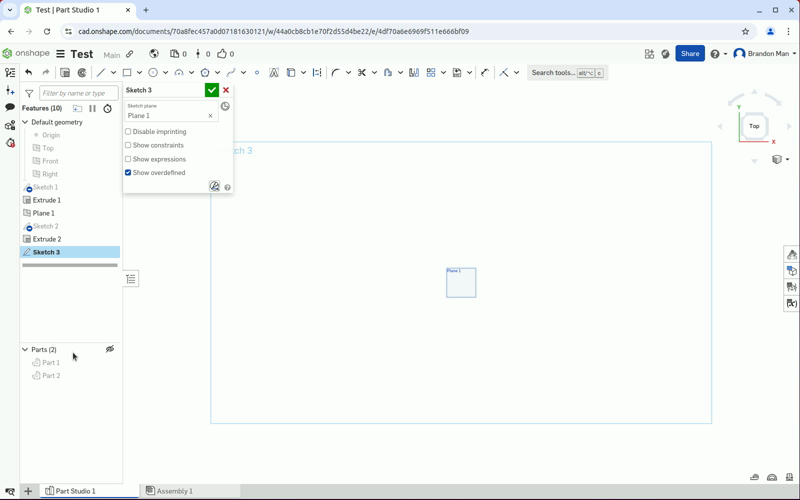
key(l)
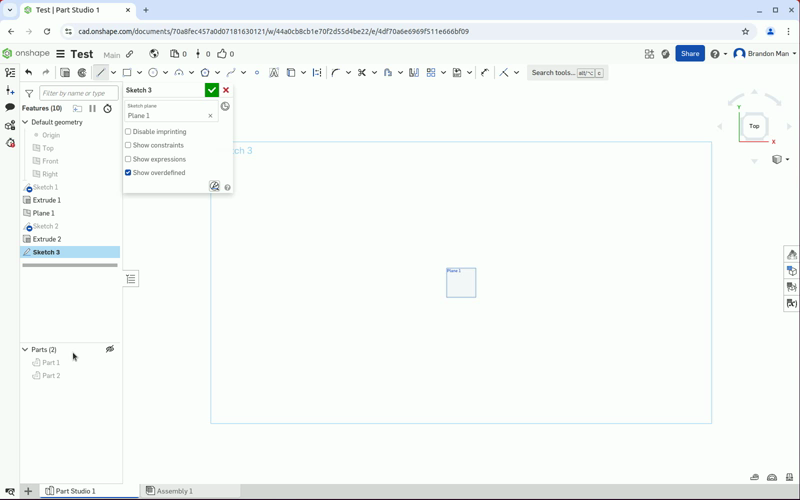
key_down(shift)
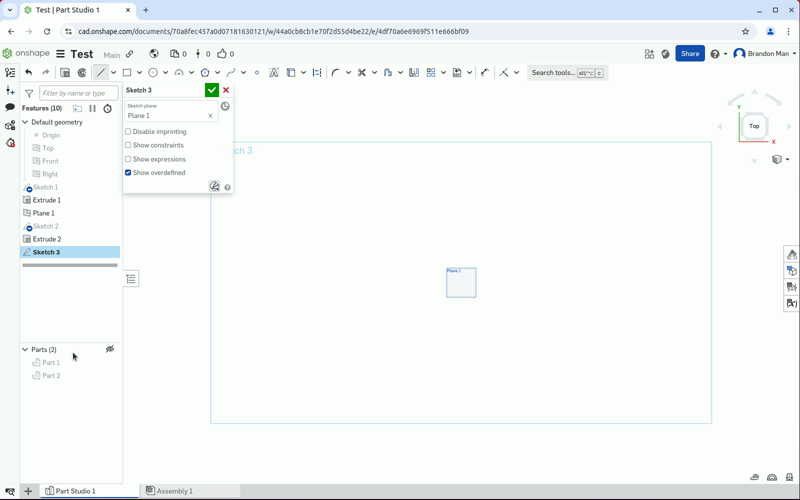
mouse_move(478, 230)
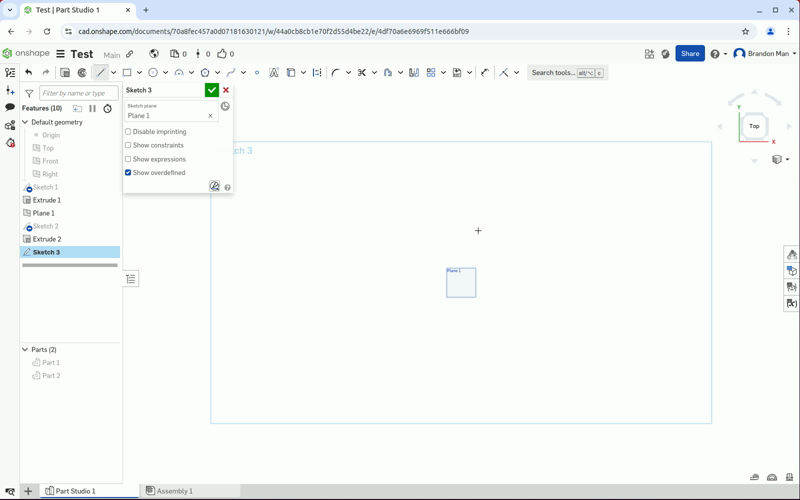
click(478, 230)
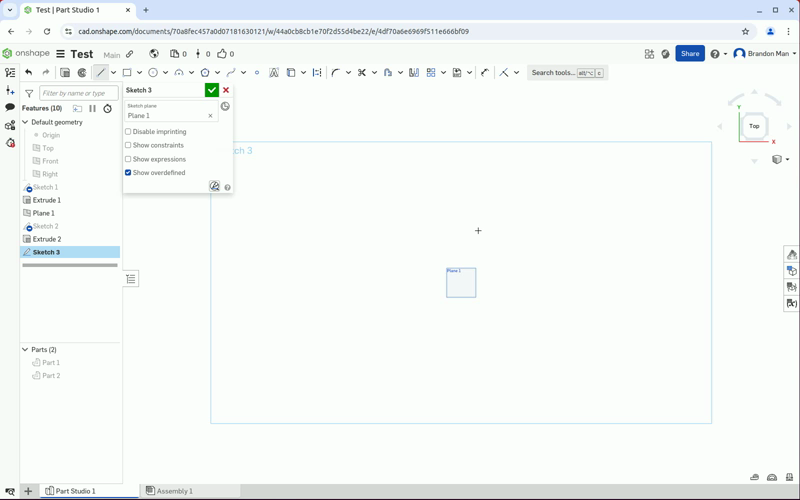
key_up(shift)
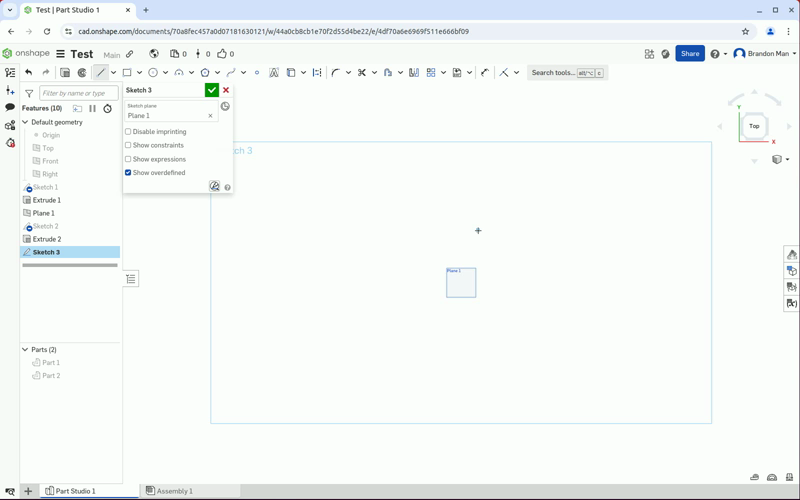
key_down(shift)
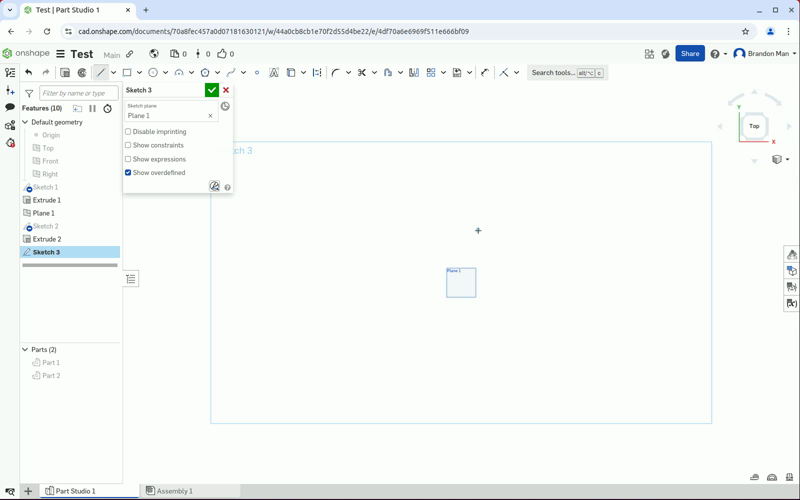
mouse_move(508, 230)
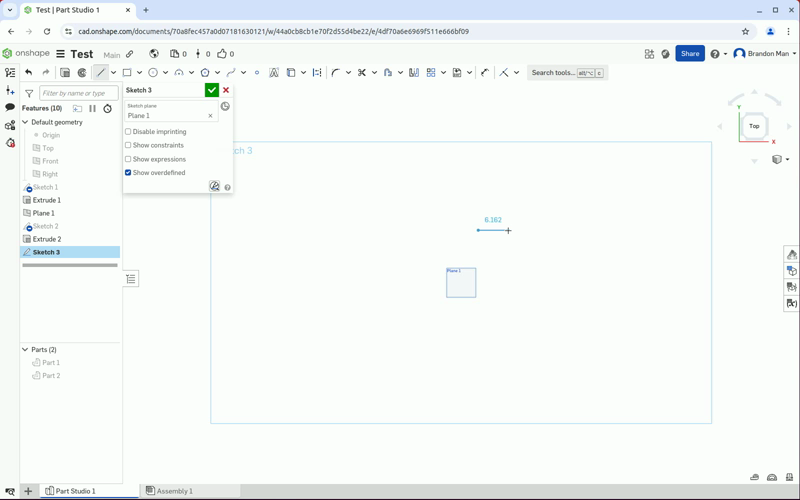
mouse_move(493, 230)
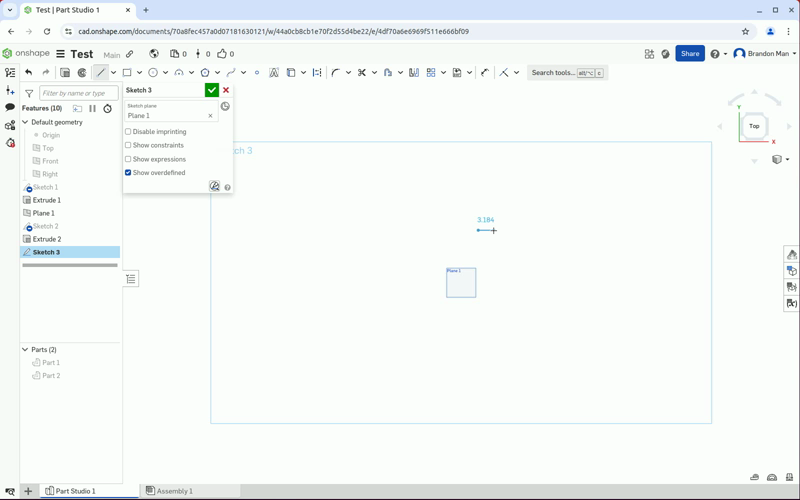
click(493, 230)
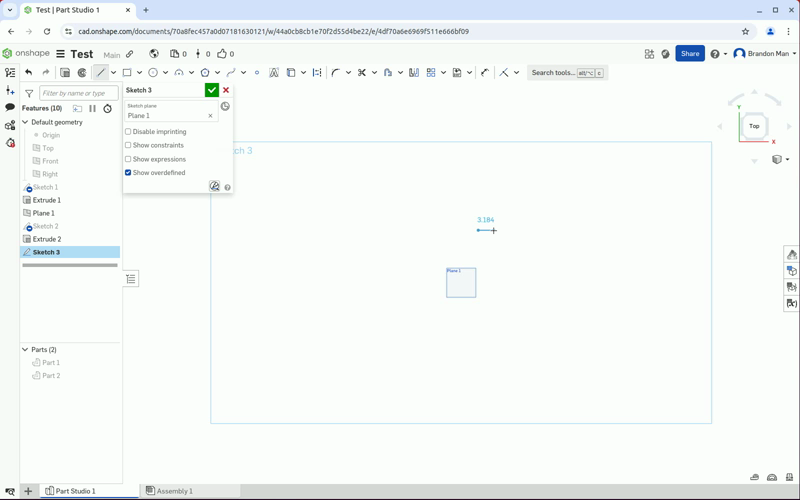
key_up(shift)
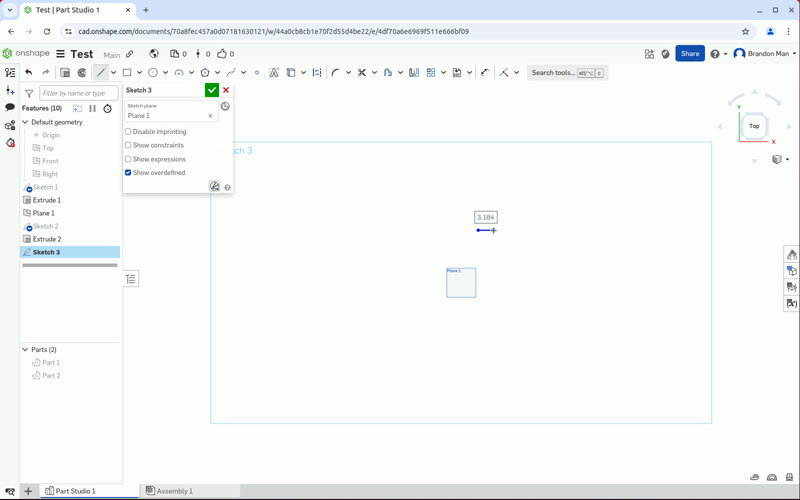
key_down(shift)
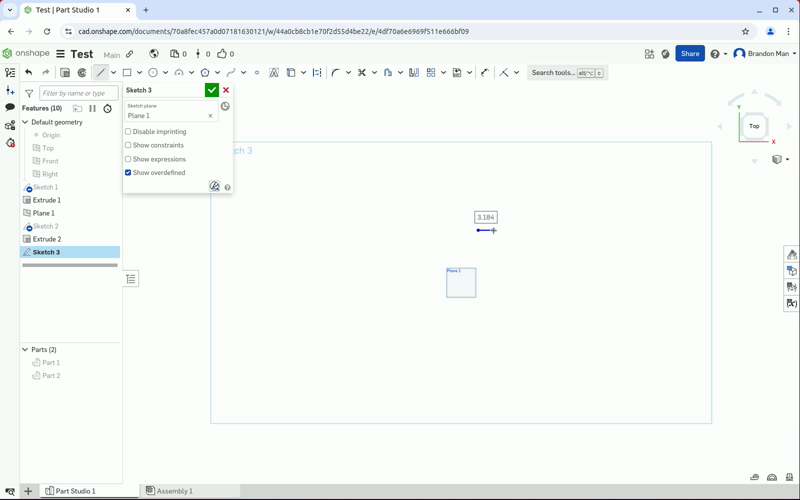
mouse_move(523, 230)
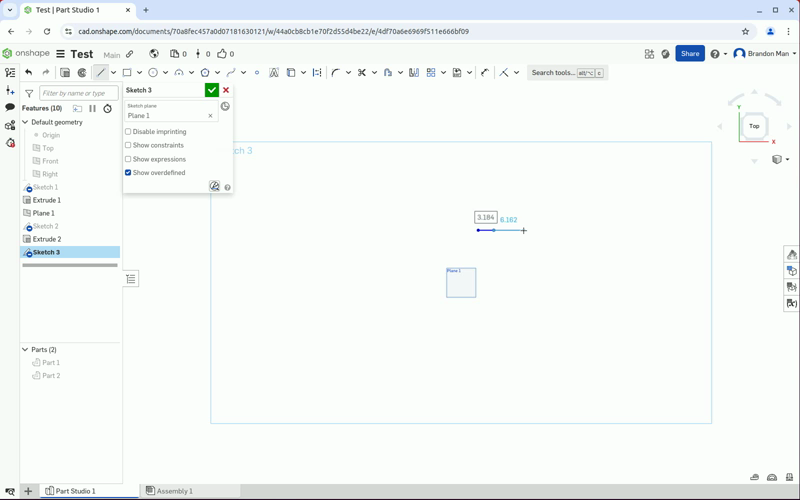
mouse_move(493, 198)
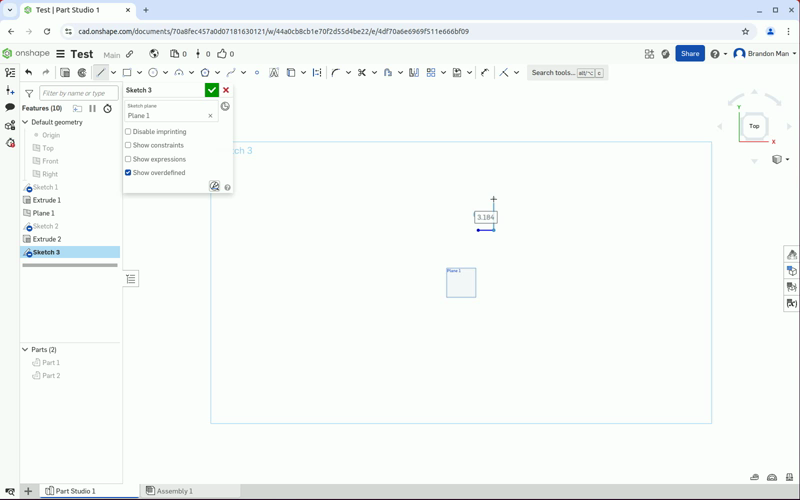
click(493, 198)
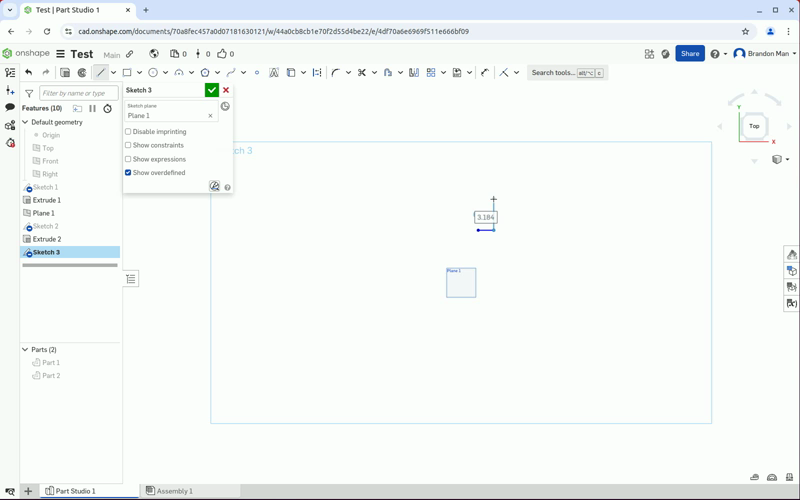
key_up(shift)
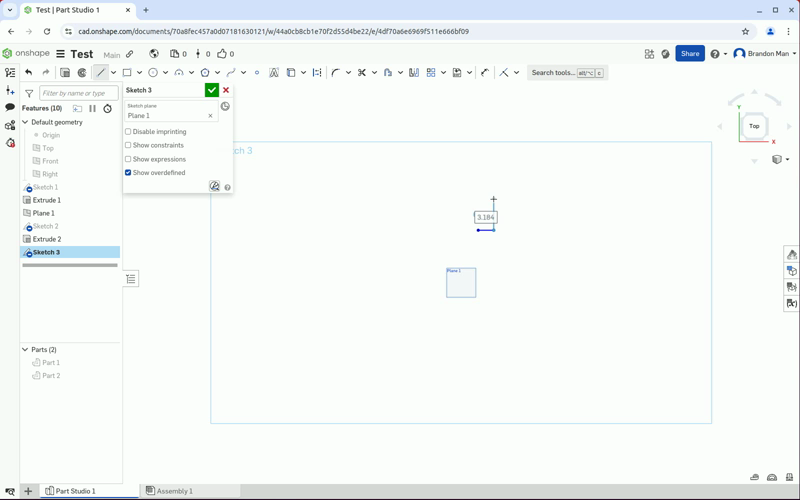
key_down(shift)
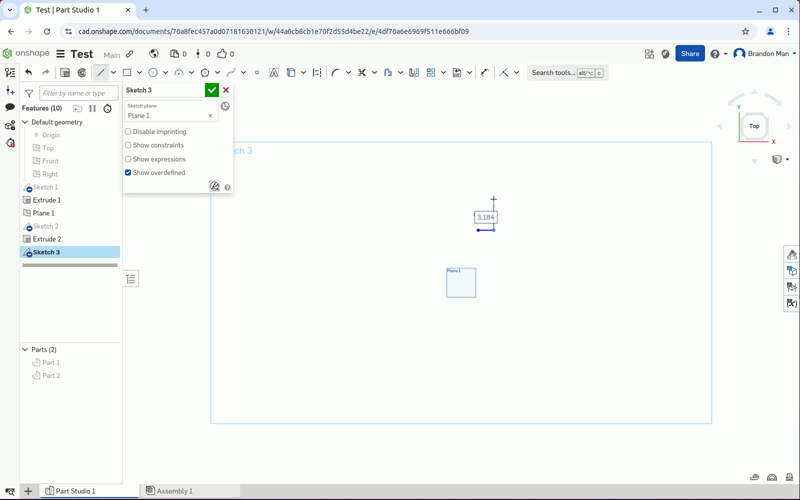
mouse_move(523, 198)
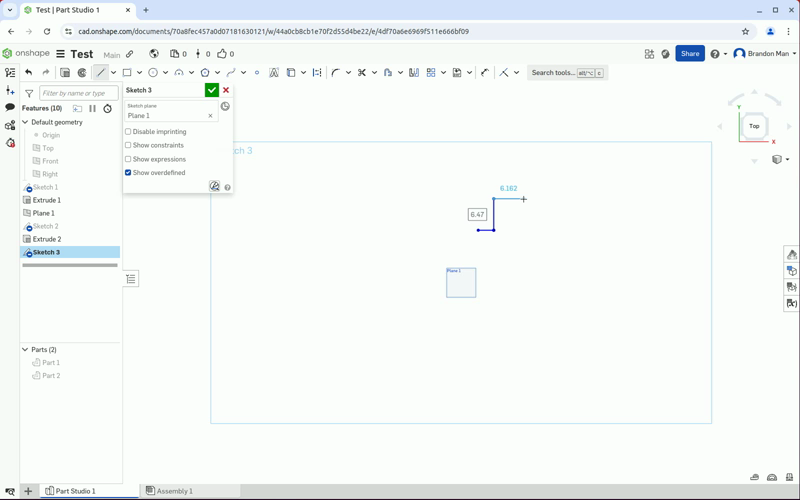
mouse_move(478, 198)
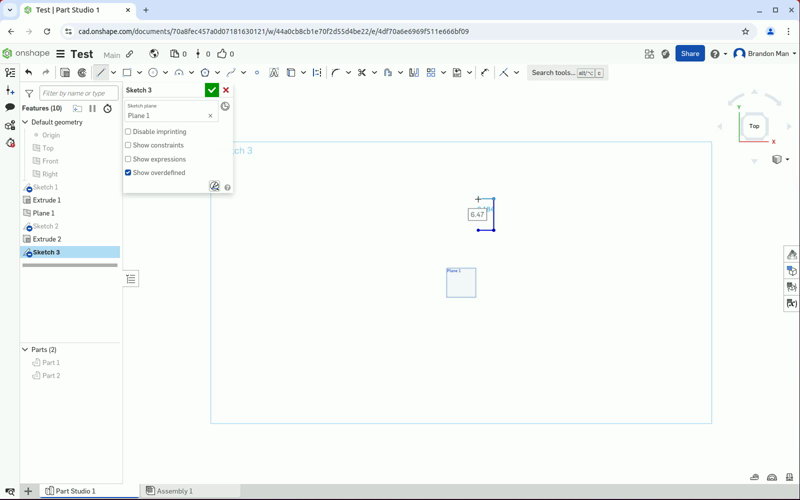
click(478, 198)
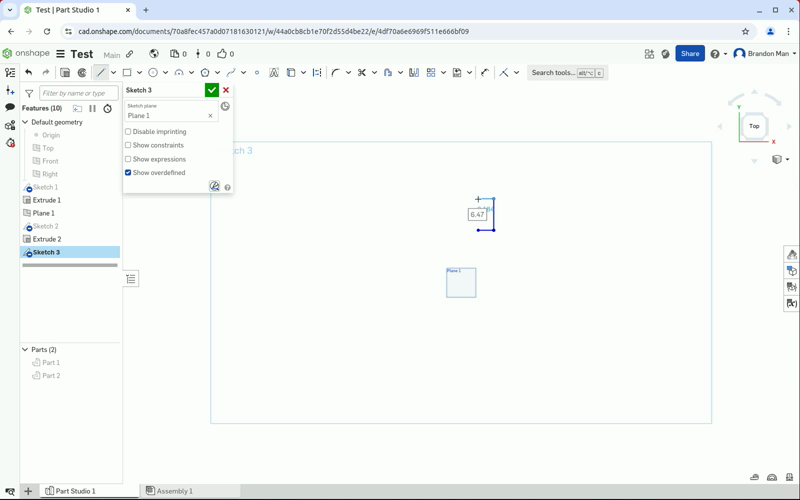
key_up(shift)
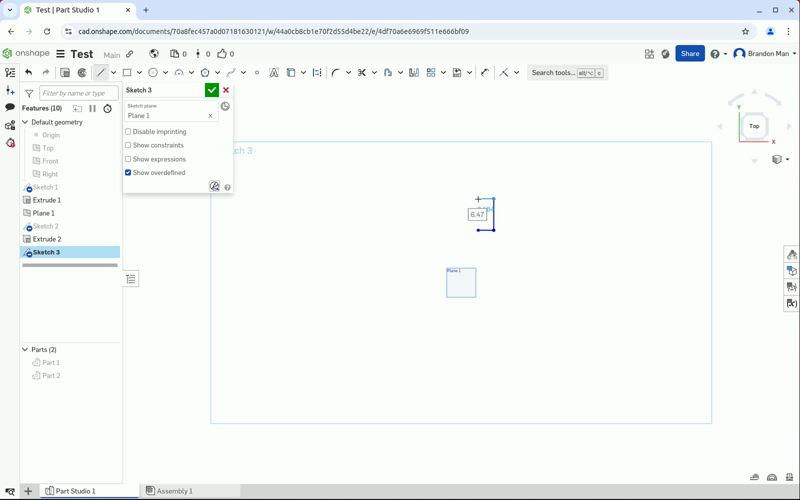
mouse_move(508, 198)
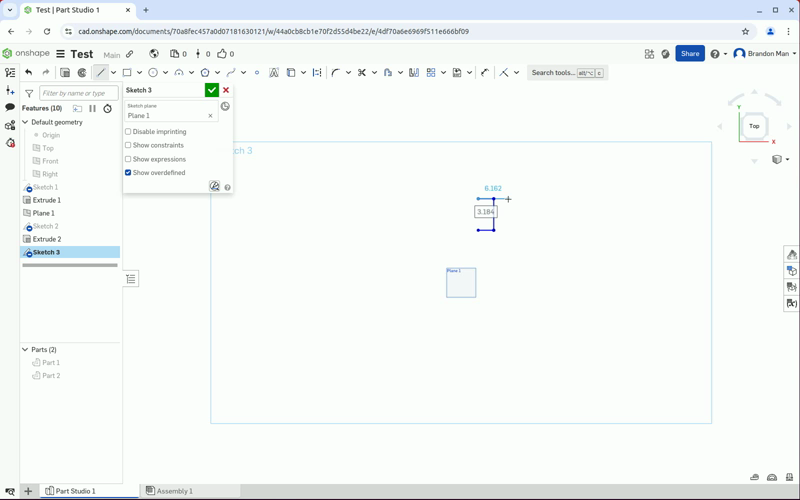
key_down(shift)
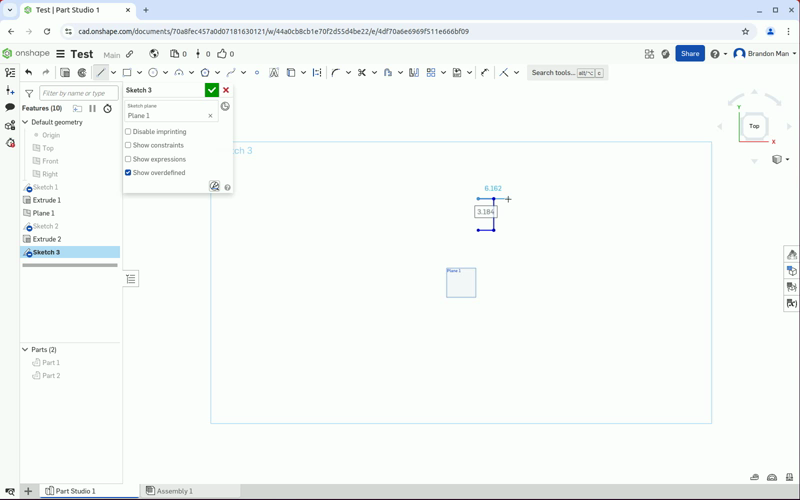
mouse_move(478, 230)
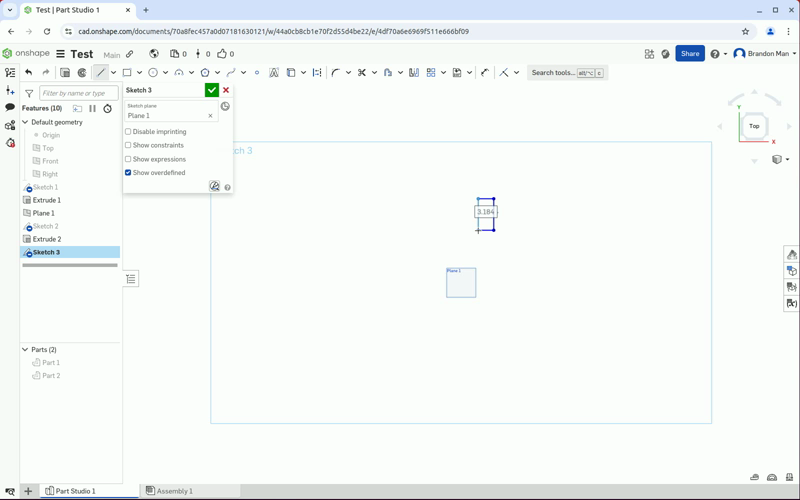
key_up(shift)
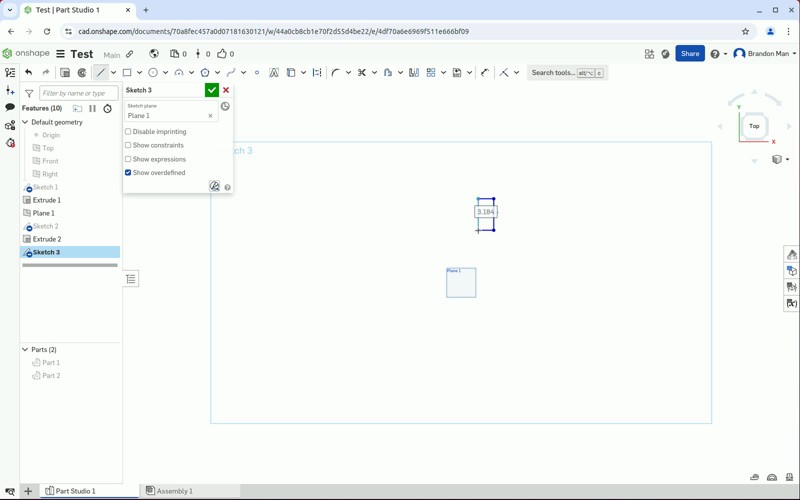
click(478, 230)
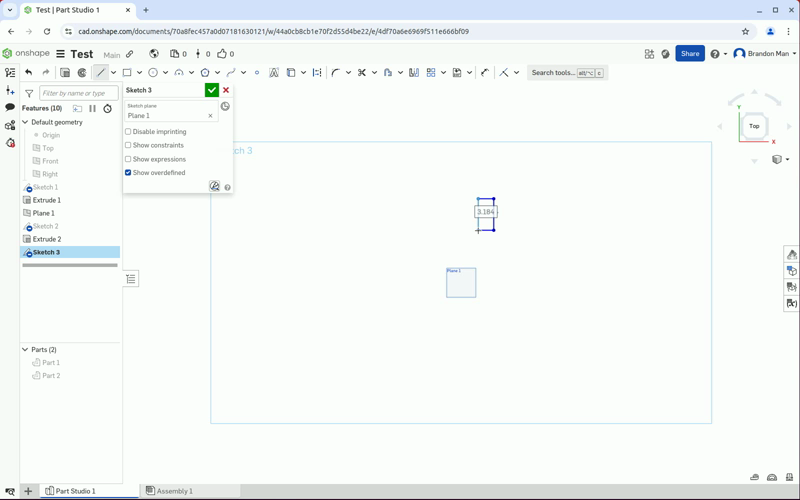
key(esc)
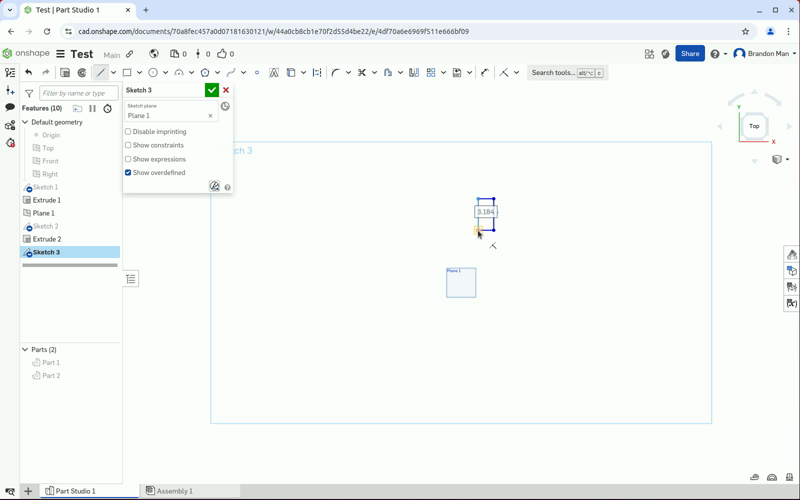
mouse_move(490, 216)
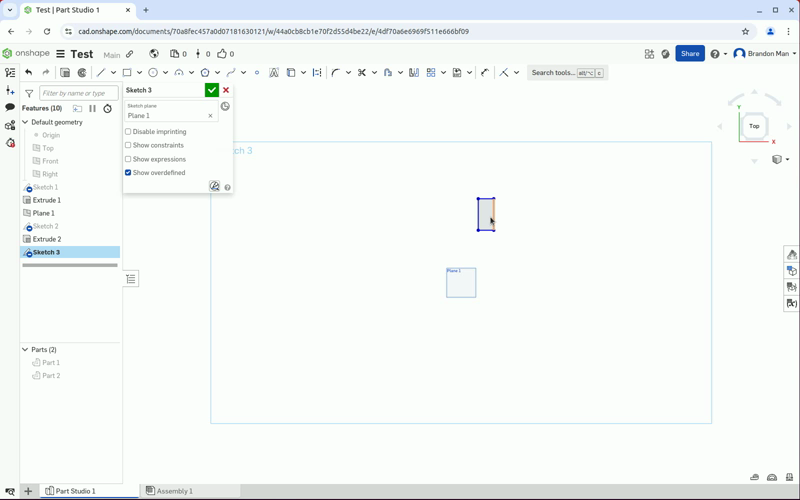
scroll(6)
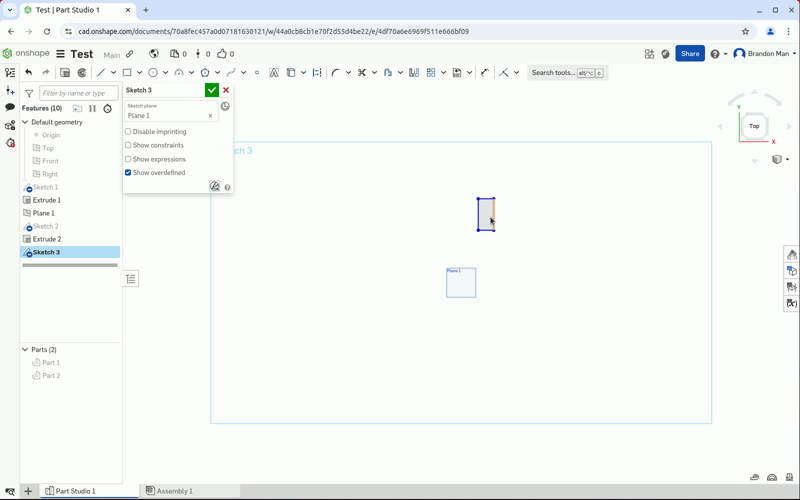
scroll(6)
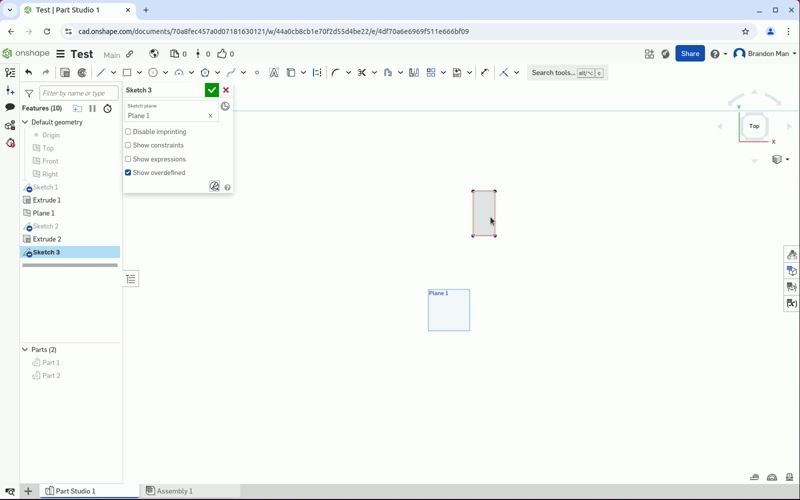
scroll(6)
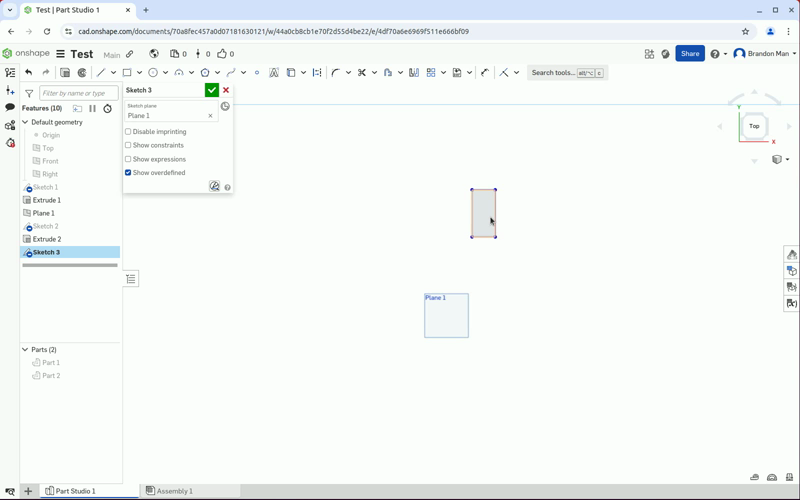
scroll(6)
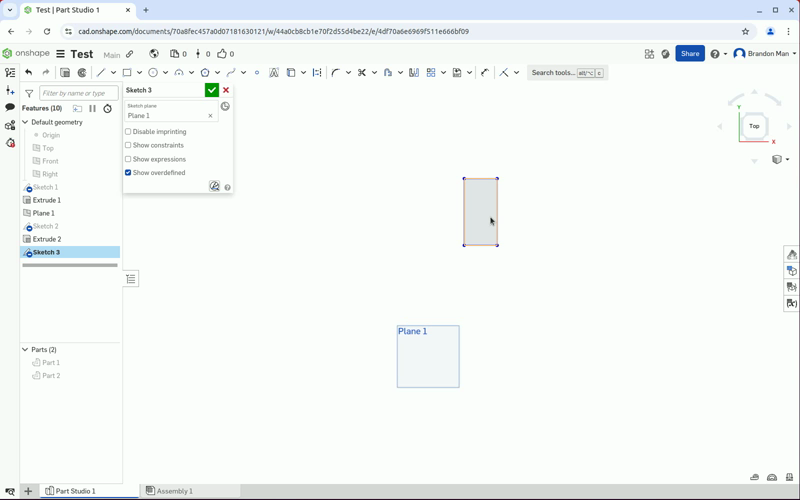
scroll(6)
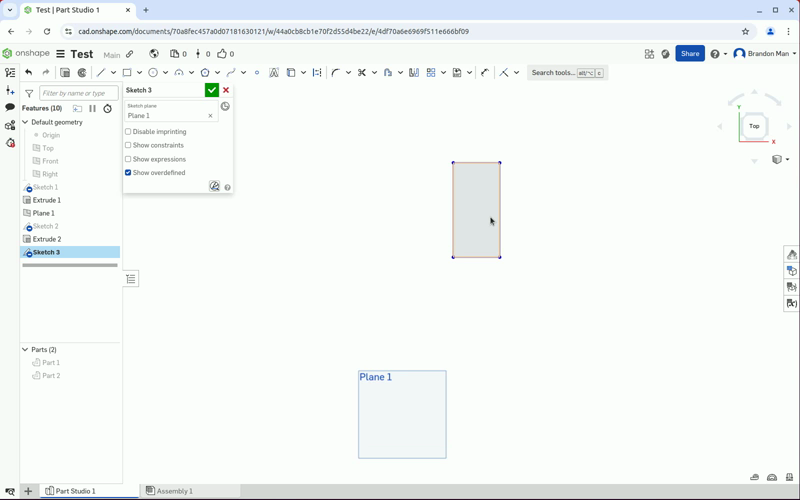
scroll(6)
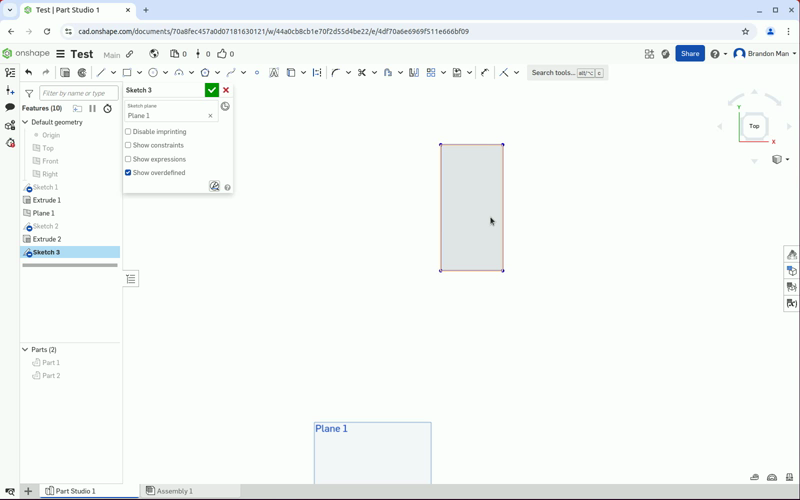
scroll(6)
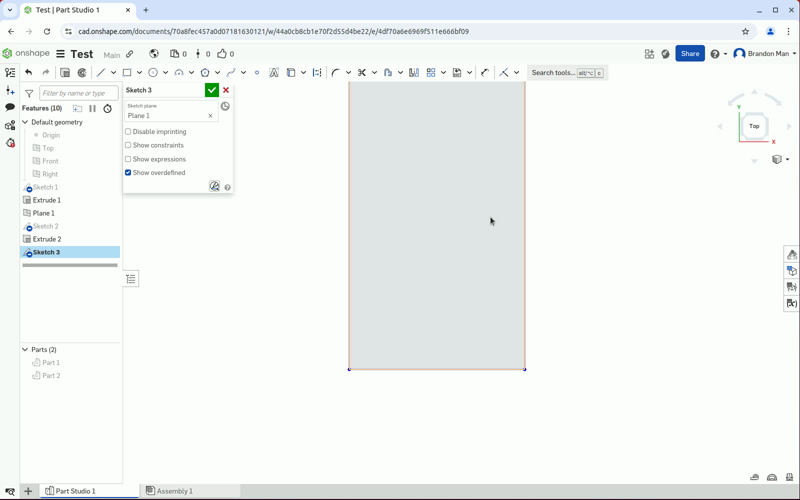
click(490, 216)
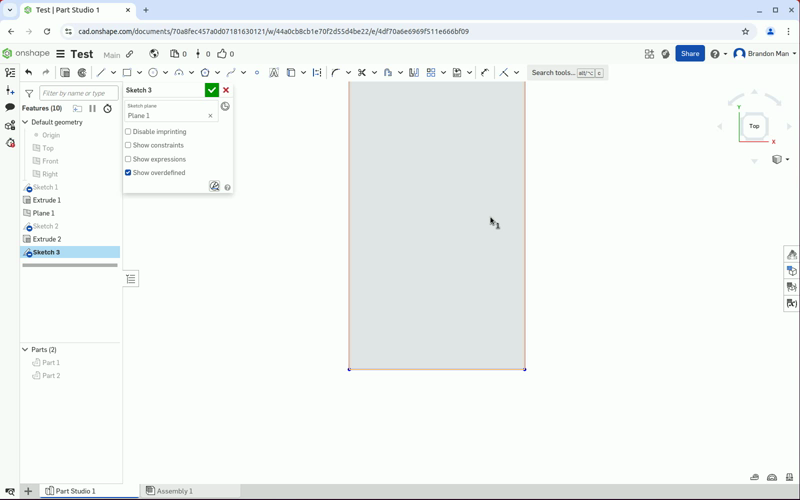
scroll(-6)
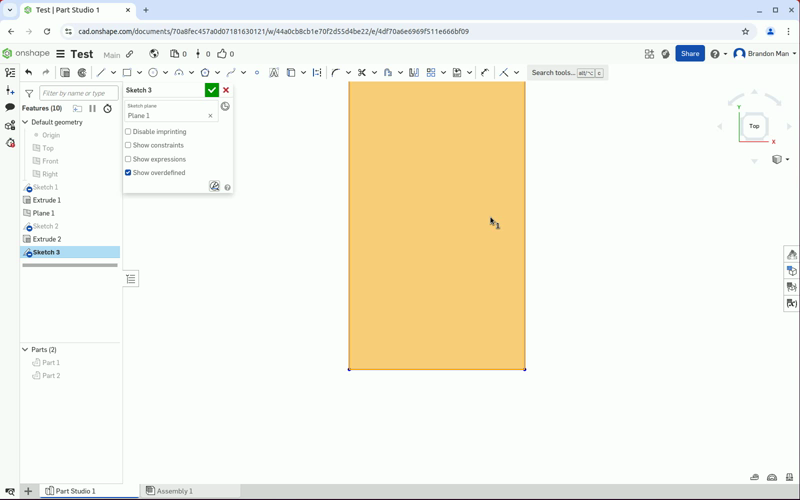
scroll(-6)
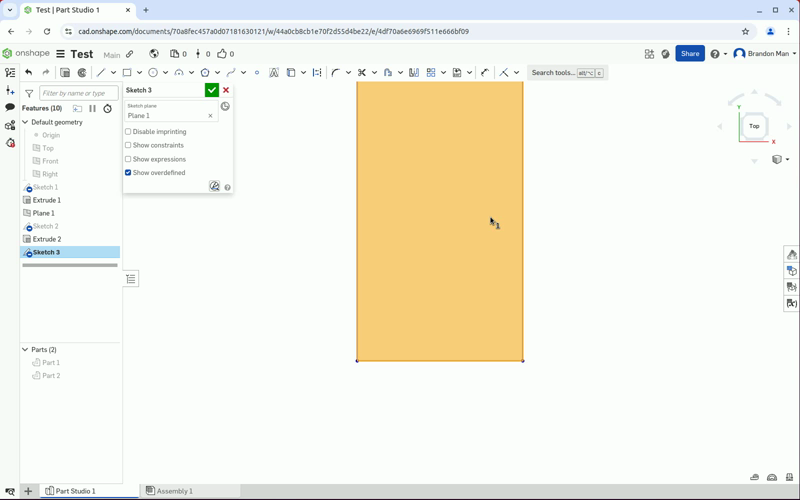
scroll(-6)
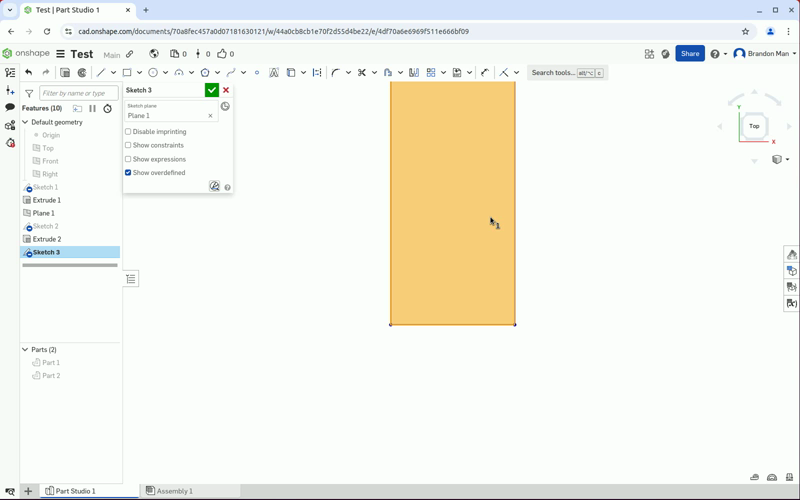
scroll(-6)
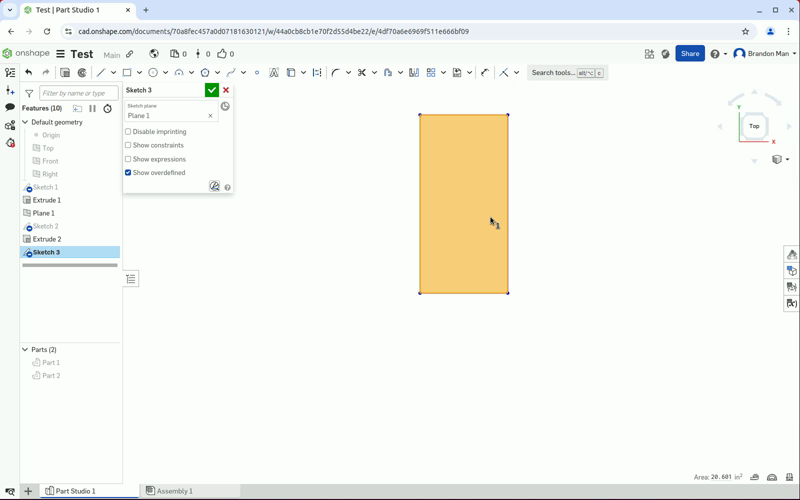
scroll(-6)
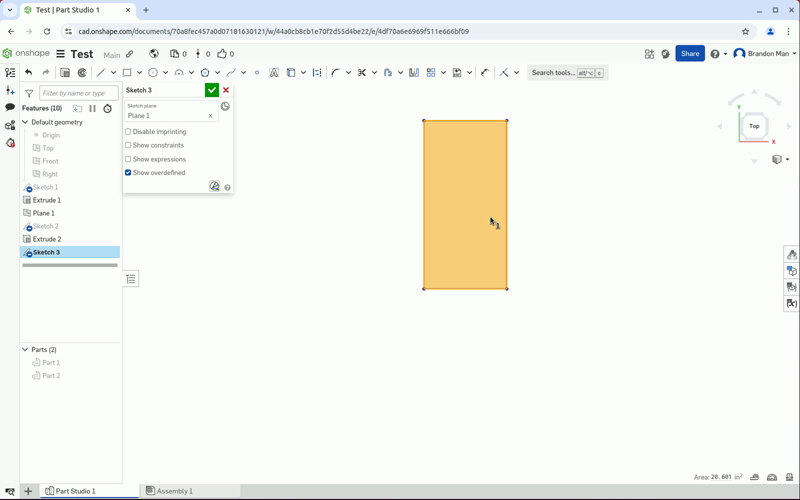
scroll(-6)
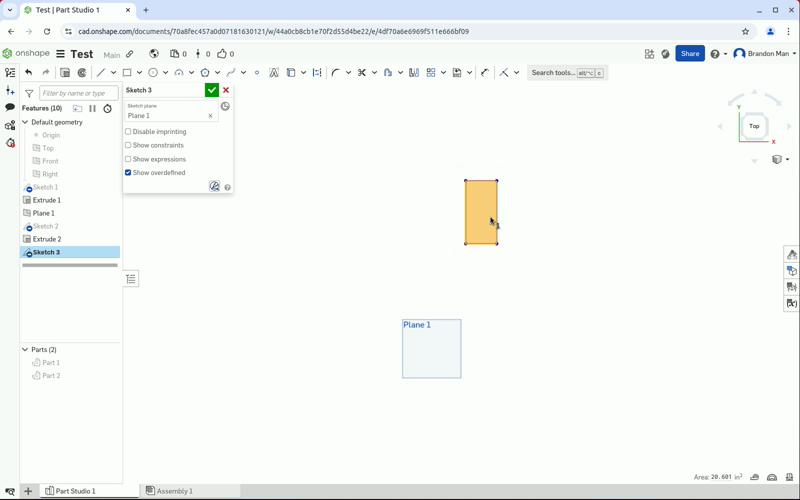
scroll(-6)
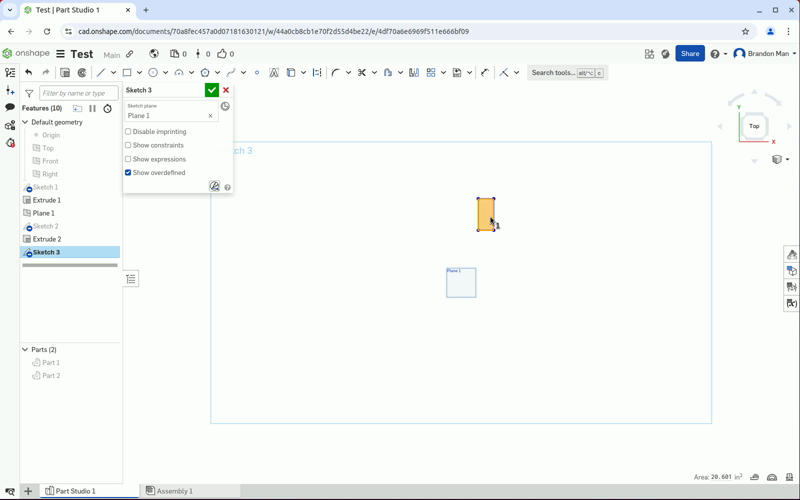
mouse_move(73, 352)
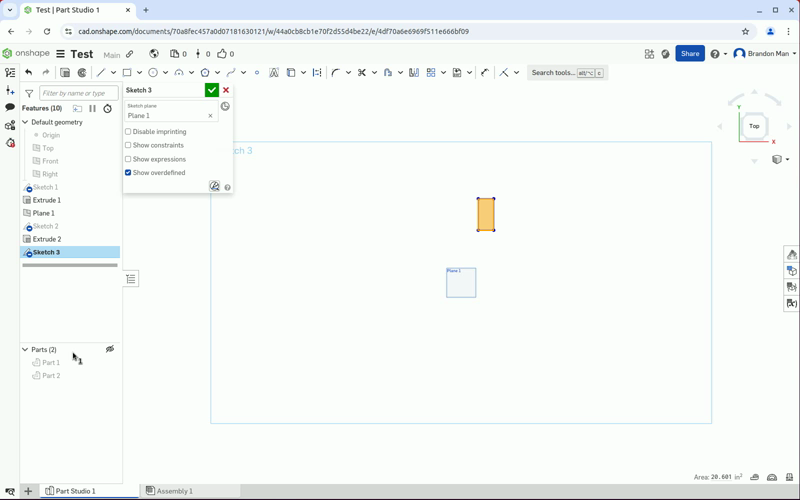
key(shift+y)
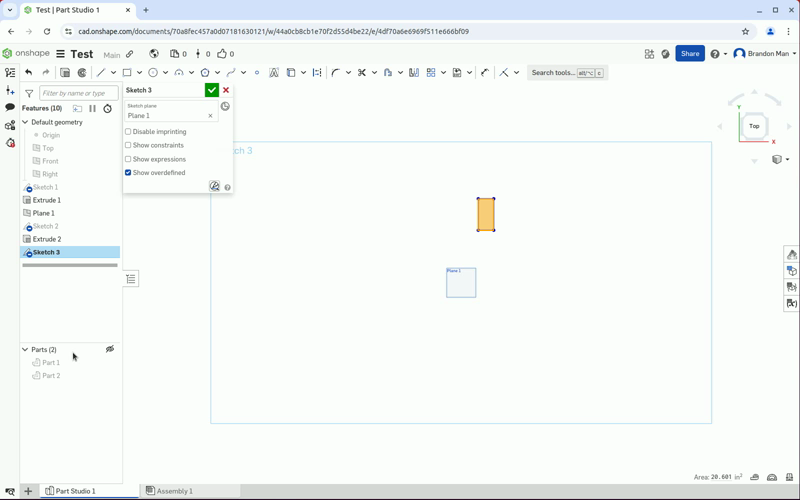
key(shift+e)
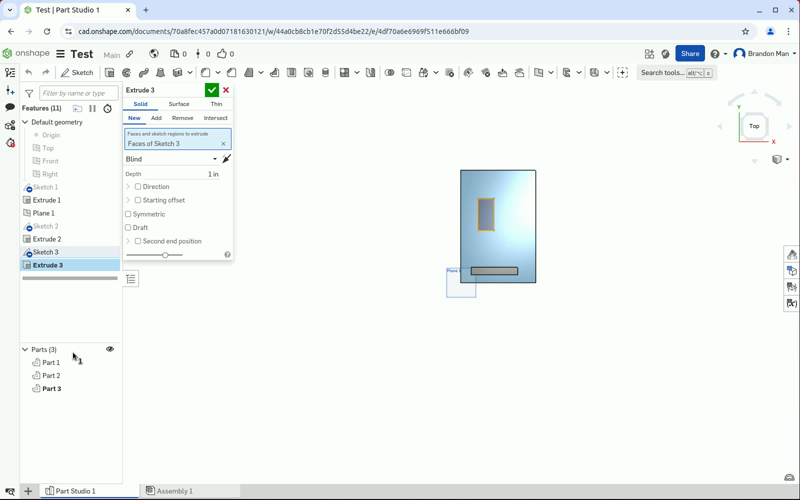
mouse_move(143, 106)
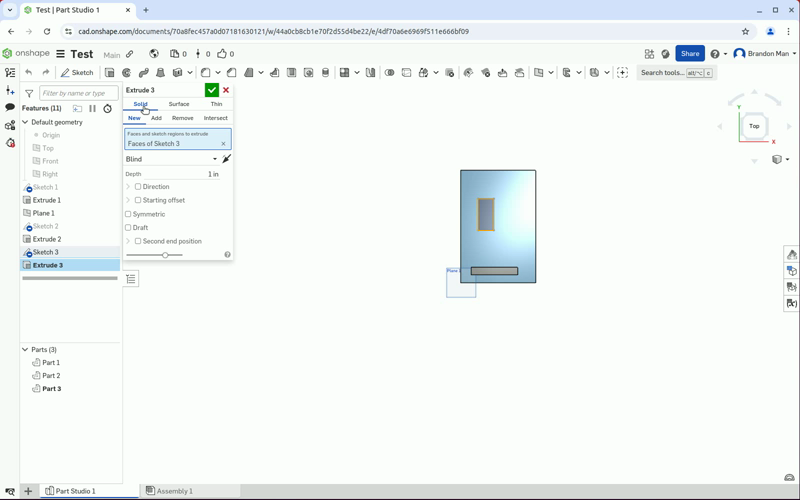
click(143, 106)
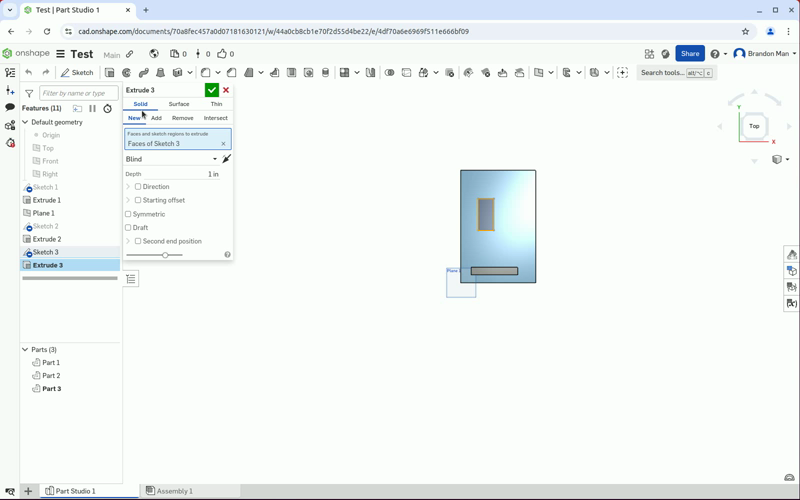
mouse_move(137, 120)
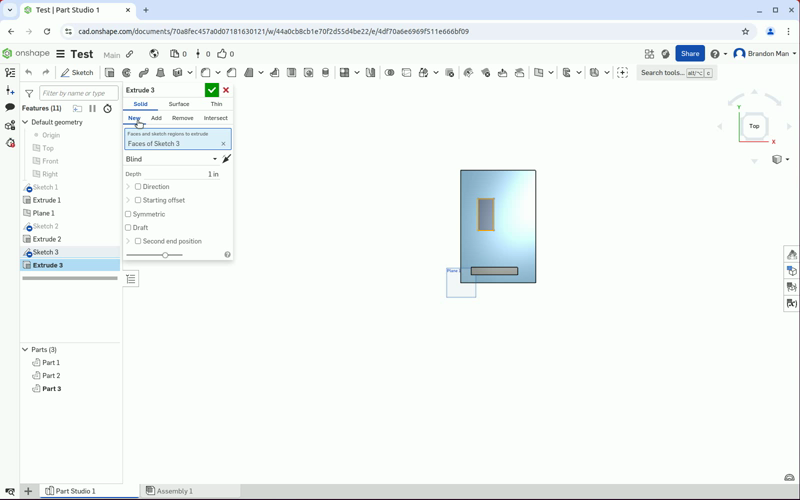
click(137, 120)
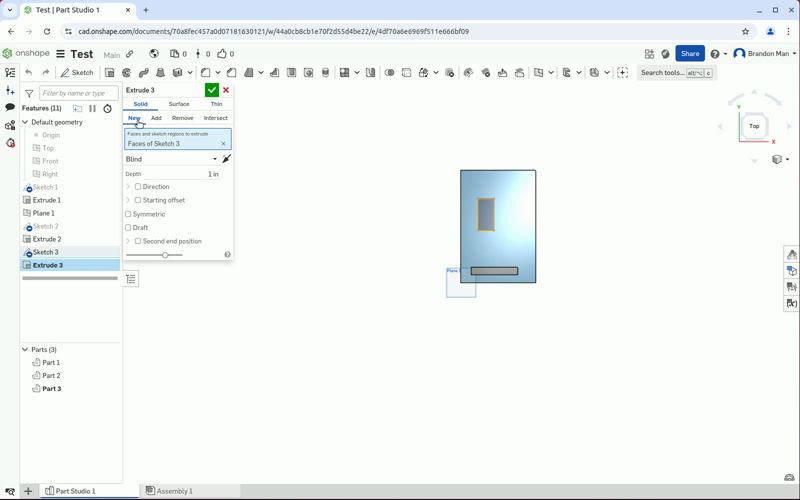
key(tab, 4)
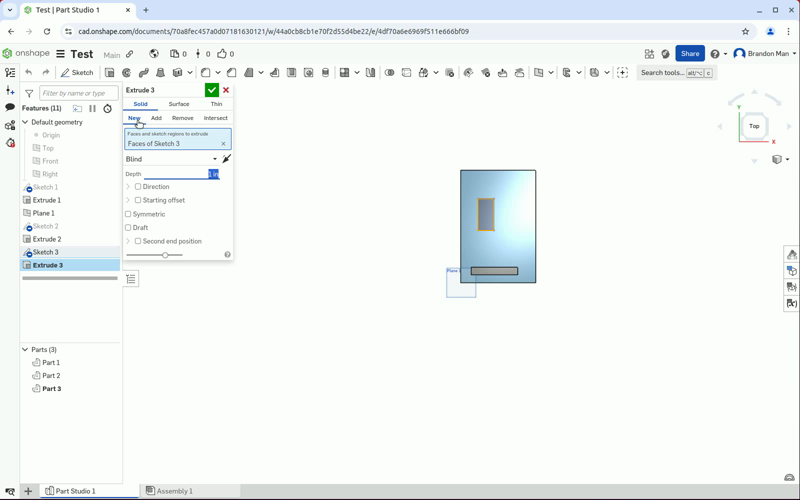
text(3.129)
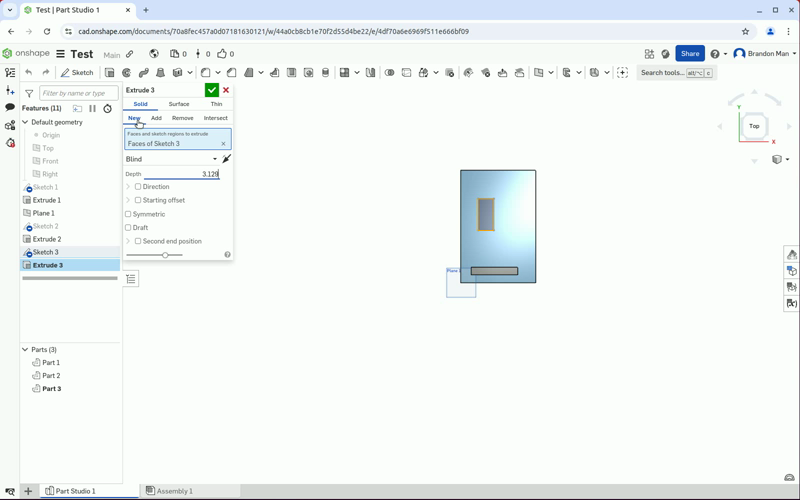
key(enter)
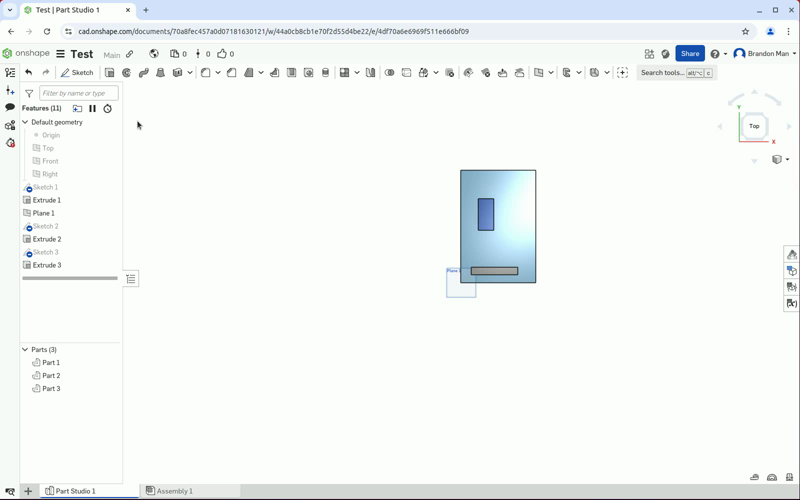
key(shift+h)
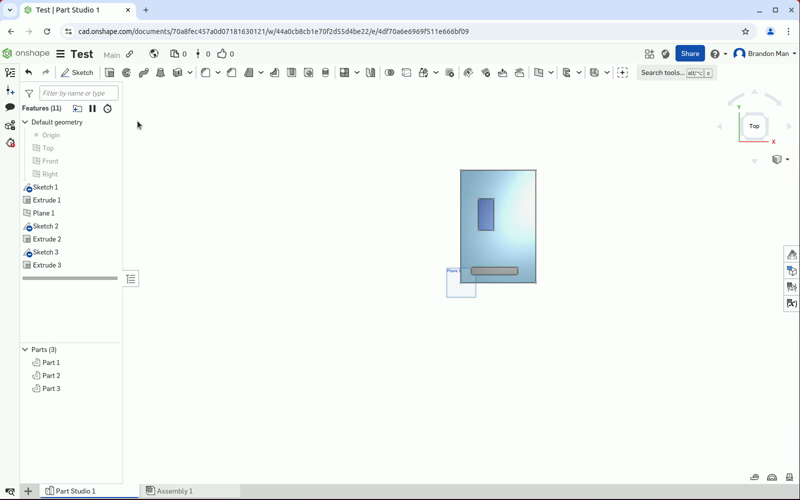
key(shift+h)
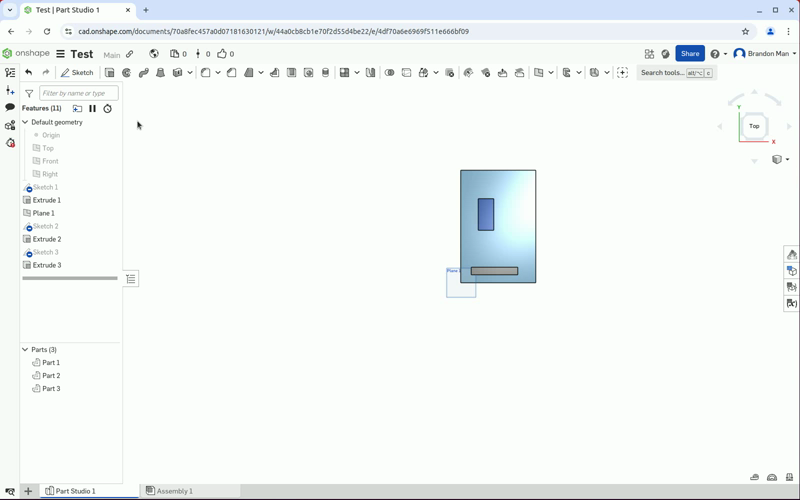
mouse_move(73, 189)
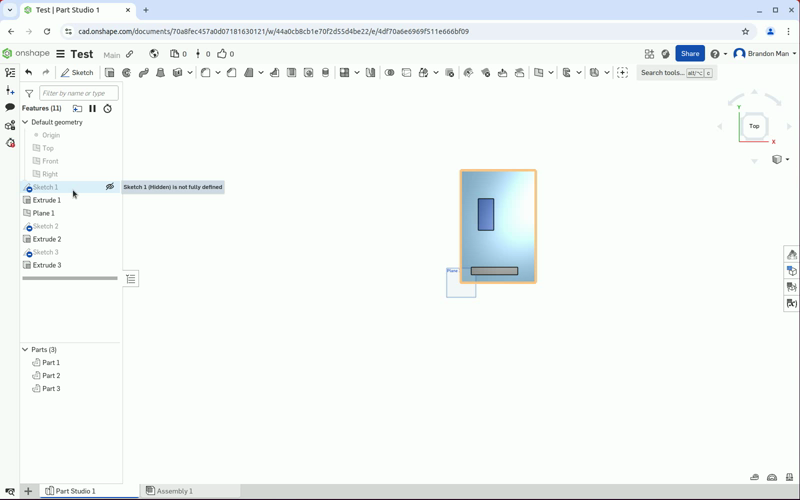
click(73, 189)
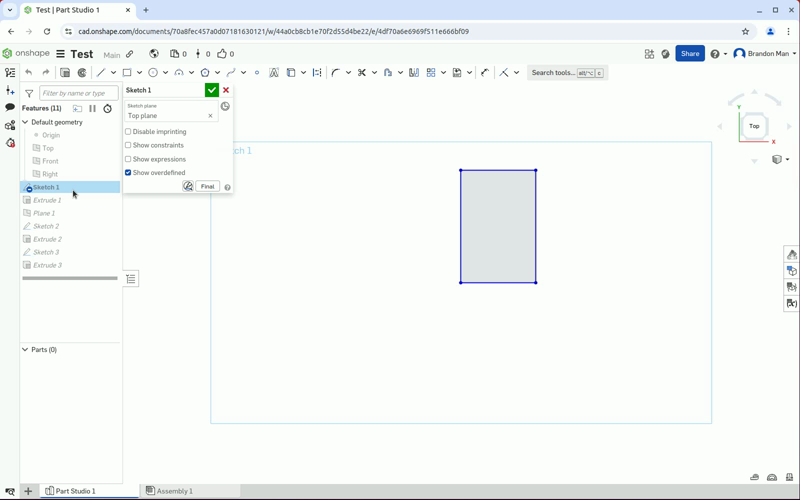
mouse_move(229, 92)
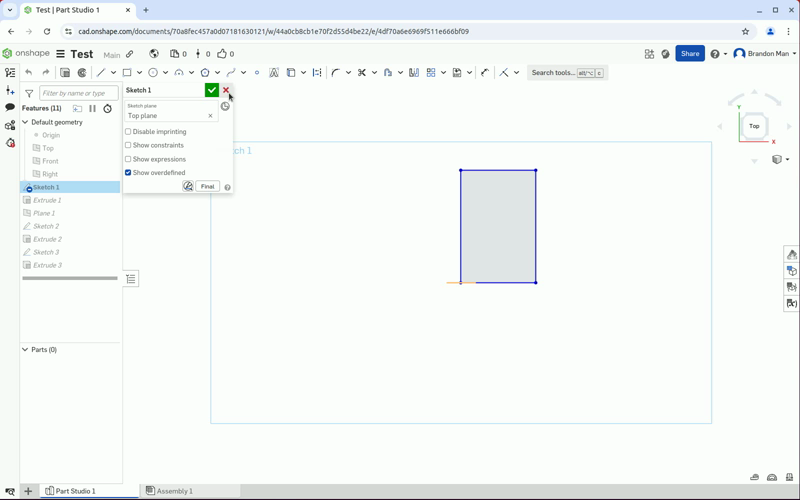
click(229, 92)
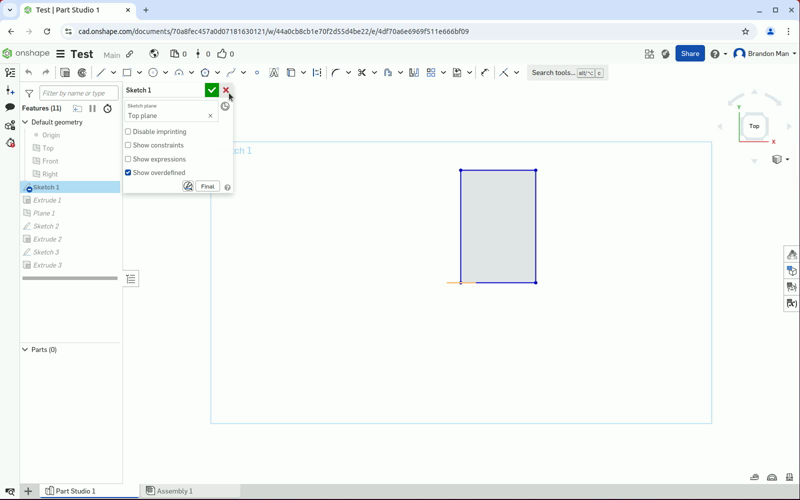
key(shift+s)
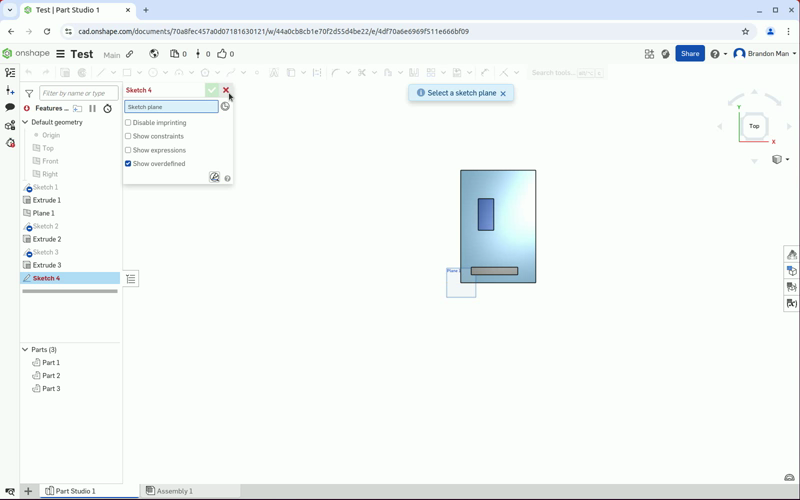
mouse_move(73, 215)
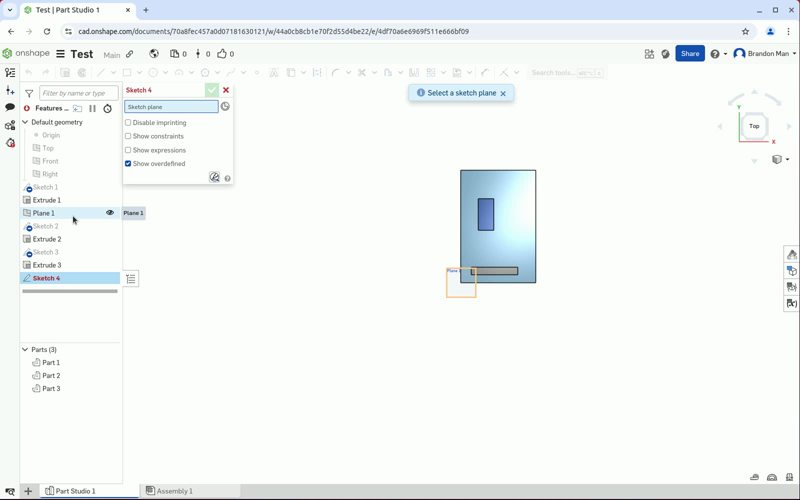
click(73, 215)
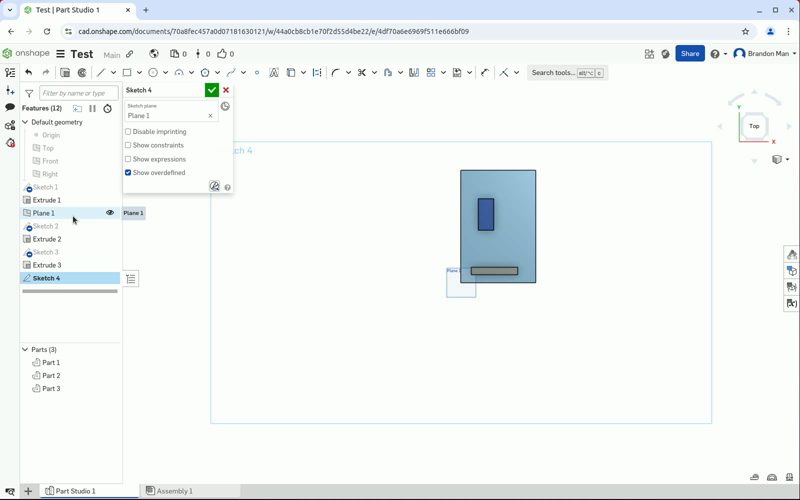
mouse_move(73, 352)
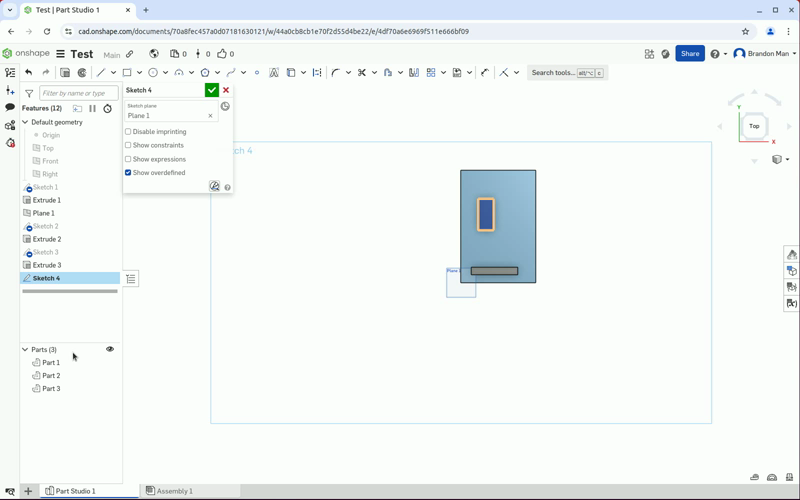
key(y)
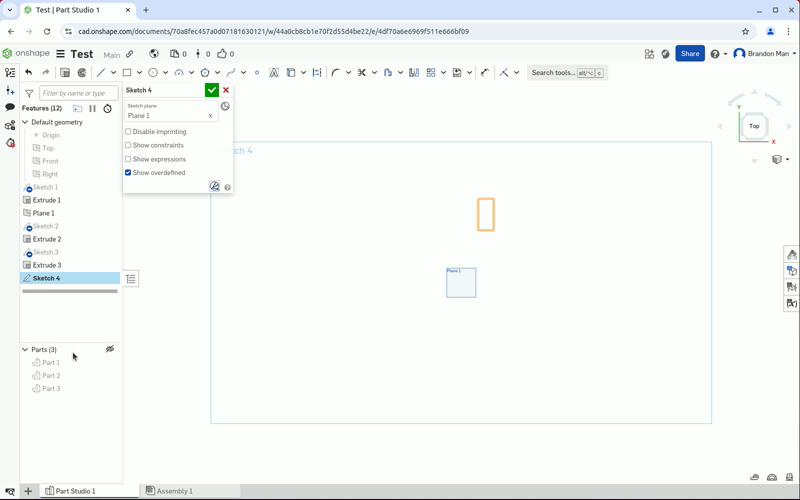
key(l)
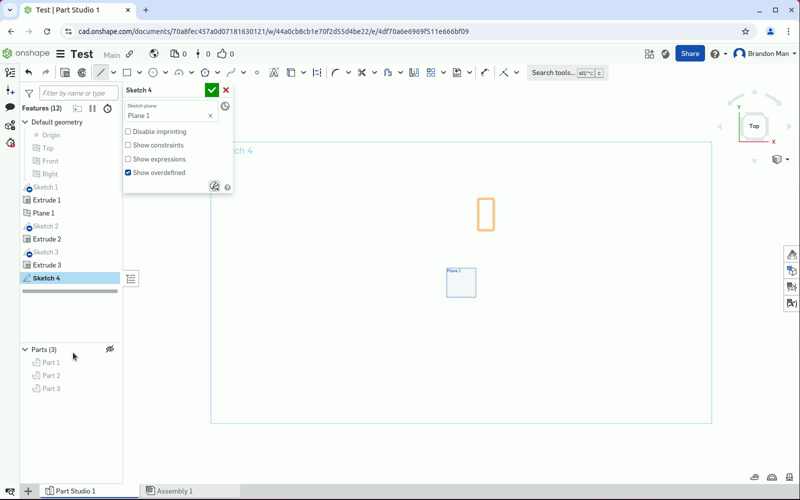
key_down(shift)
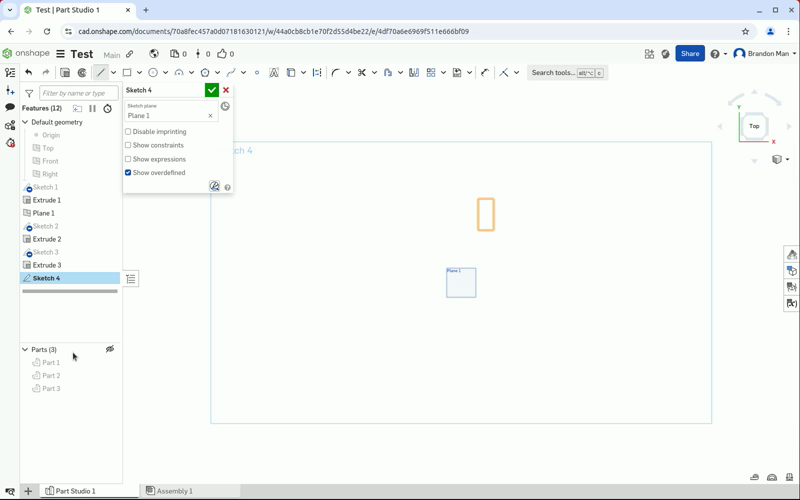
mouse_move(514, 212)
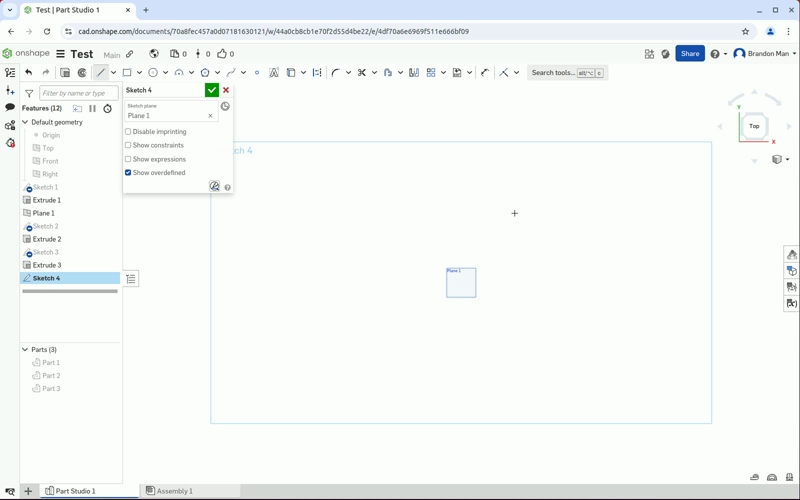
click(514, 212)
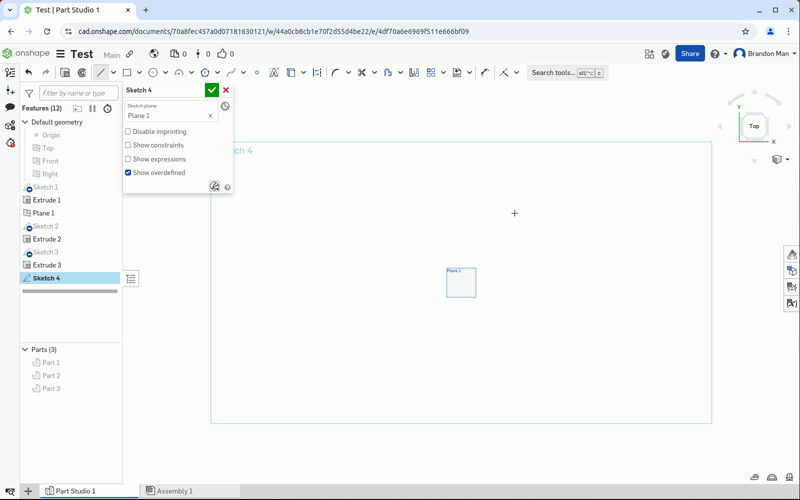
key_up(shift)
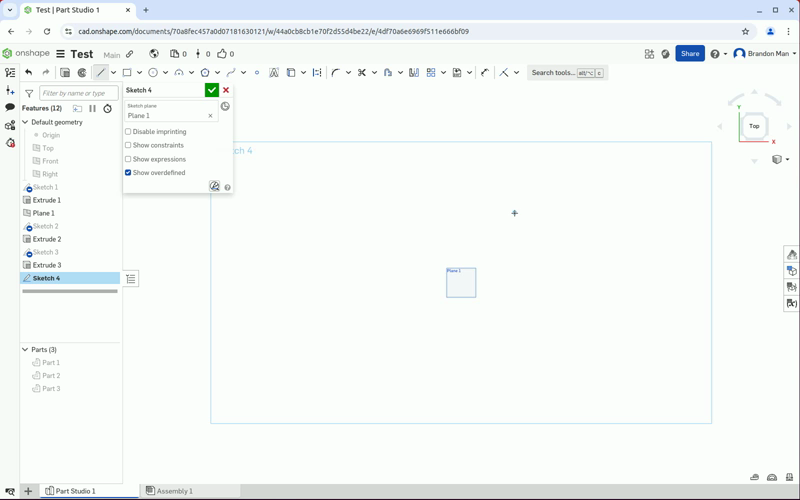
key_down(shift)
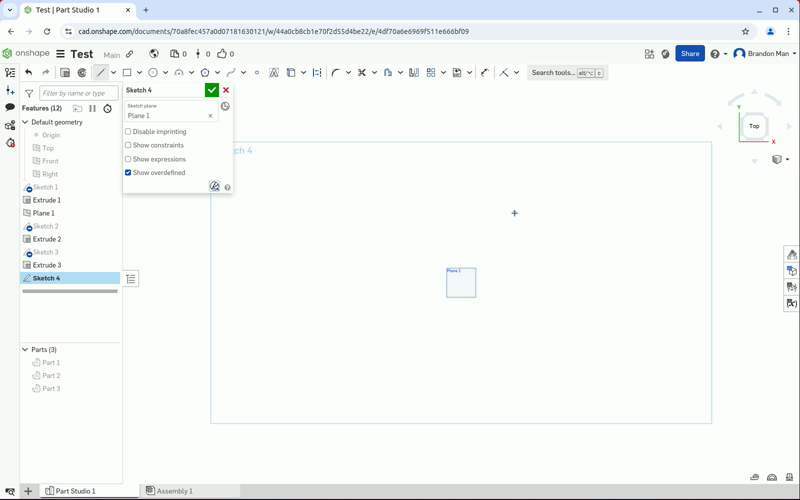
mouse_move(544, 212)
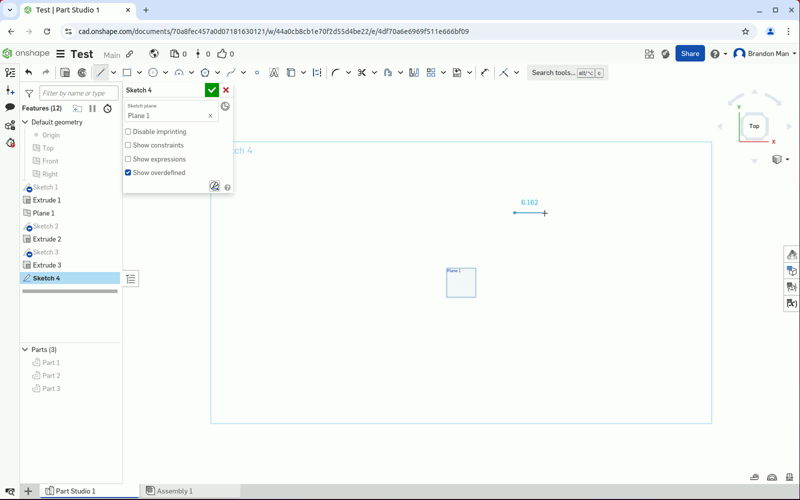
mouse_move(523, 212)
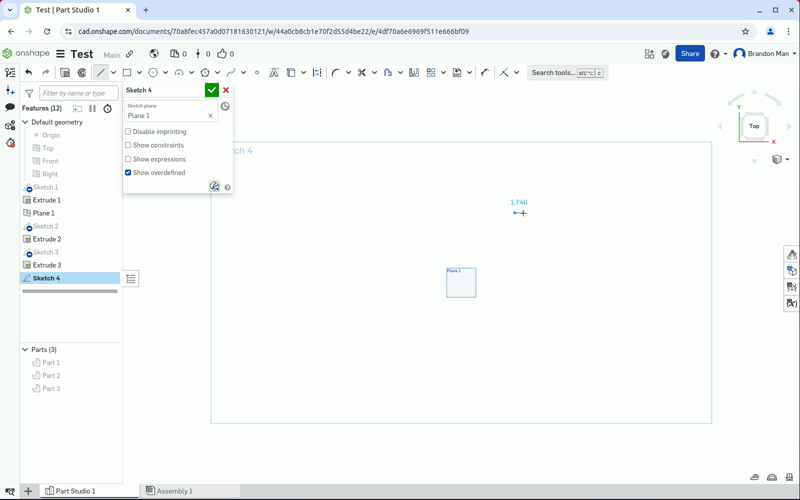
click(523, 212)
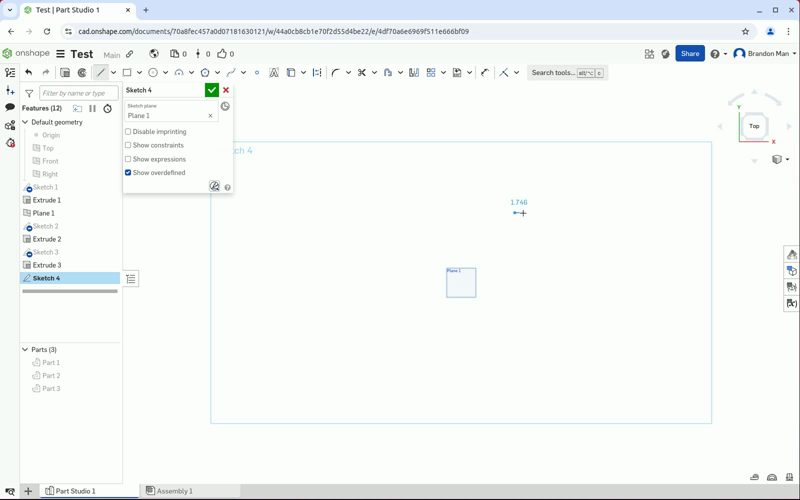
key_up(shift)
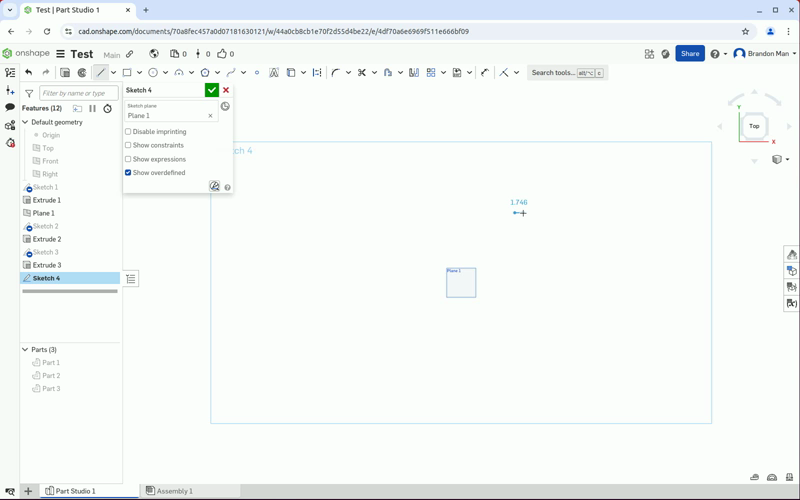
key_down(shift)
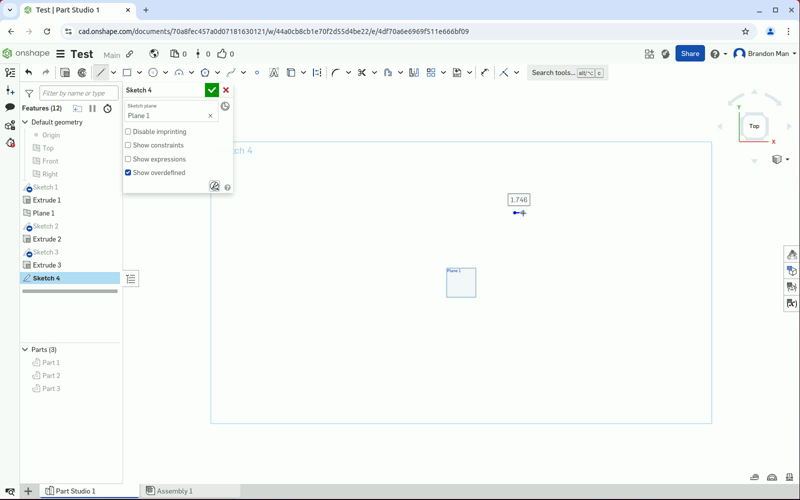
mouse_move(553, 212)
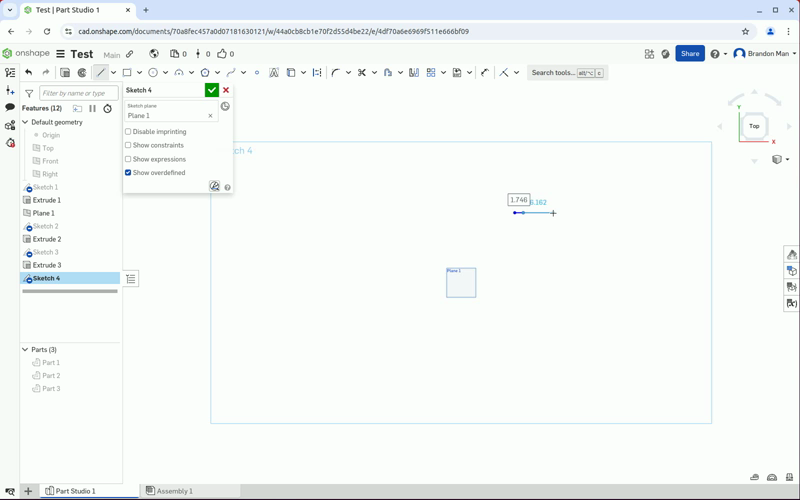
mouse_move(523, 202)
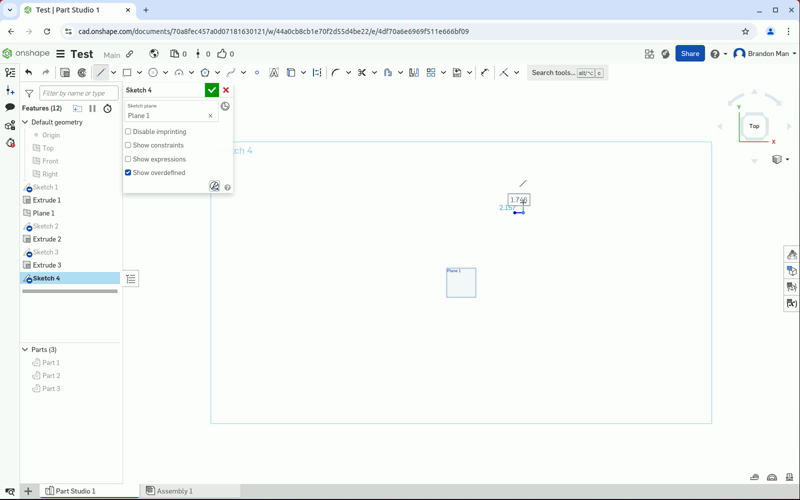
click(523, 202)
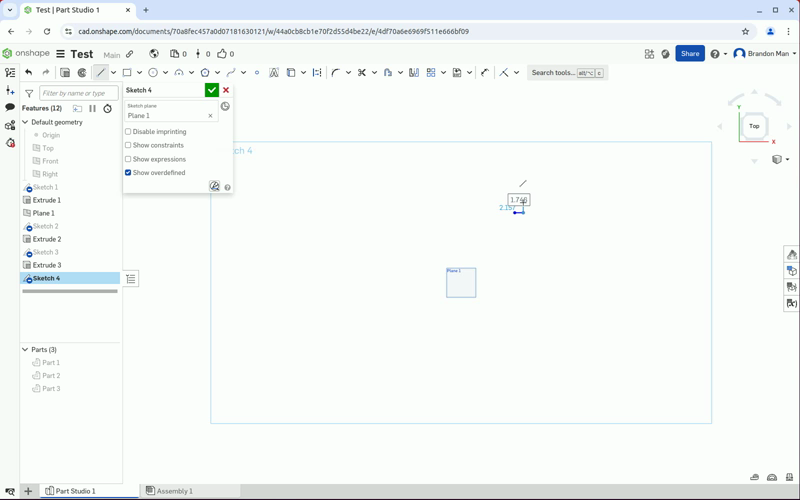
key_up(shift)
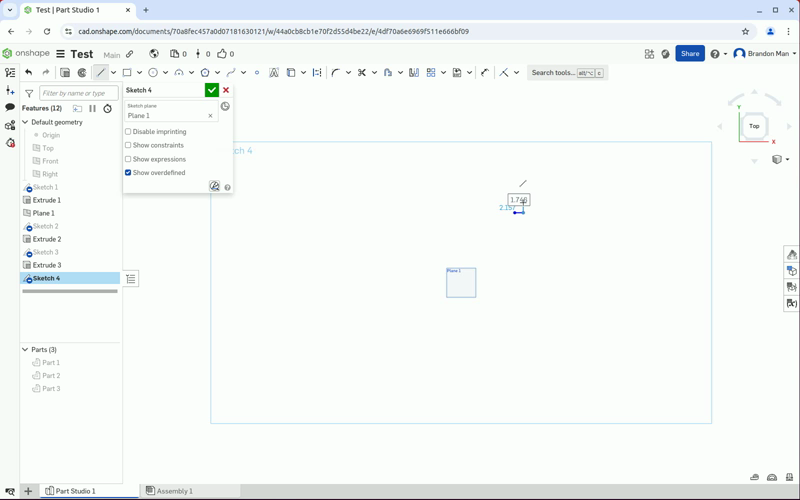
key_down(shift)
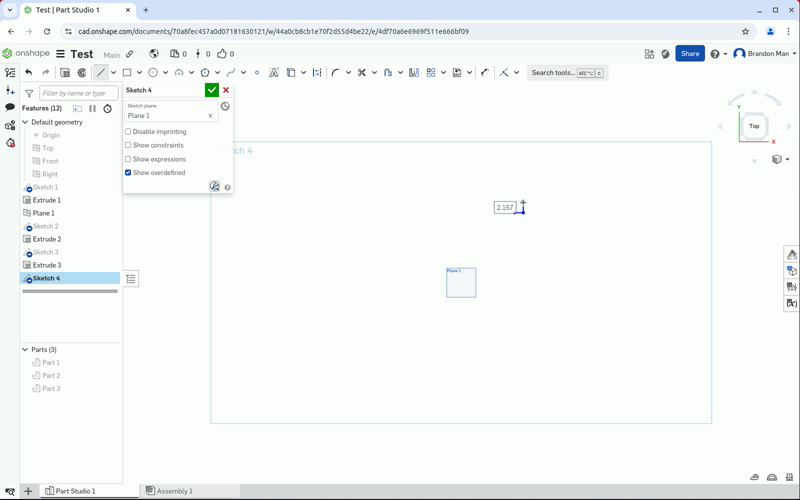
mouse_move(553, 202)
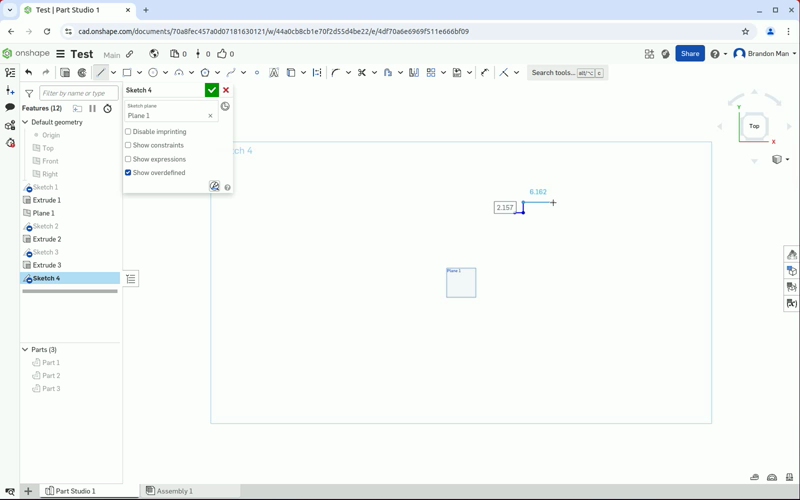
mouse_move(514, 202)
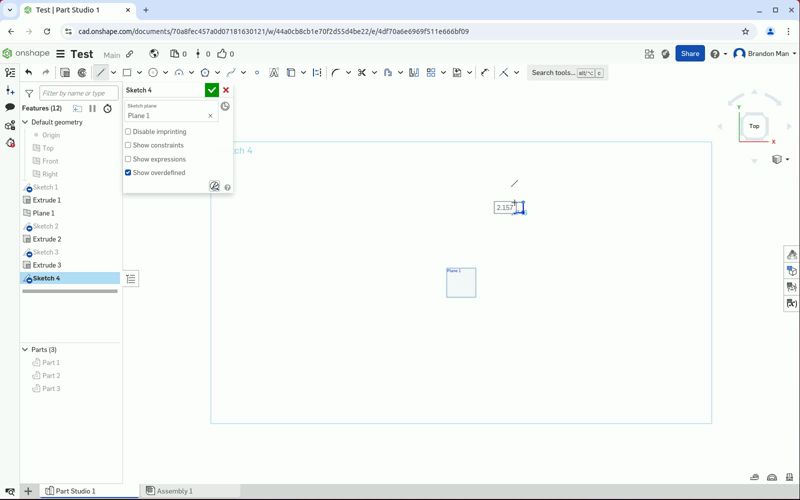
click(514, 202)
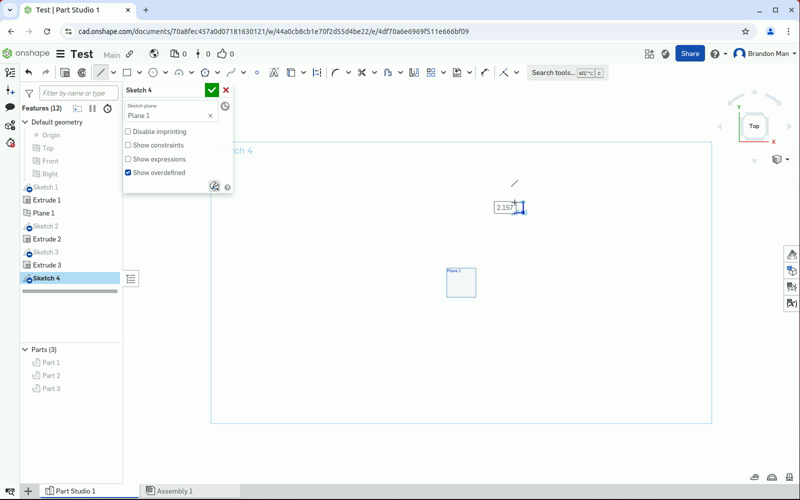
key_up(shift)
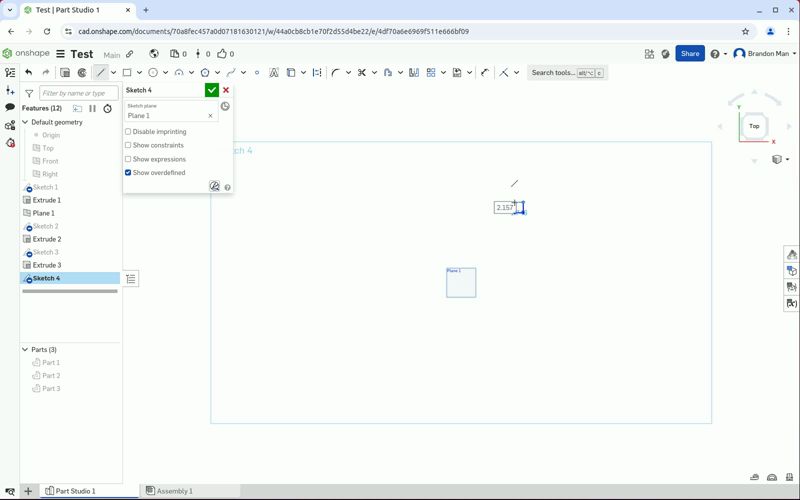
mouse_move(544, 202)
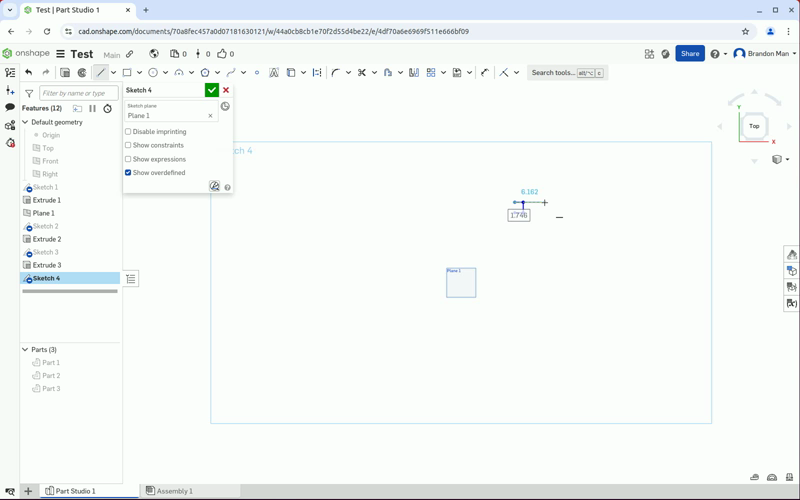
key_down(shift)
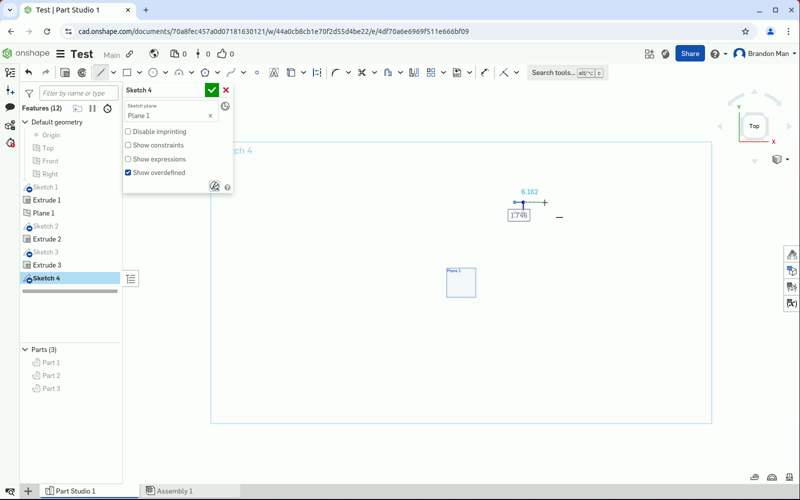
mouse_move(514, 212)
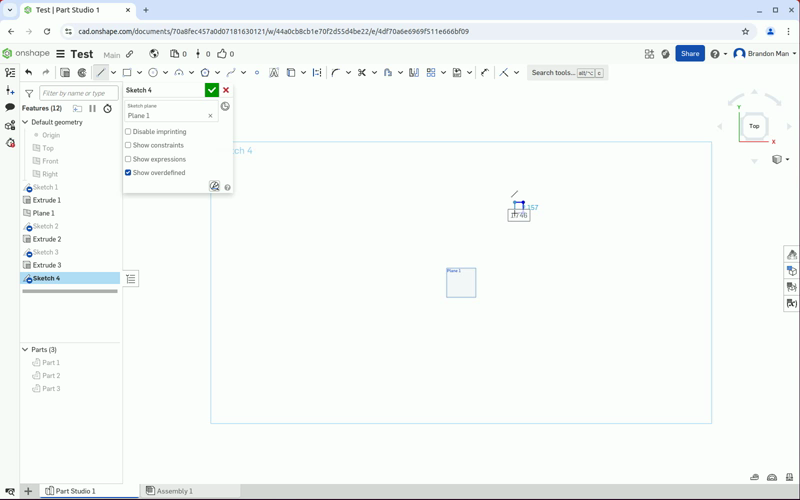
key_up(shift)
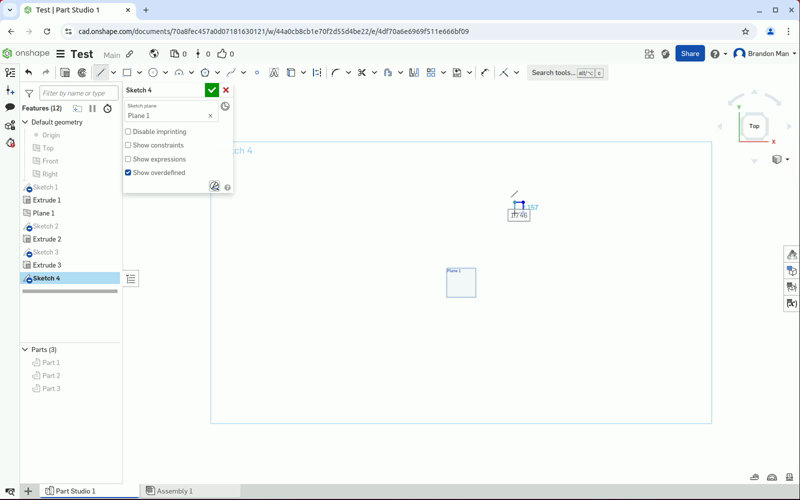
click(514, 212)
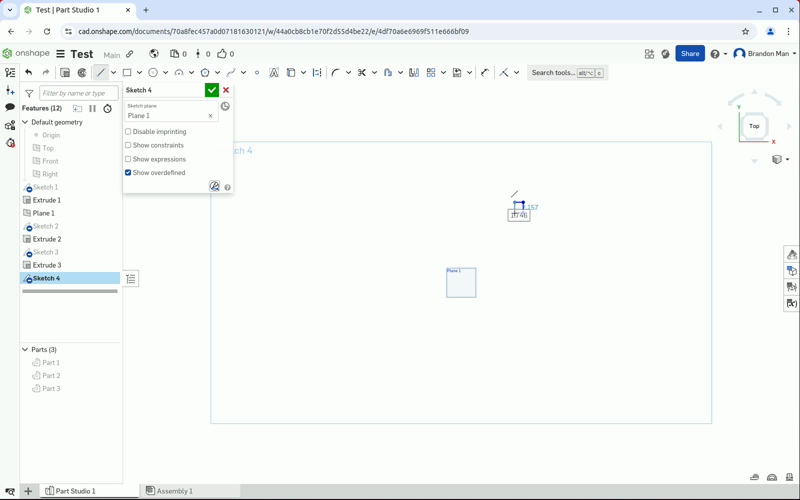
key(esc)
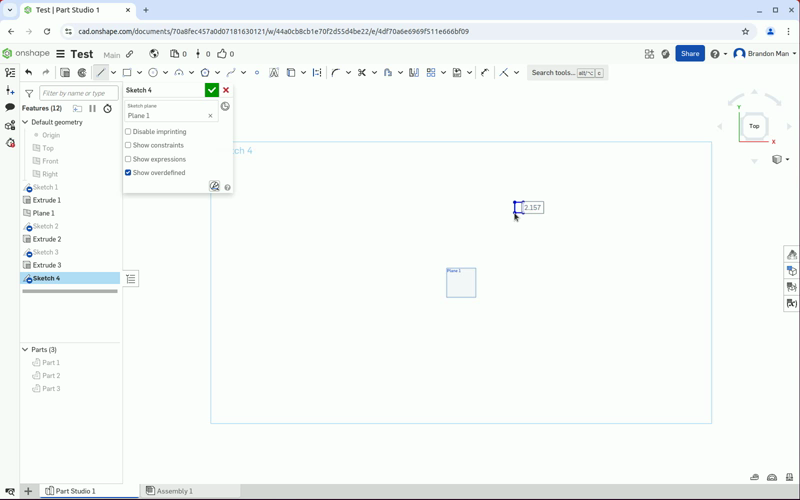
mouse_move(515, 212)
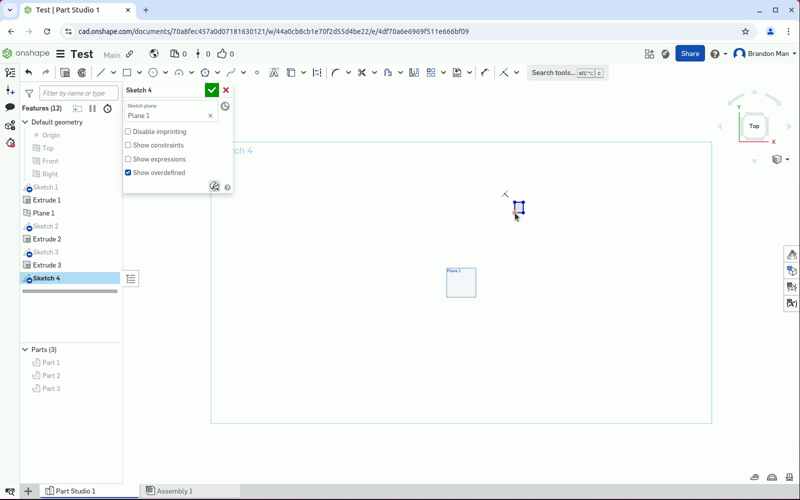
scroll(6)
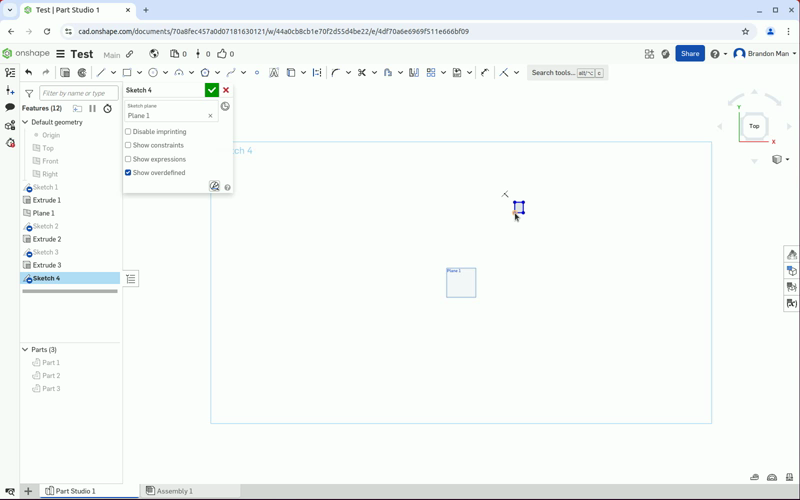
scroll(6)
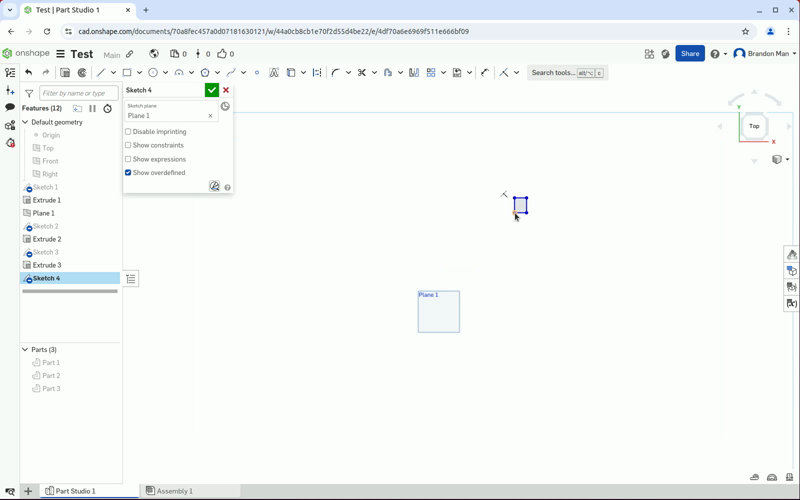
scroll(6)
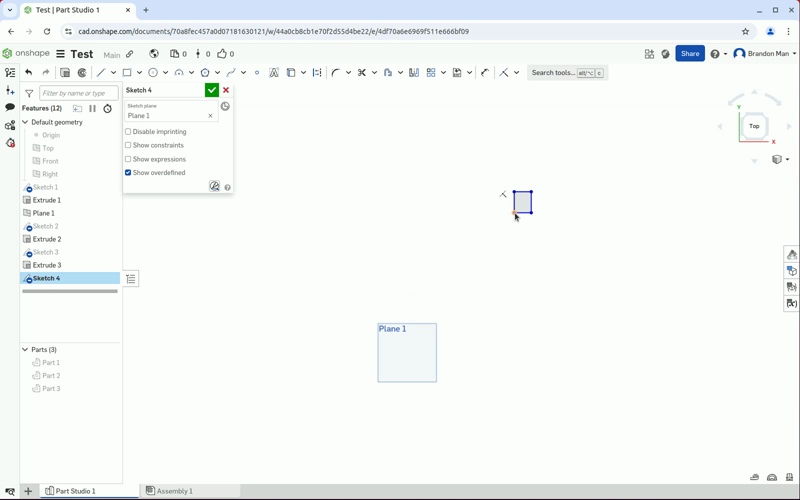
scroll(6)
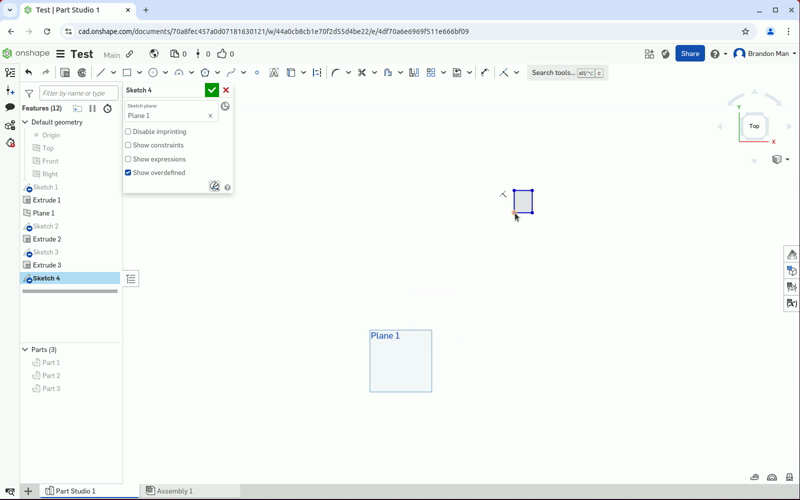
scroll(6)
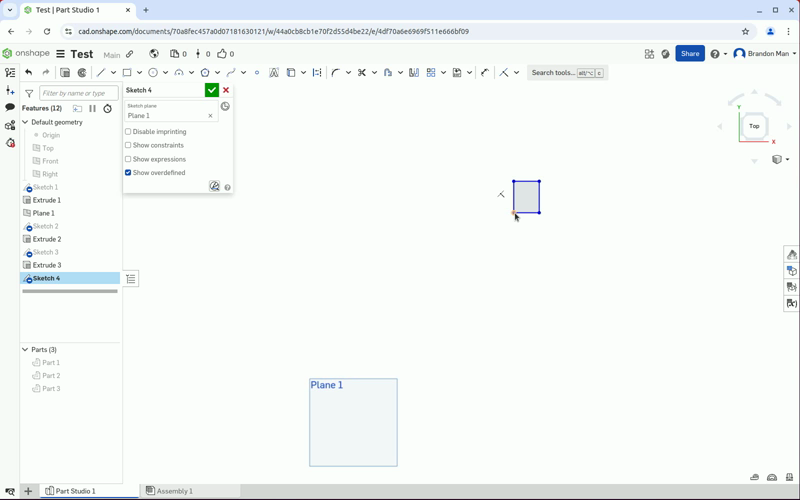
scroll(6)
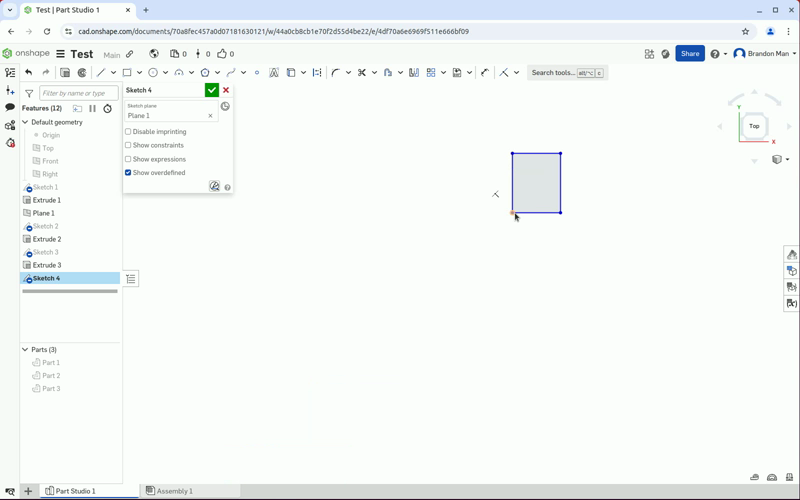
scroll(6)
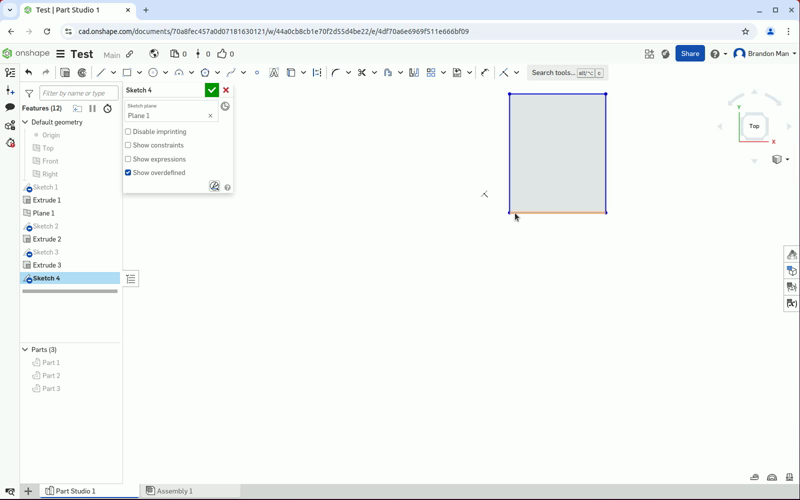
click(515, 212)
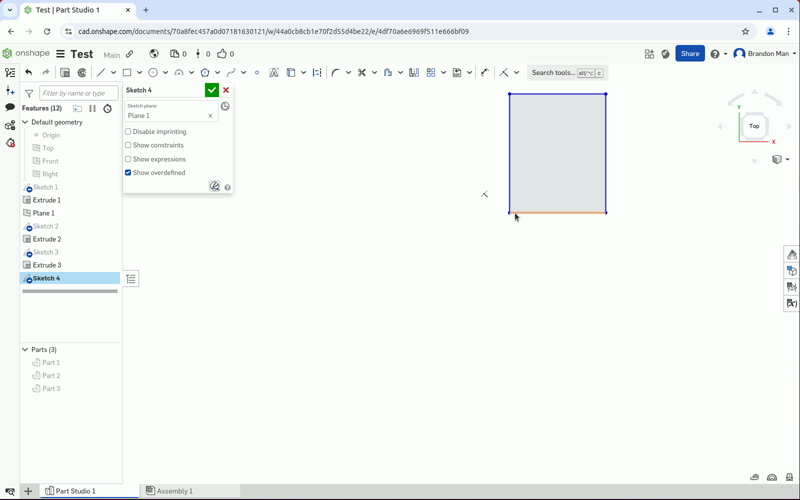
scroll(-6)
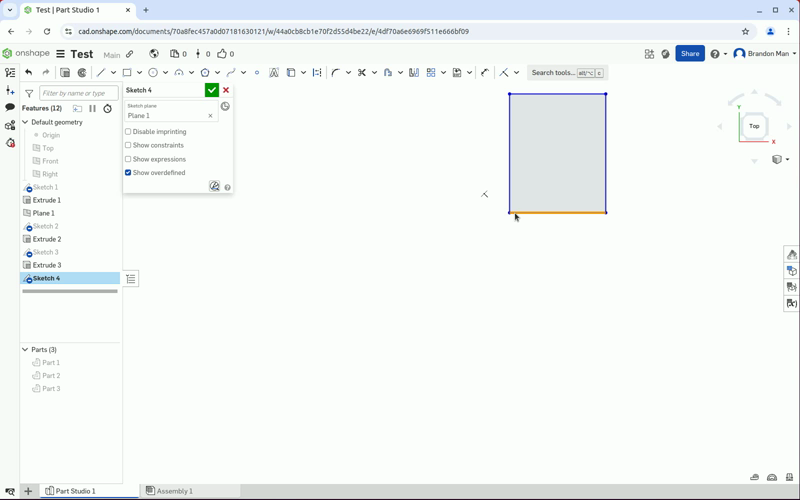
scroll(-6)
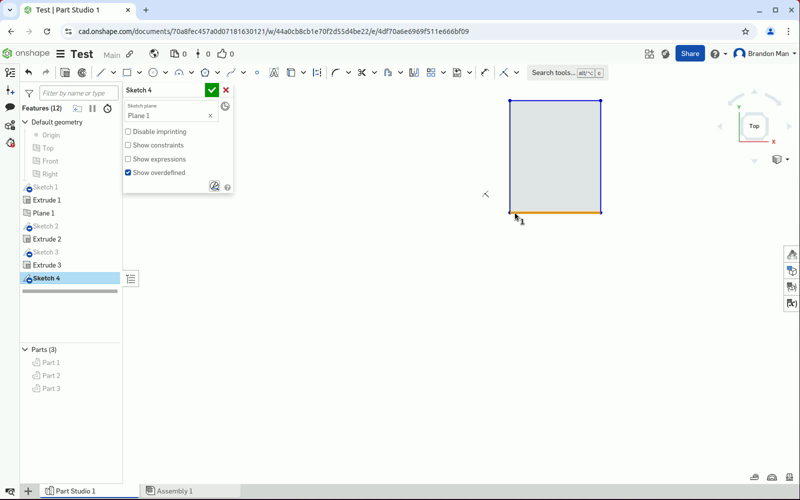
scroll(-6)
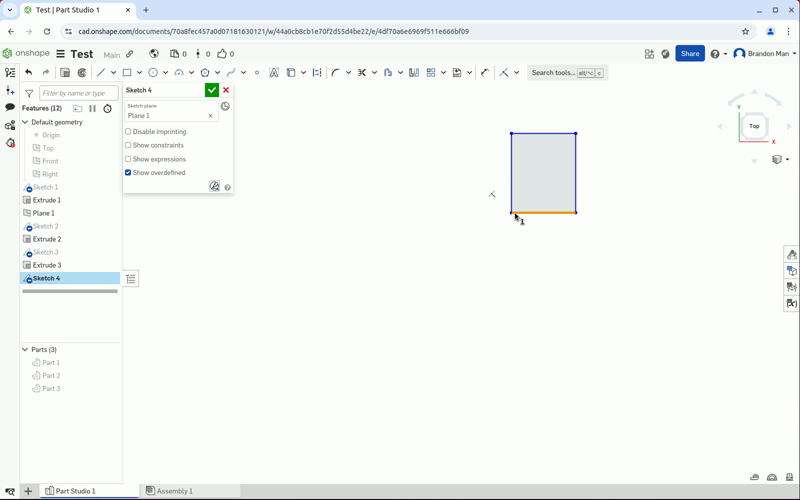
scroll(-6)
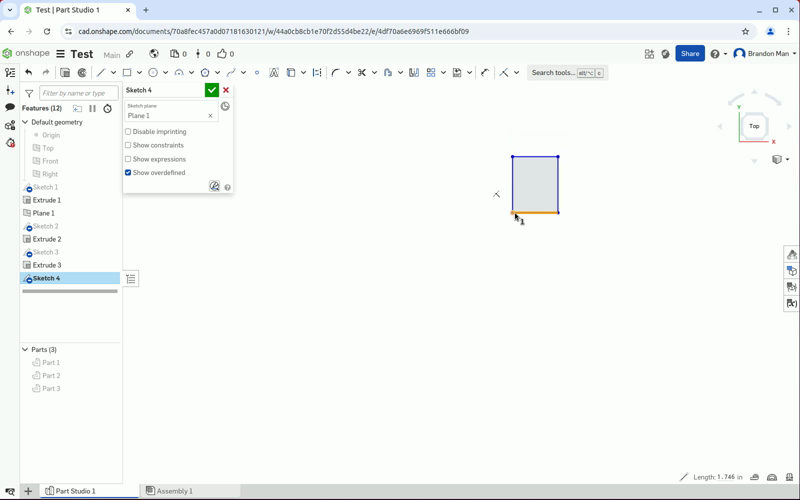
scroll(-6)
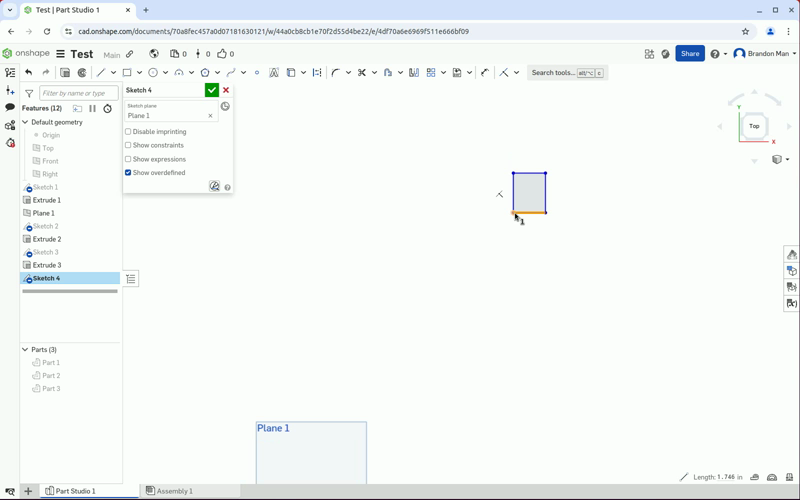
scroll(-6)
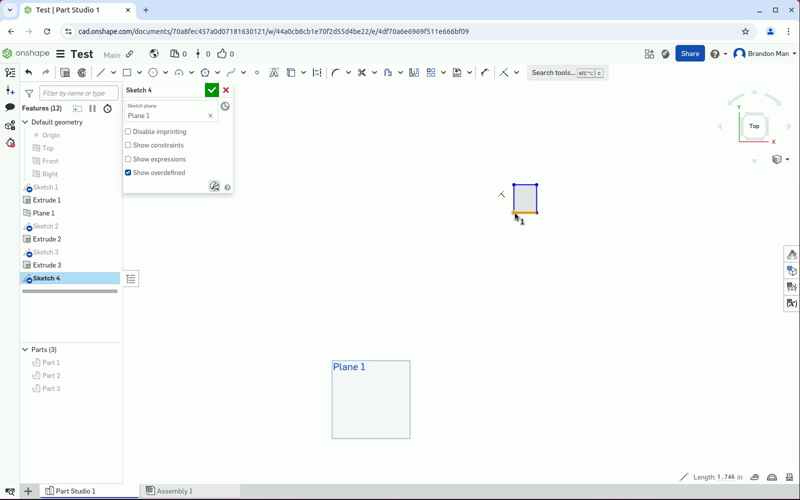
scroll(-6)
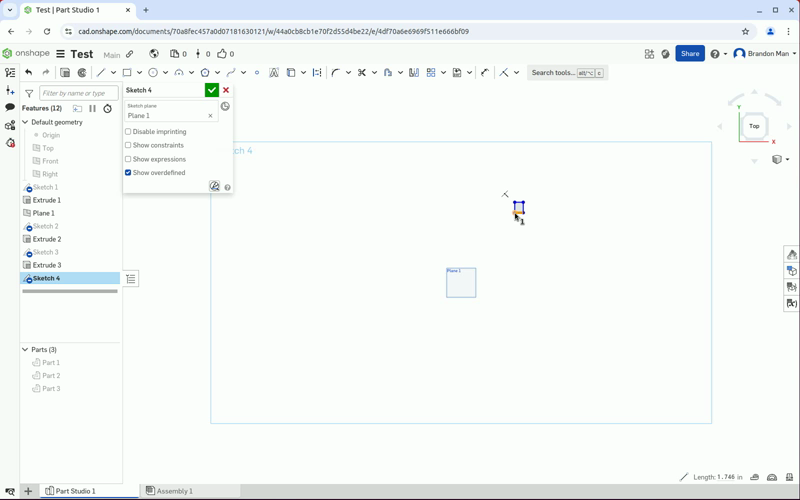
mouse_move(73, 352)
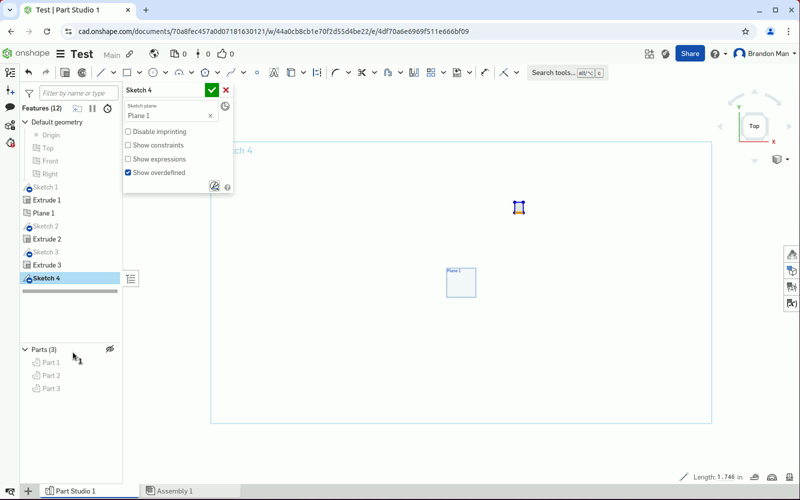
key(shift+y)
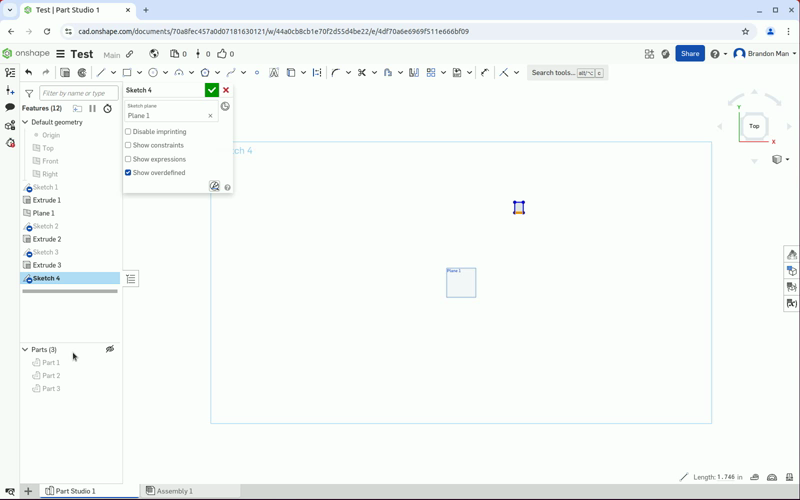
key(shift+e)
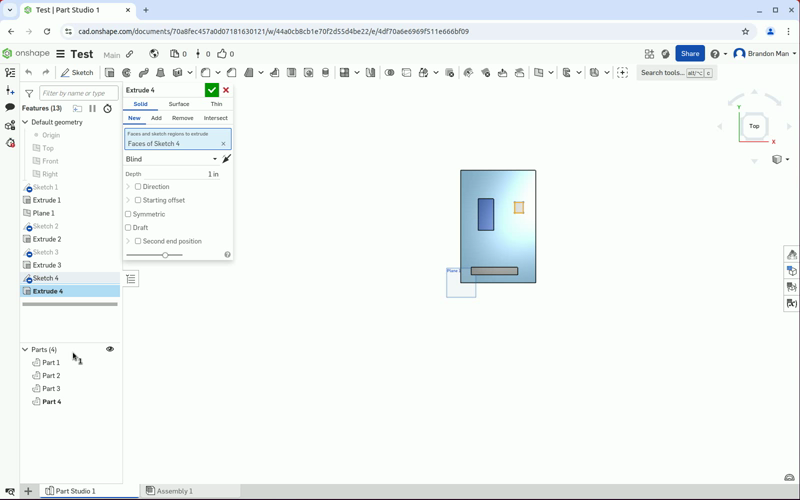
mouse_move(143, 106)
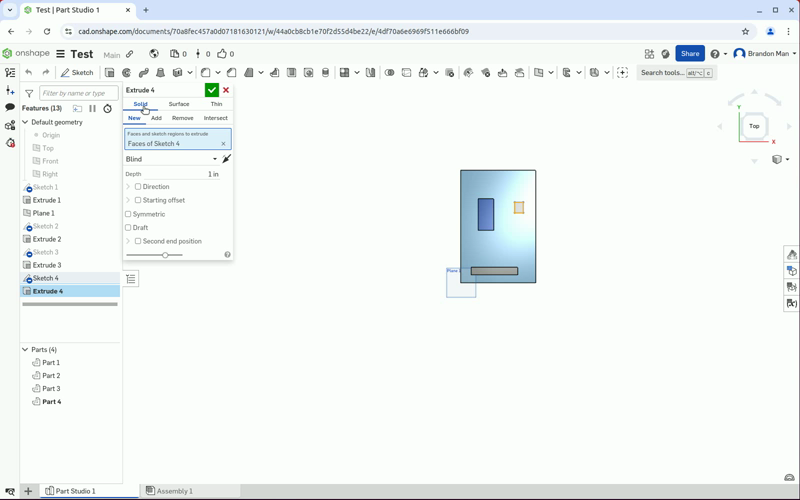
click(143, 106)
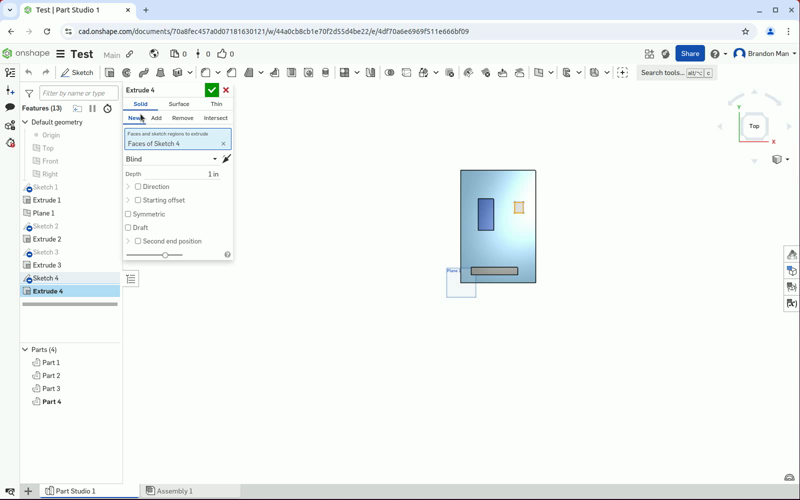
mouse_move(137, 120)
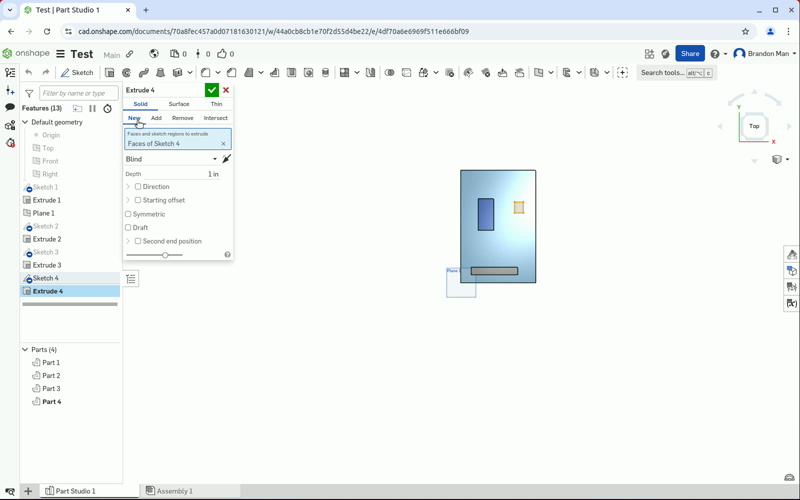
click(137, 120)
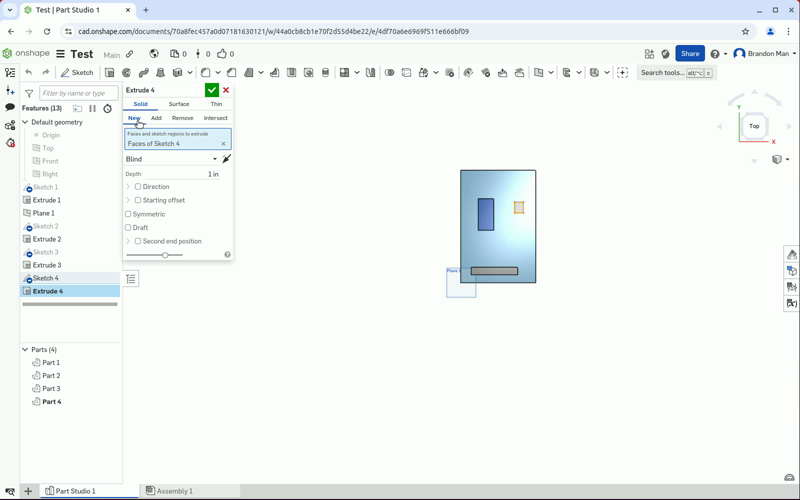
key(tab, 4)
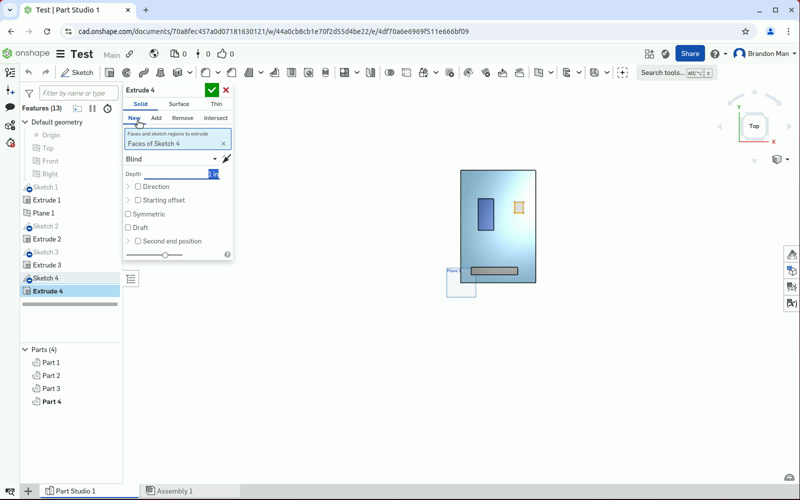
text(3.129)
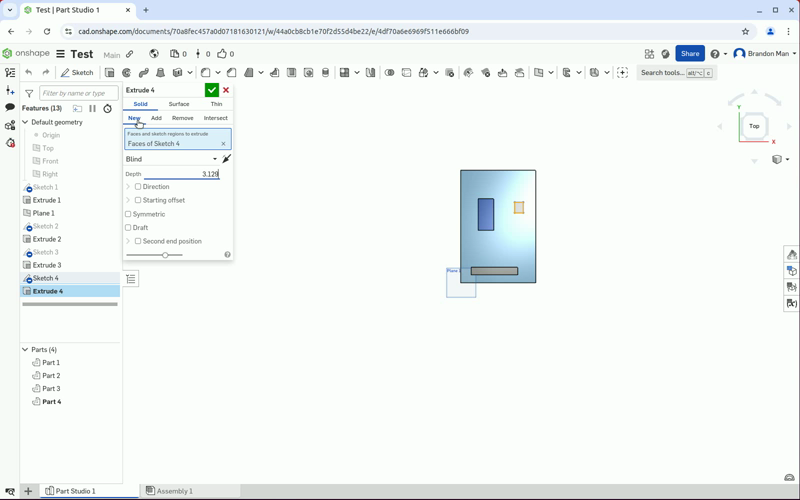
key(enter)
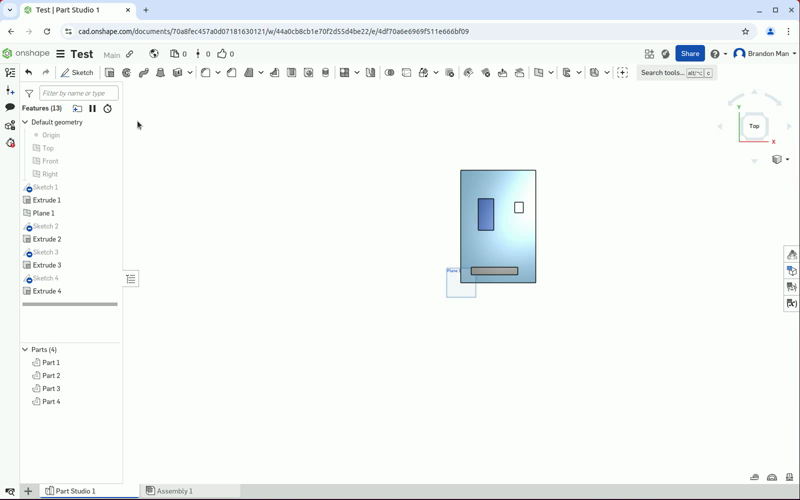
key(shift+h)
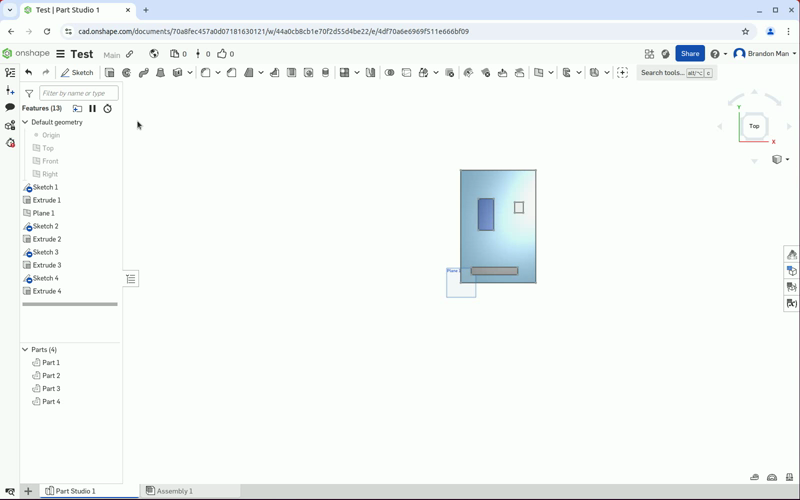
key(shift+h)
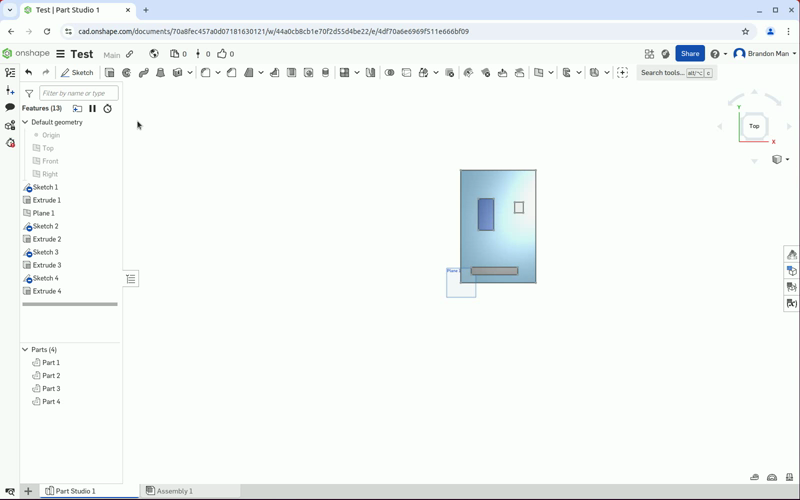
key(shift+7)
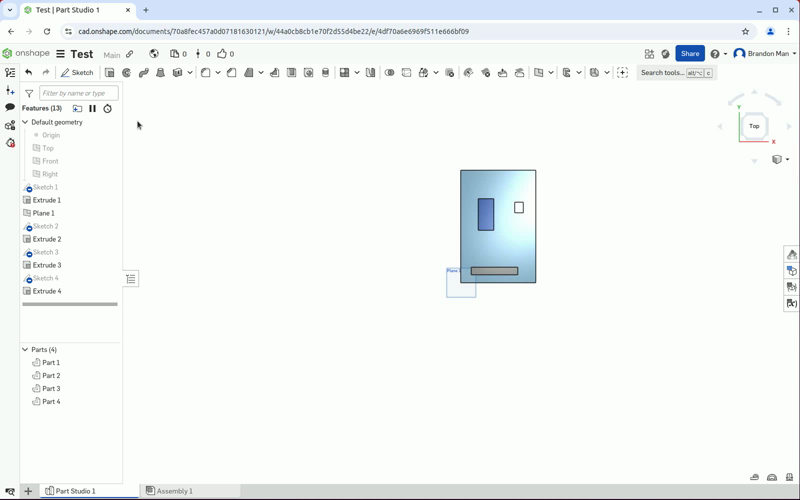
key(up, 3)
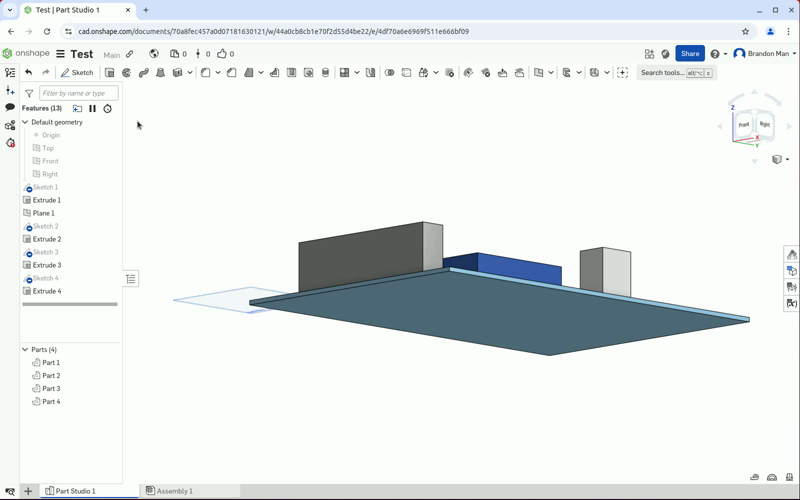
key(left, 3)
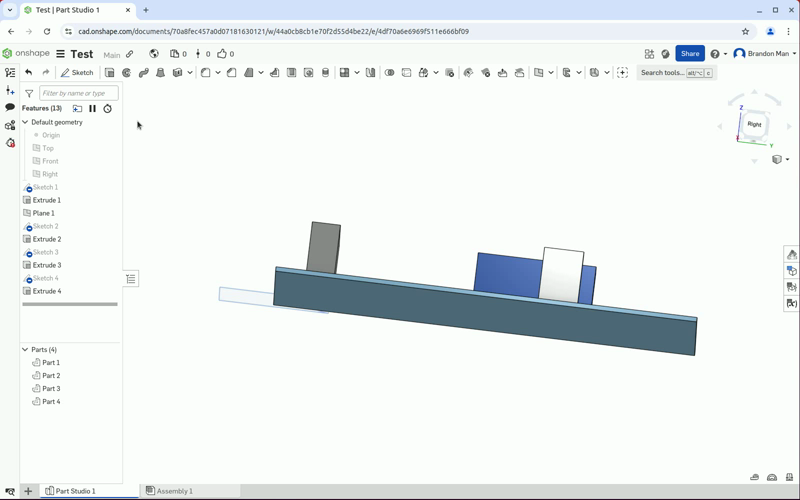
key(right, 3)
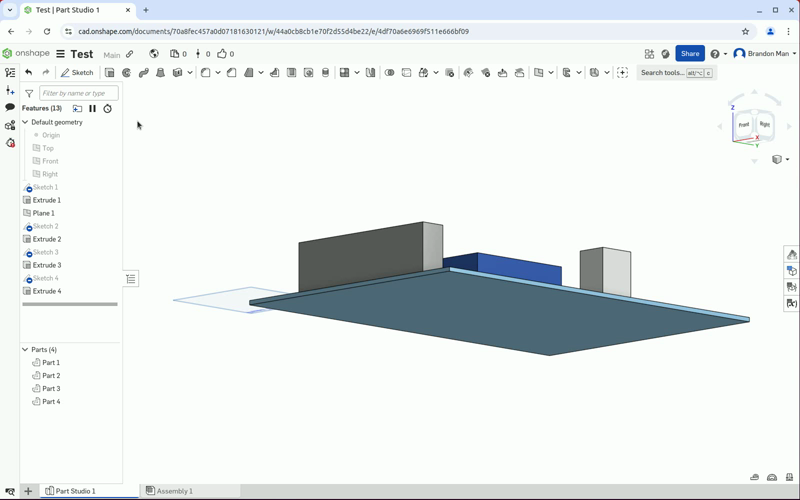
key(down, 3)
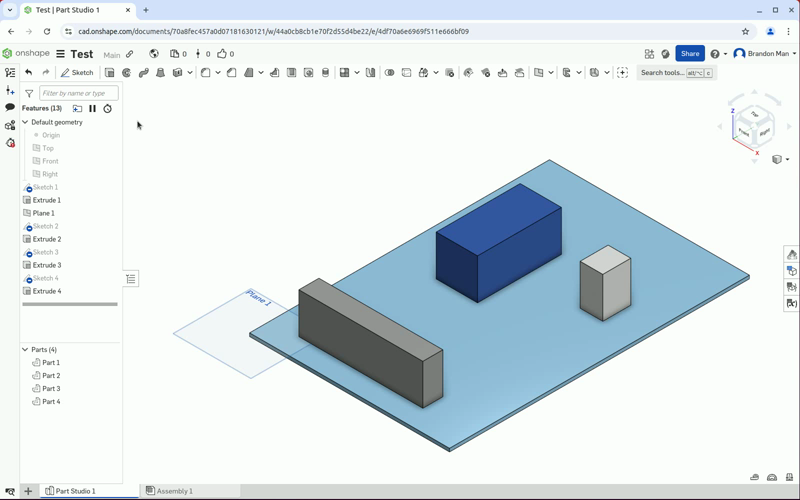
mouse_move(73, 189)
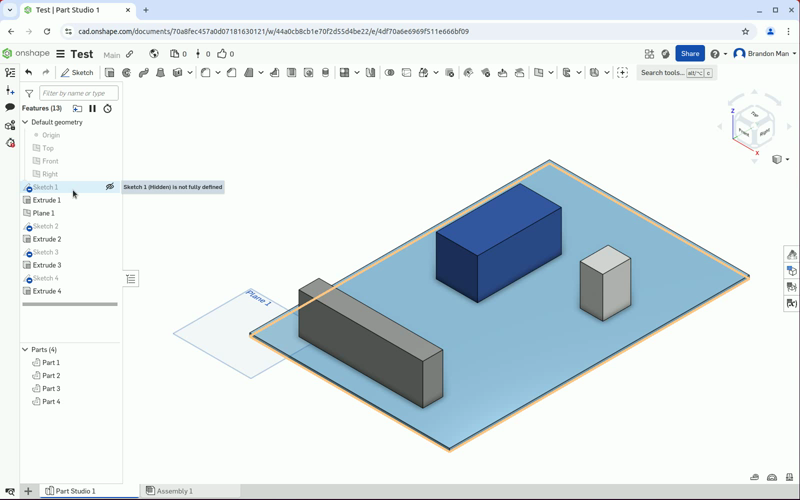
click(73, 189)